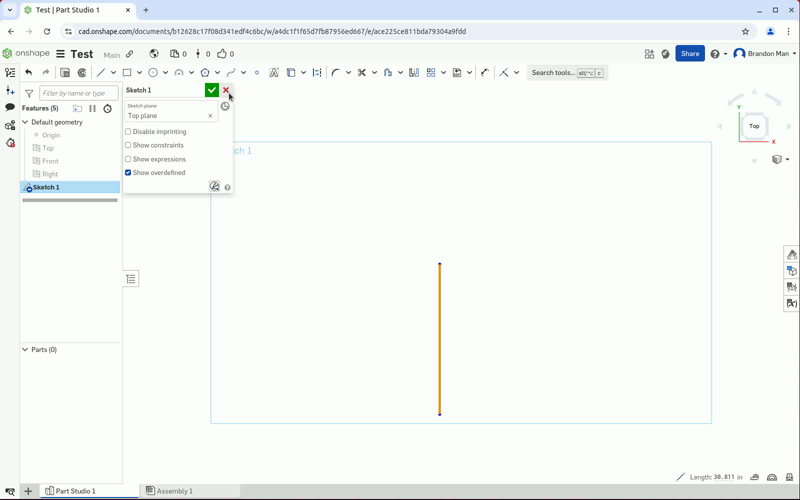
key(shift+h)
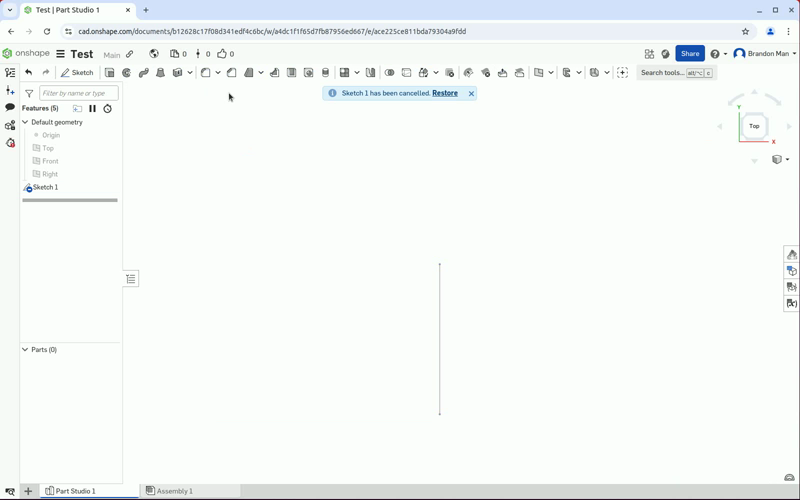
key(shift+s)
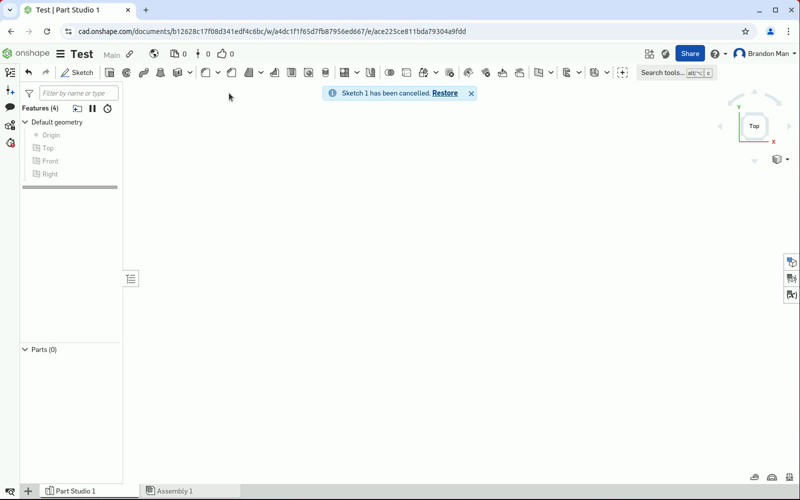
mouse_move(73, 150)
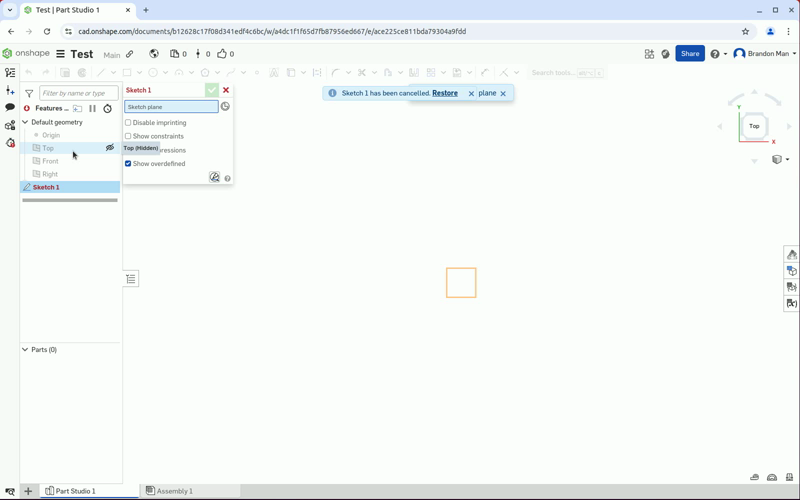
click(73, 150)
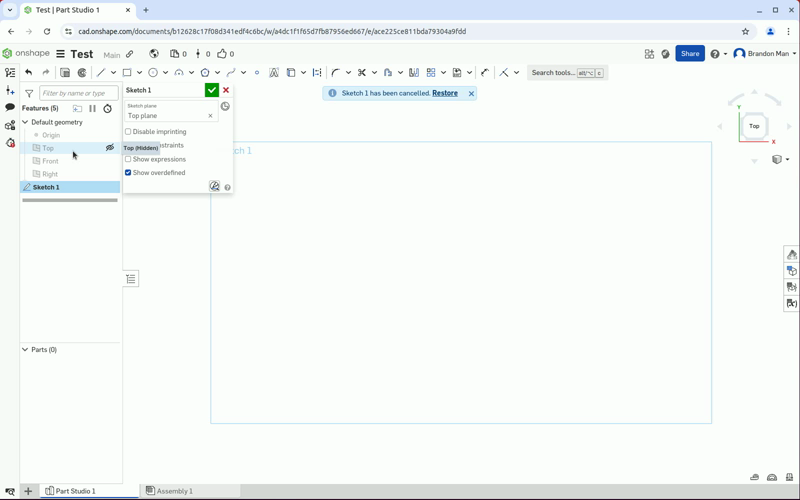
mouse_move(73, 352)
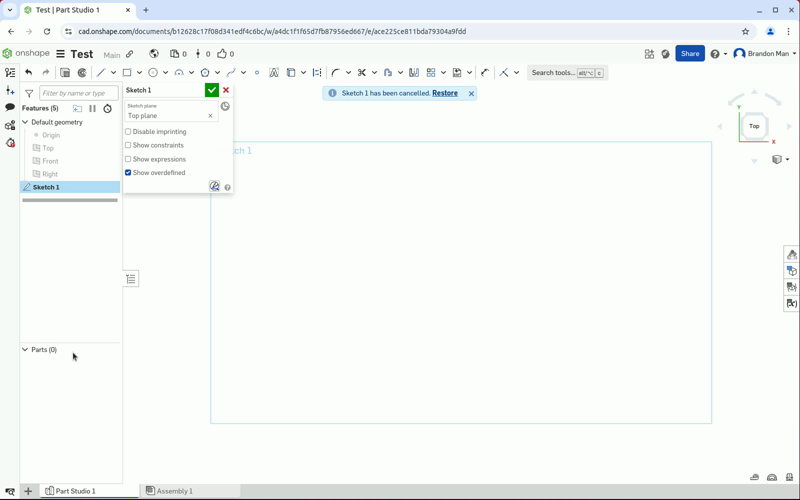
key(y)
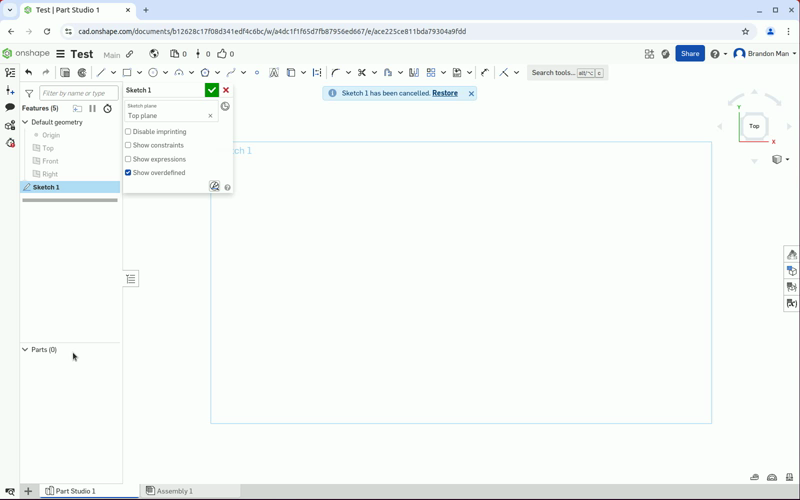
key(c)
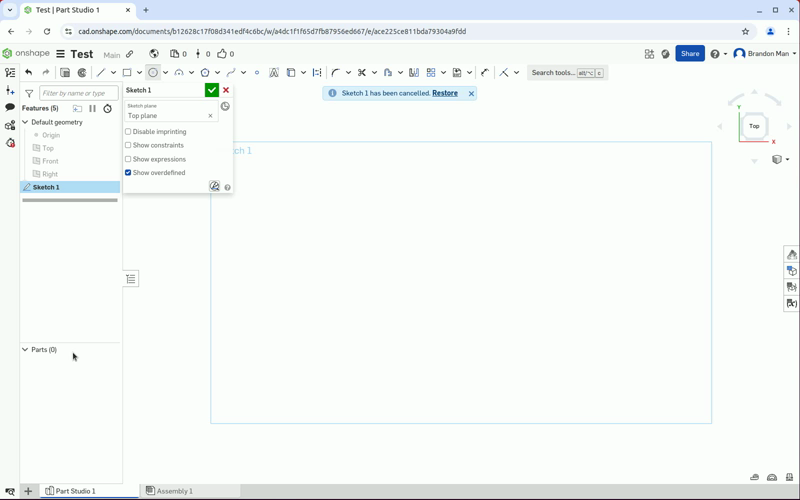
key_down(shift)
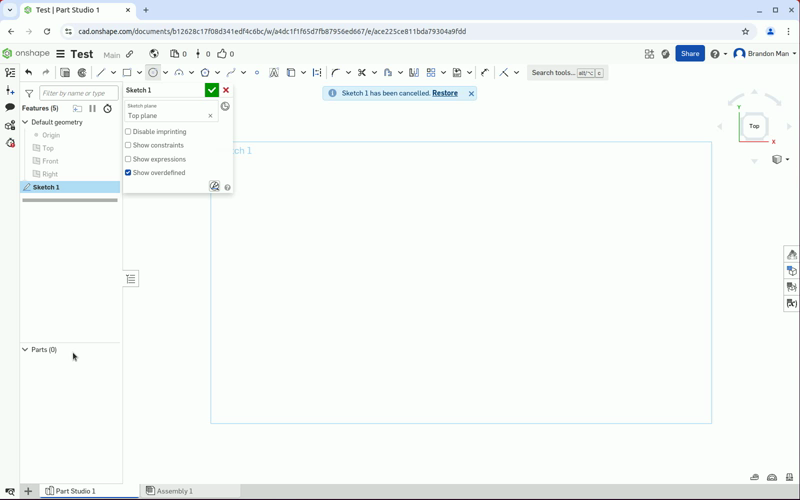
mouse_move(461, 282)
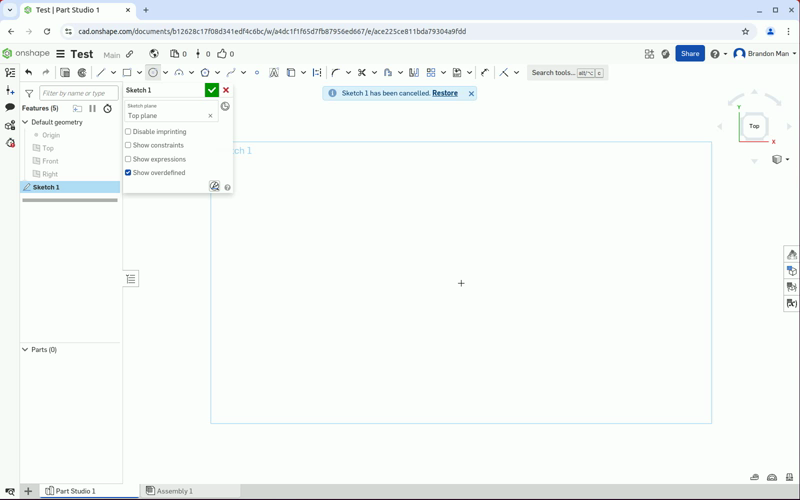
click(461, 282)
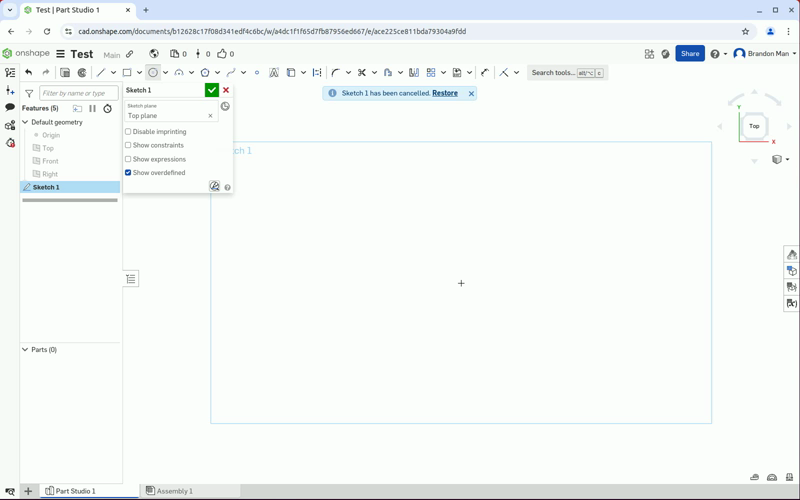
key_up(shift)
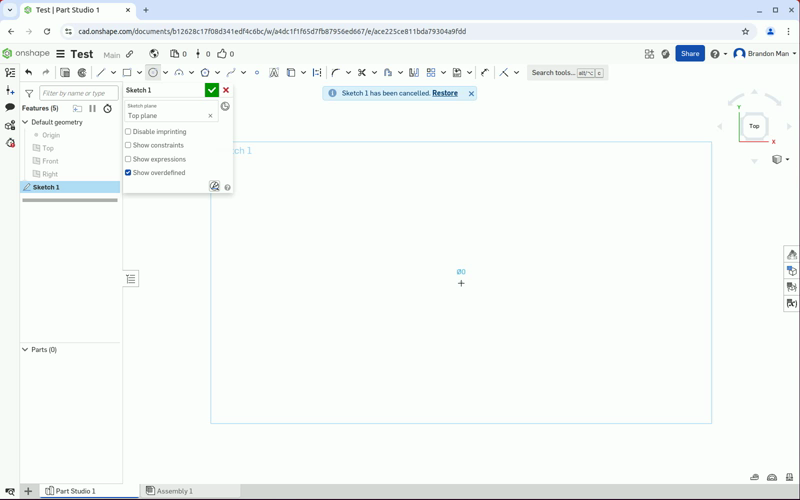
mouse_move(539, 282)
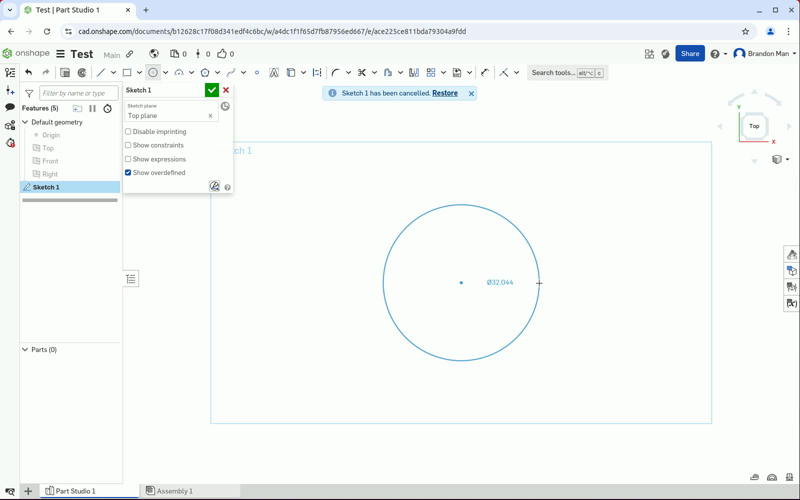
click(539, 282)
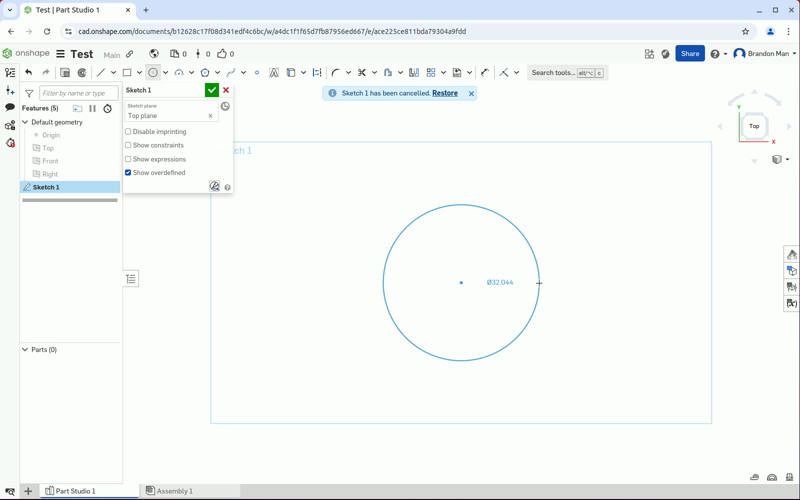
key(esc)
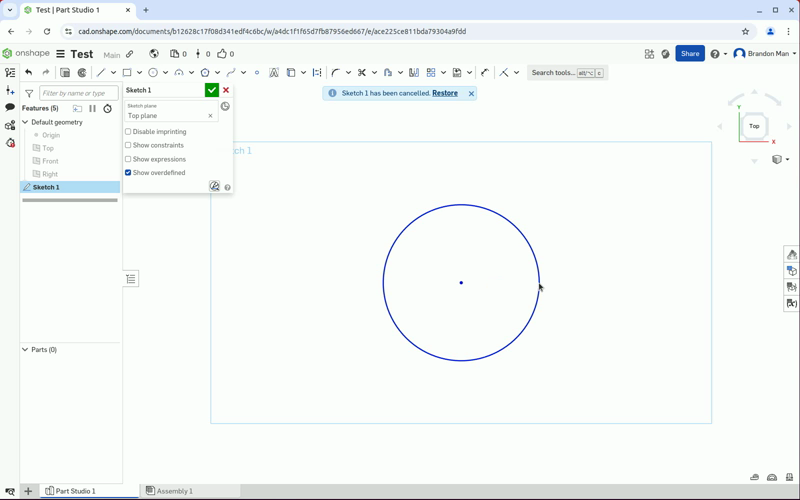
mouse_move(484, 317)
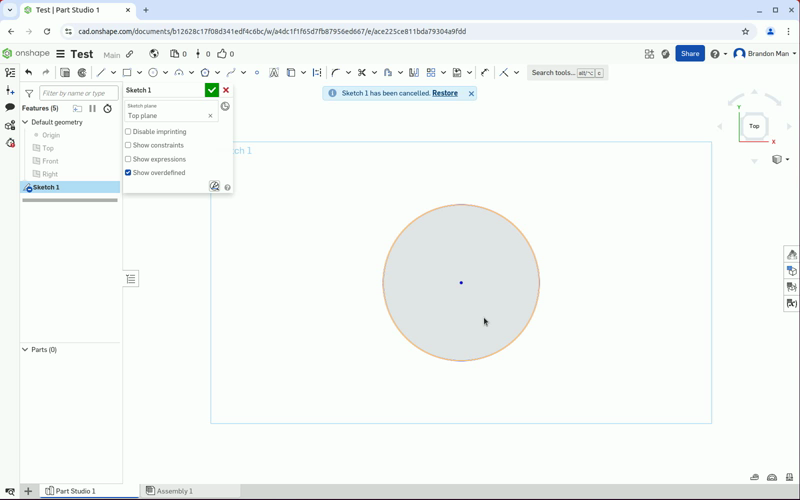
click(484, 317)
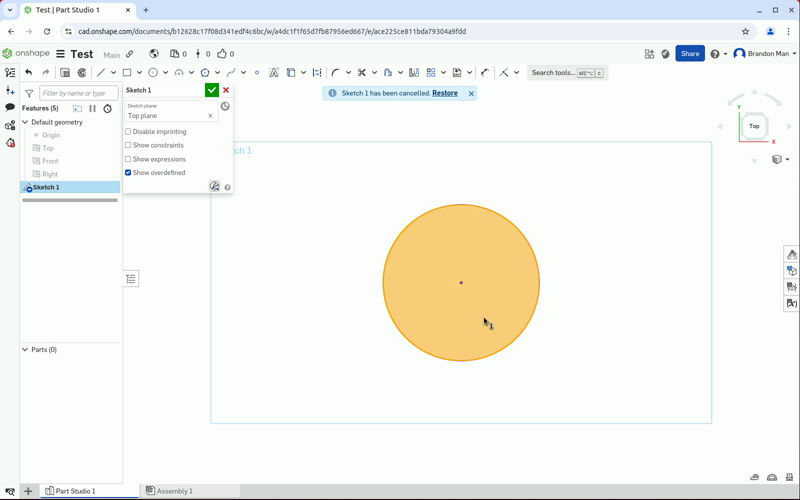
mouse_move(73, 352)
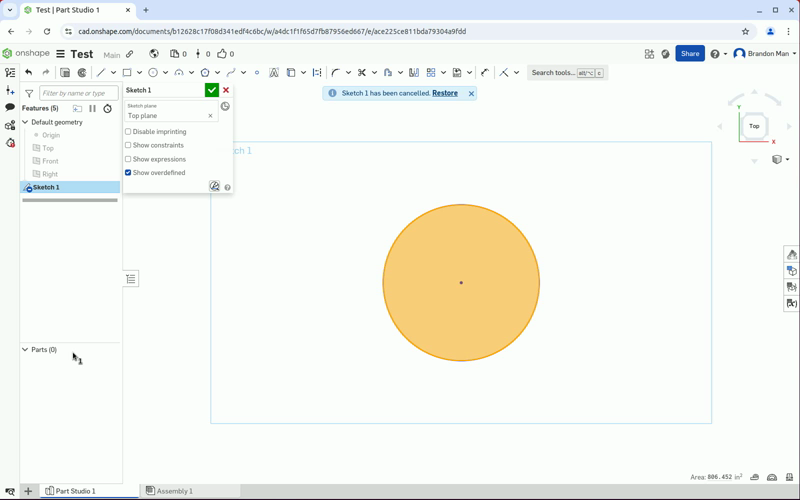
key(shift+y)
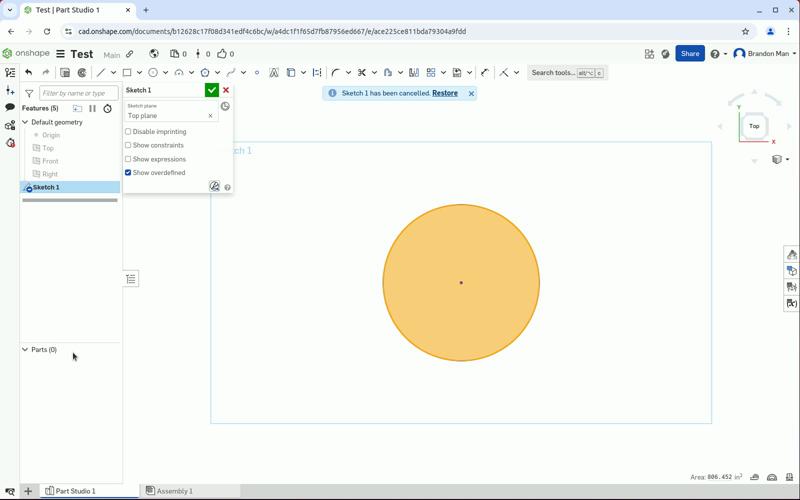
key(shift+e)
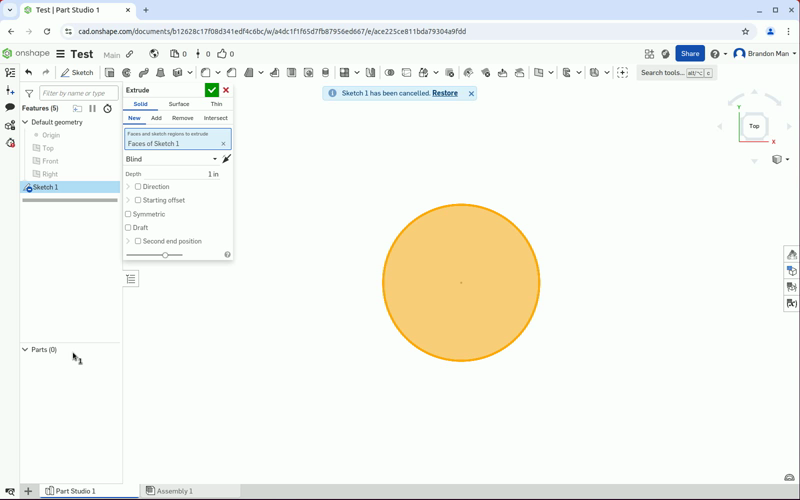
mouse_move(143, 106)
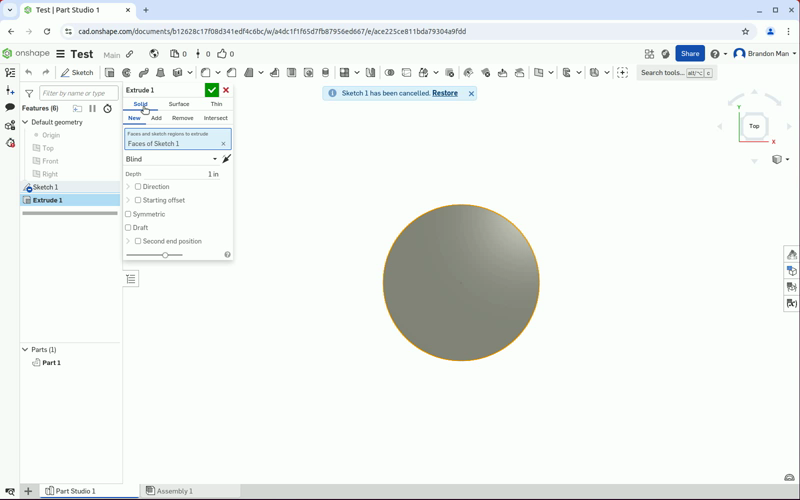
click(143, 106)
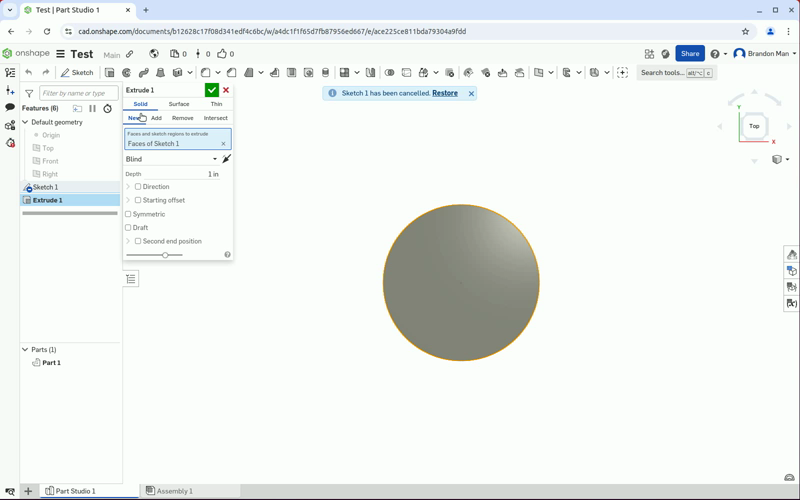
mouse_move(137, 120)
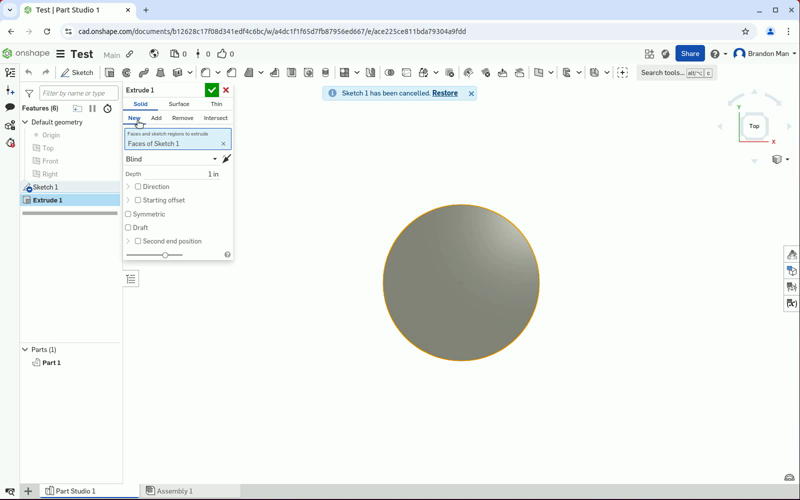
click(137, 120)
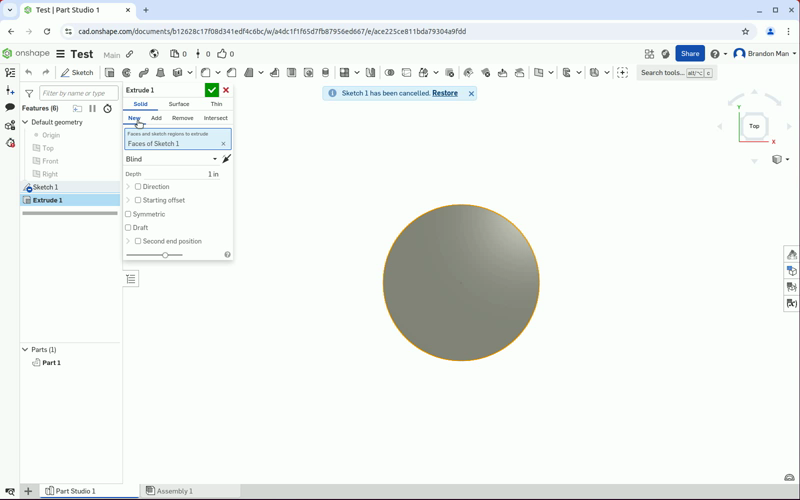
key(tab, 4)
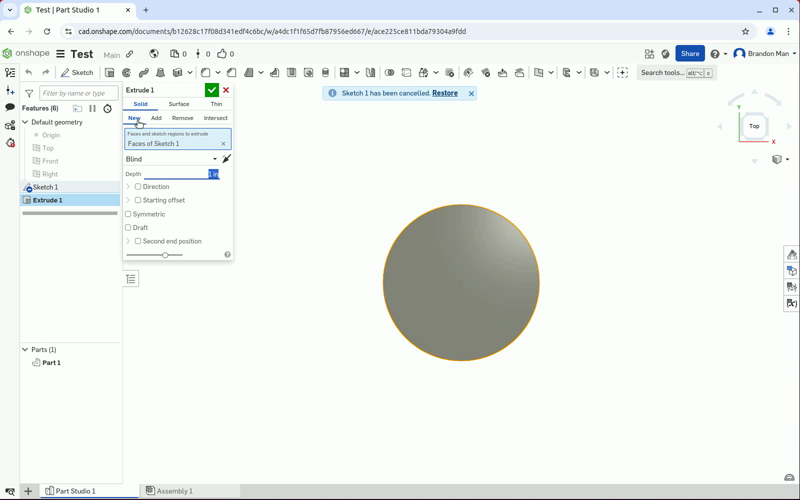
text(14.443)
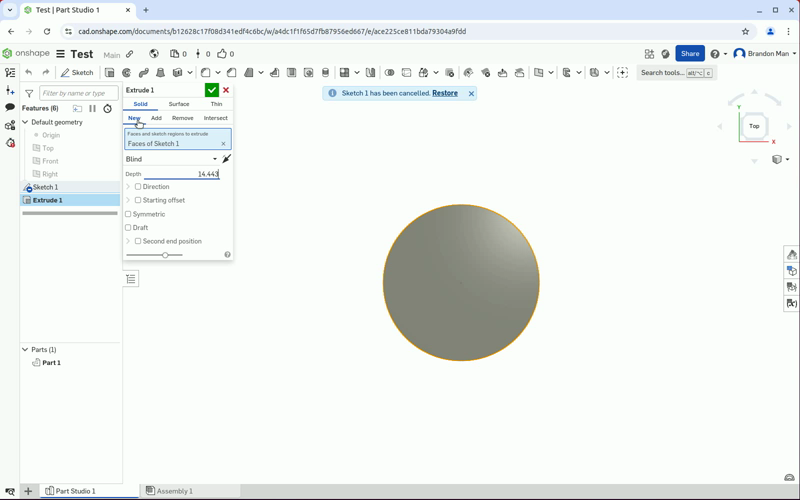
key(enter)
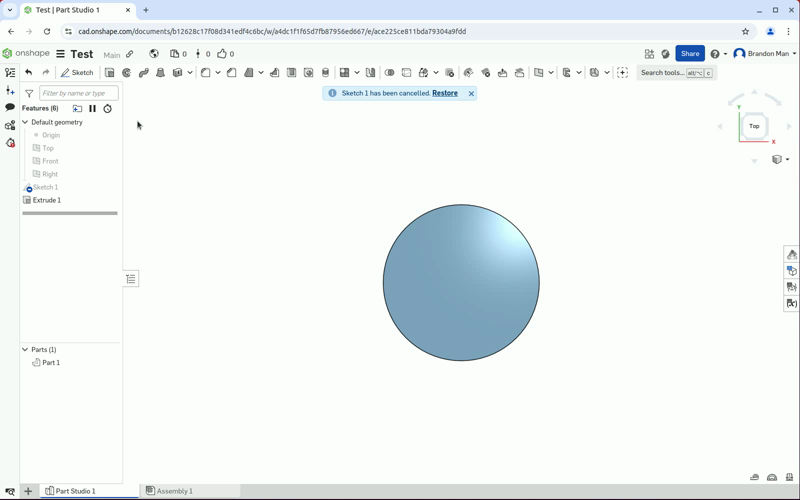
key(shift+h)
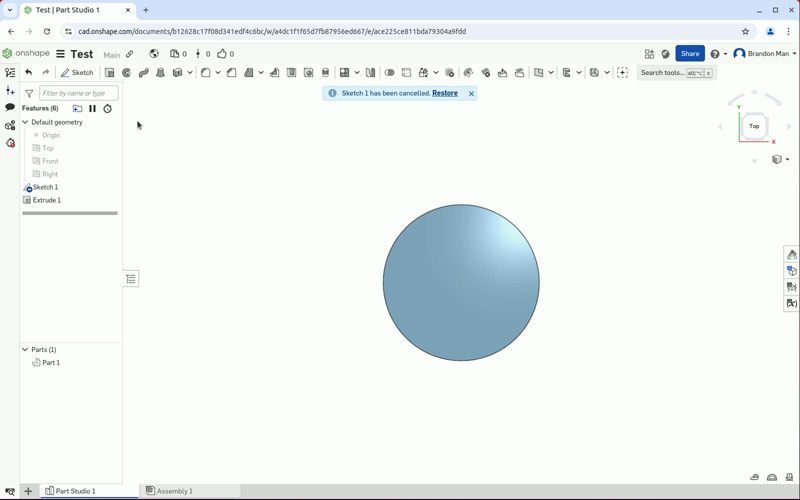
key(shift+h)
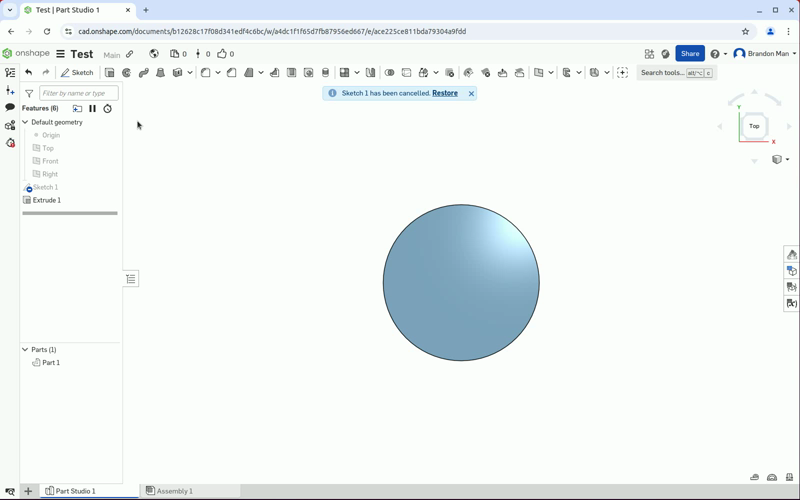
mouse_move(73, 189)
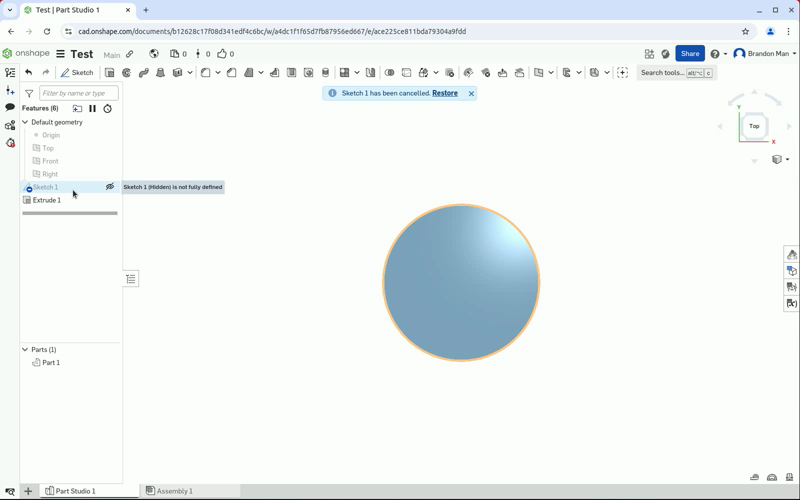
click(73, 189)
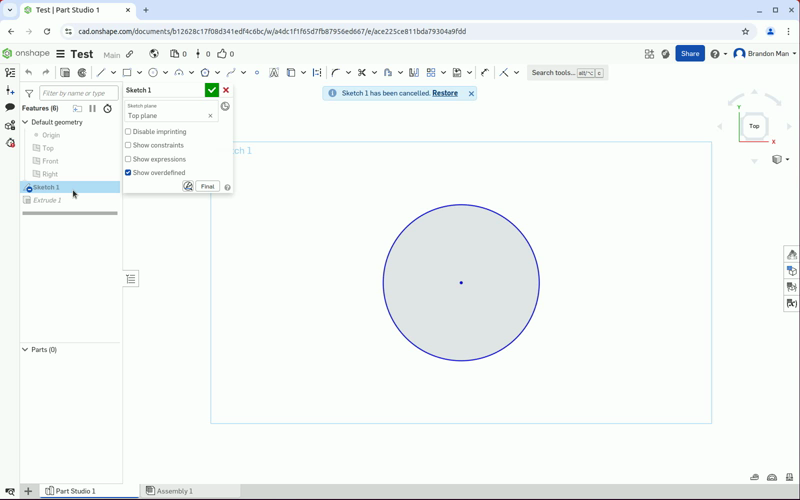
mouse_move(229, 92)
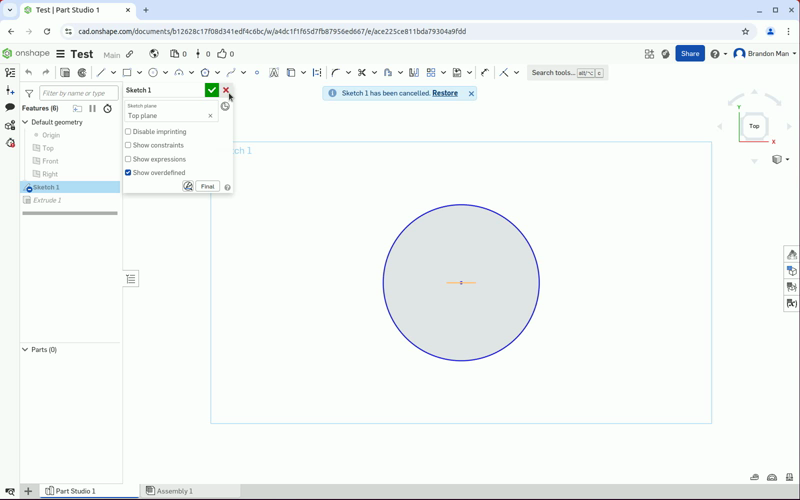
click(229, 92)
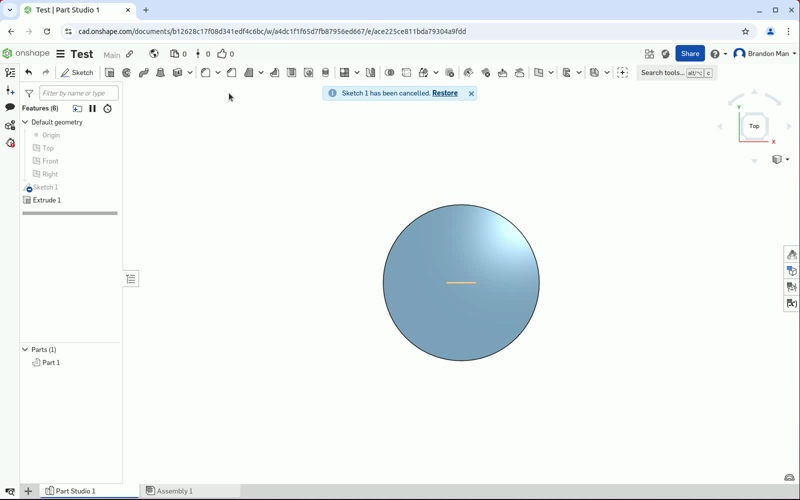
mouse_move(541, 75)
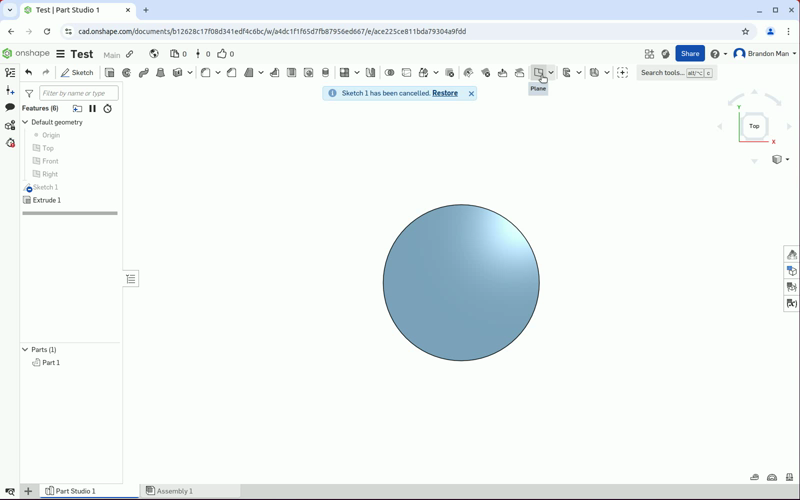
click(541, 75)
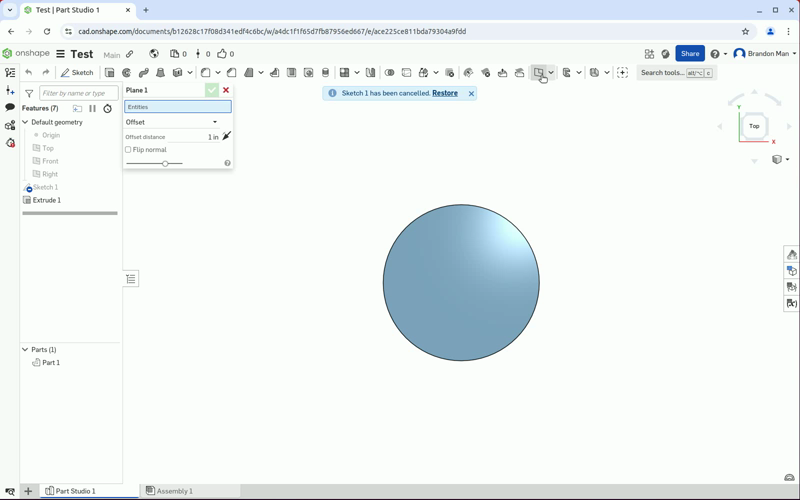
mouse_move(73, 150)
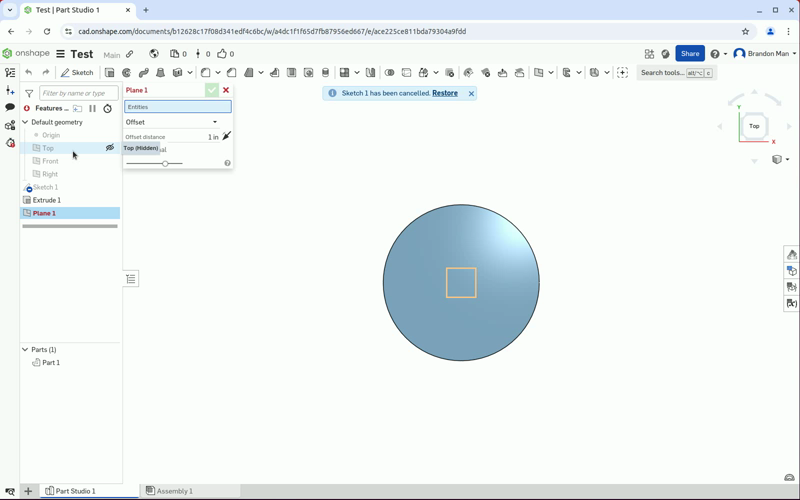
click(73, 150)
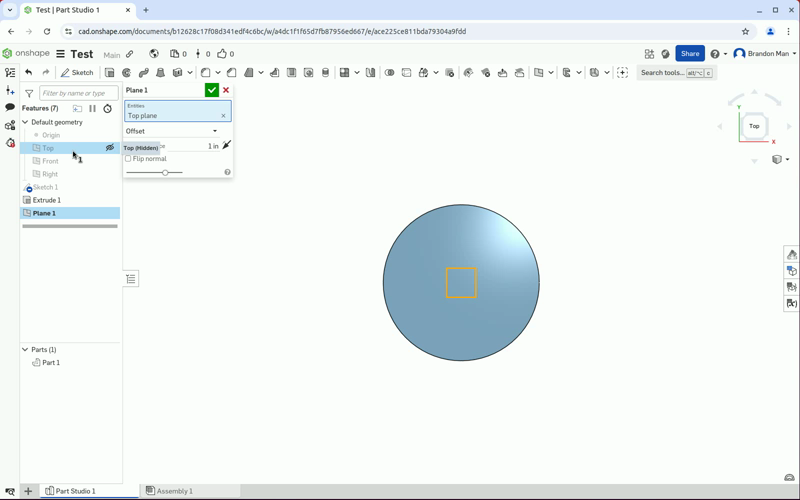
key(tab, 2)
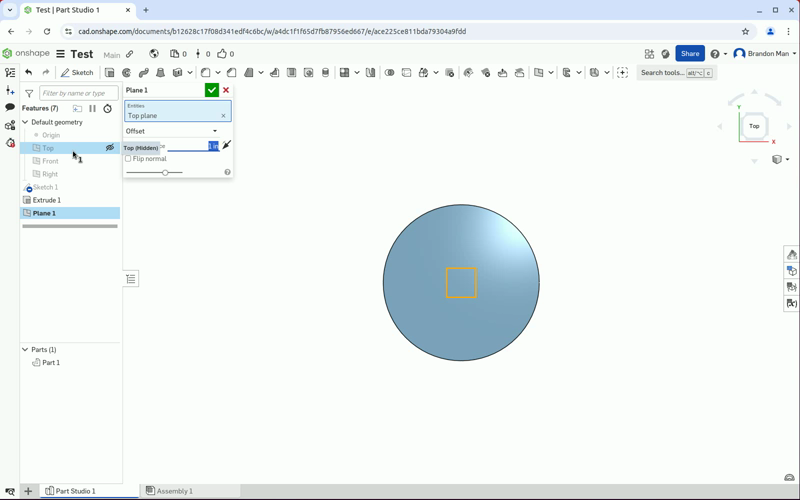
text(14.45)
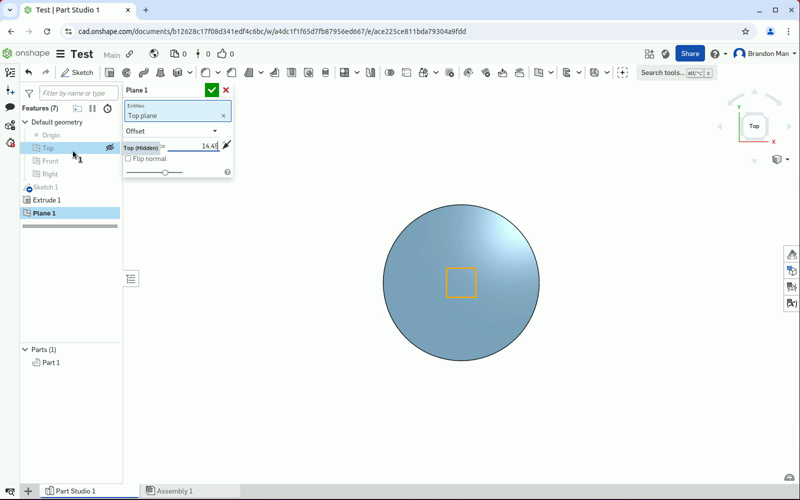
key(enter, 2)
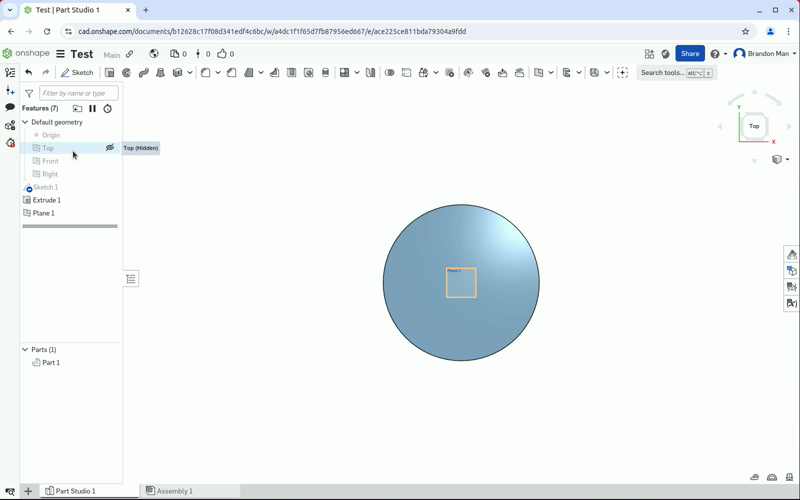
key(shift+s)
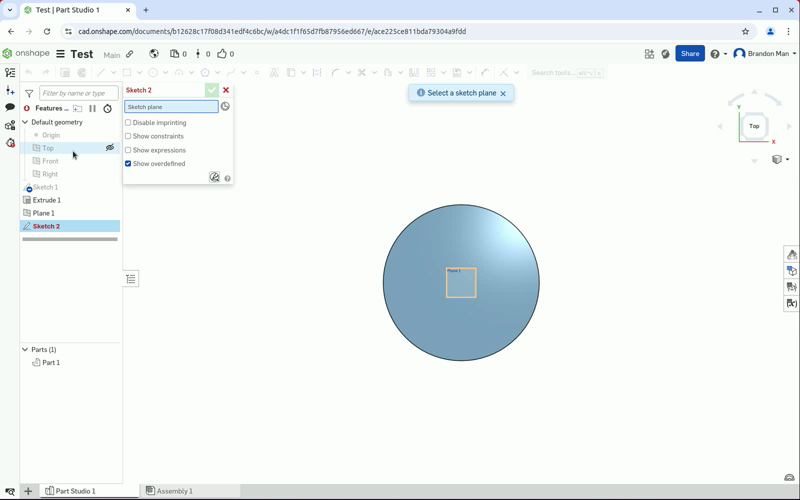
mouse_move(73, 215)
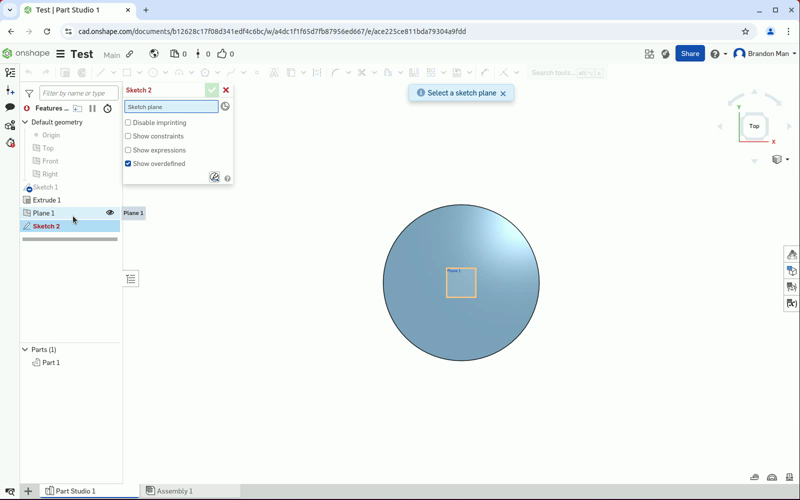
click(73, 215)
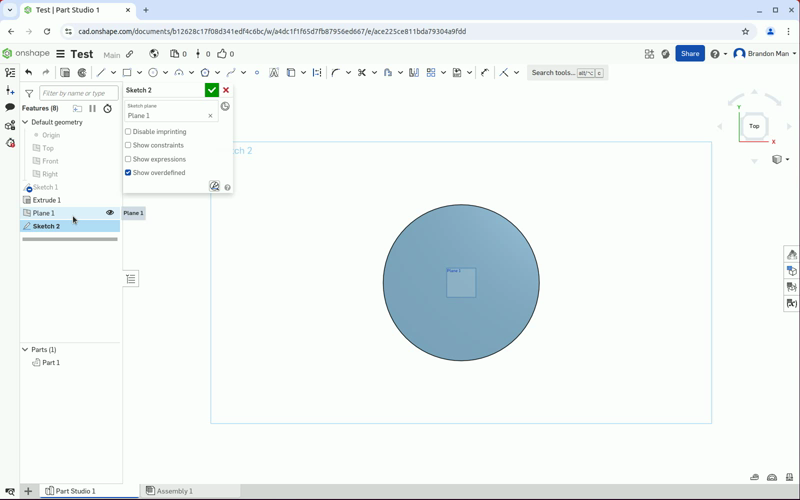
mouse_move(73, 352)
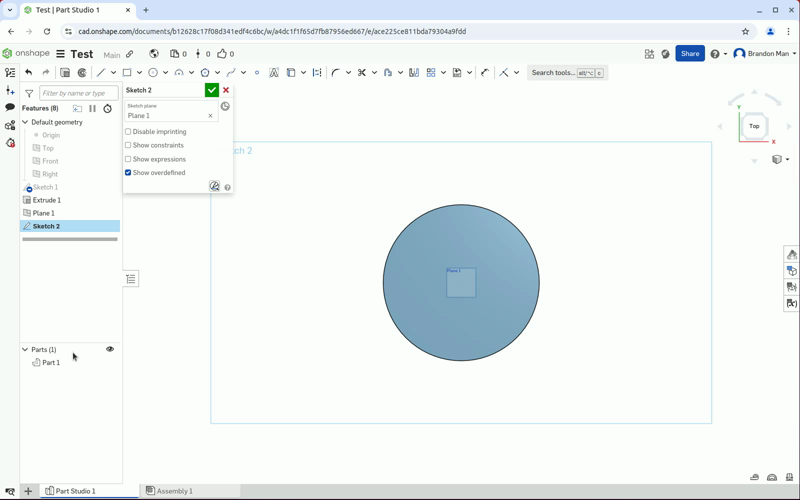
key(y)
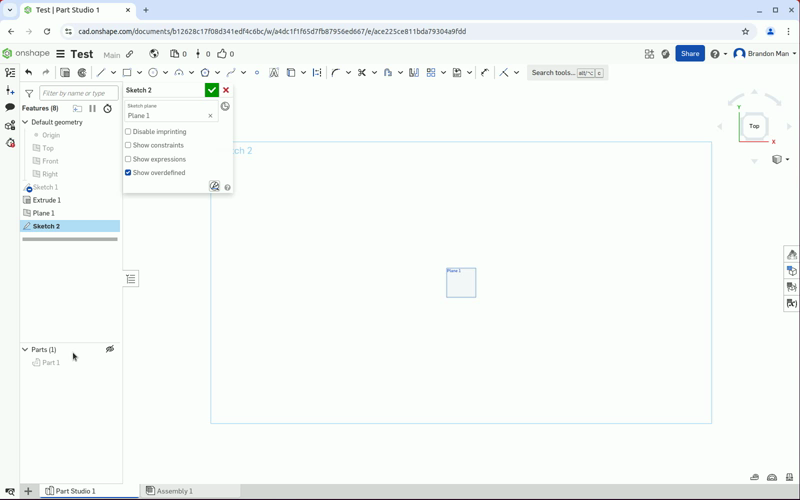
key(l)
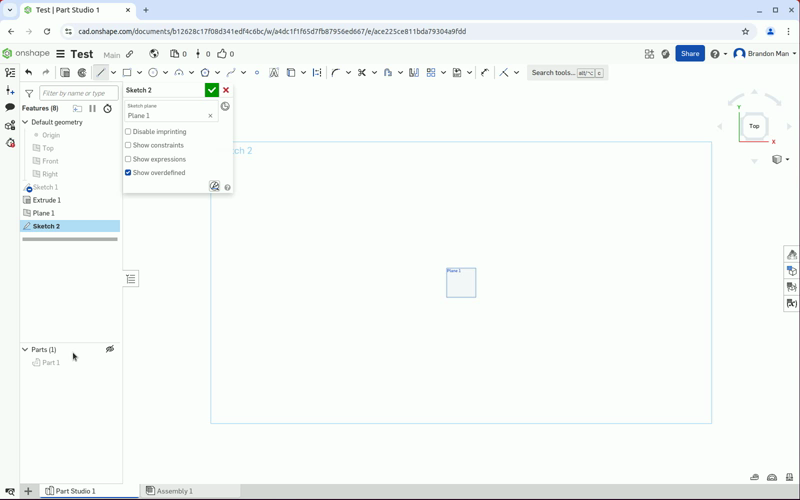
key_down(shift)
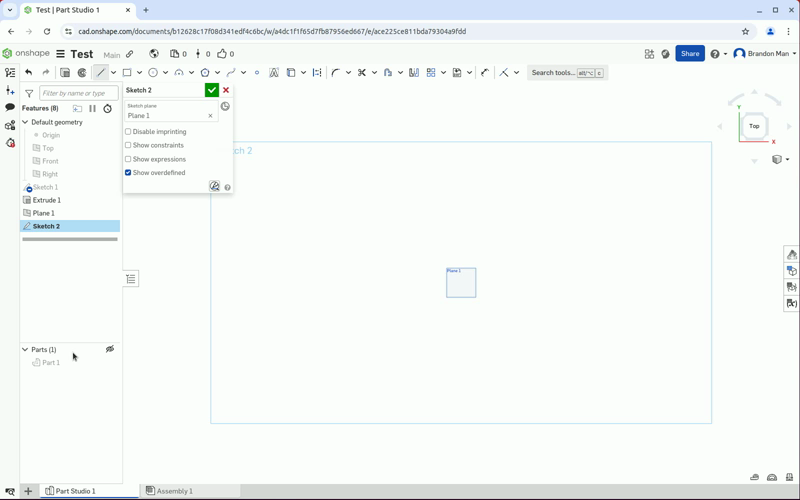
mouse_move(432, 311)
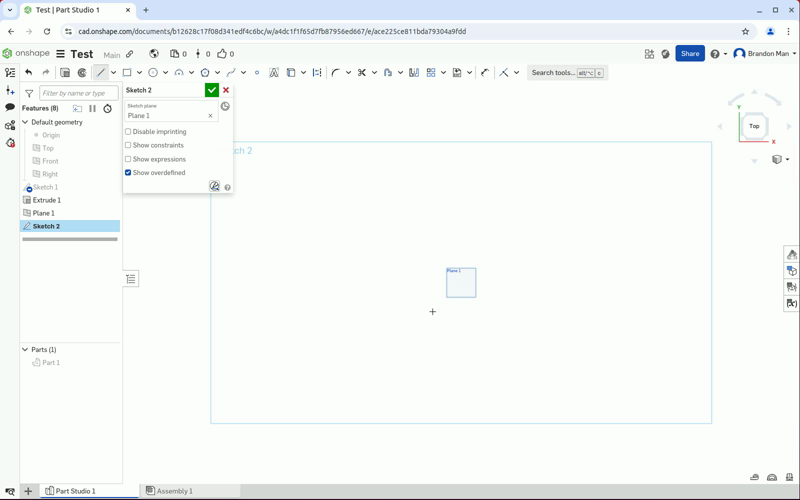
click(432, 311)
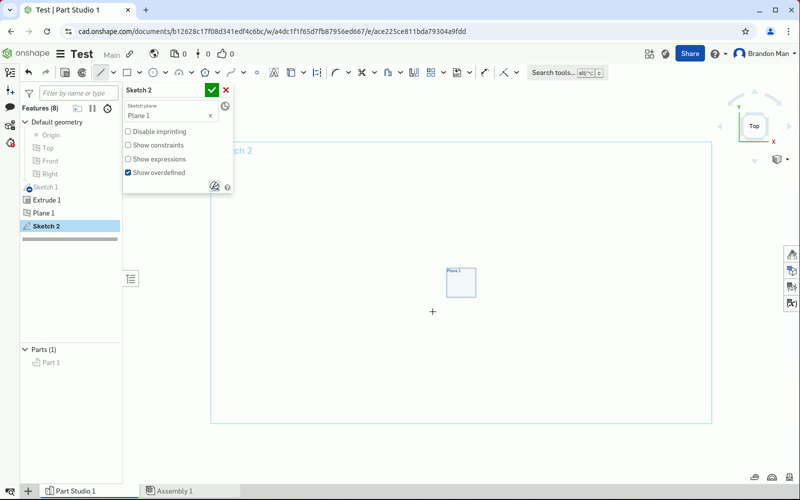
key_up(shift)
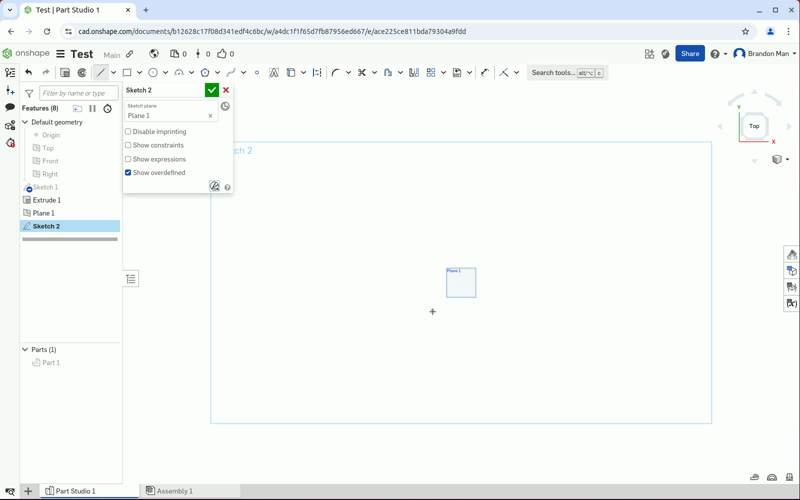
key_down(shift)
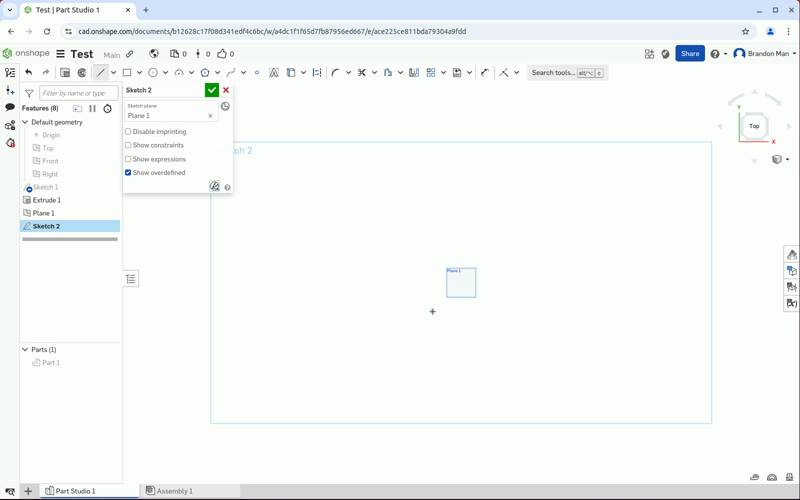
mouse_move(462, 311)
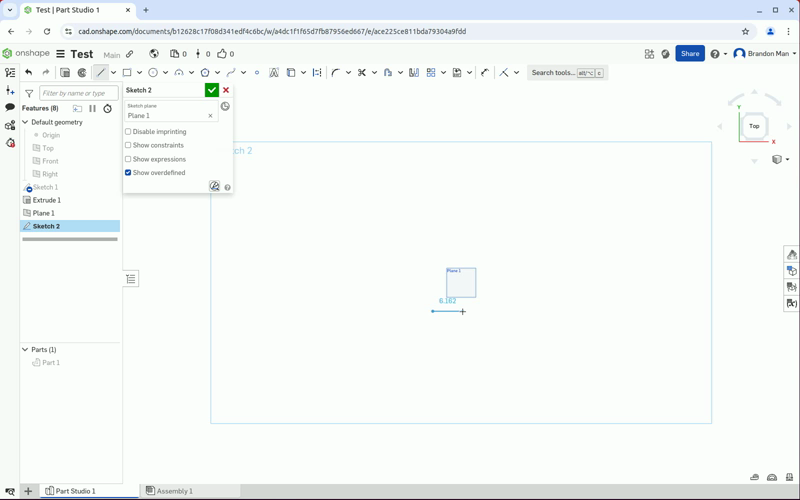
mouse_move(461, 311)
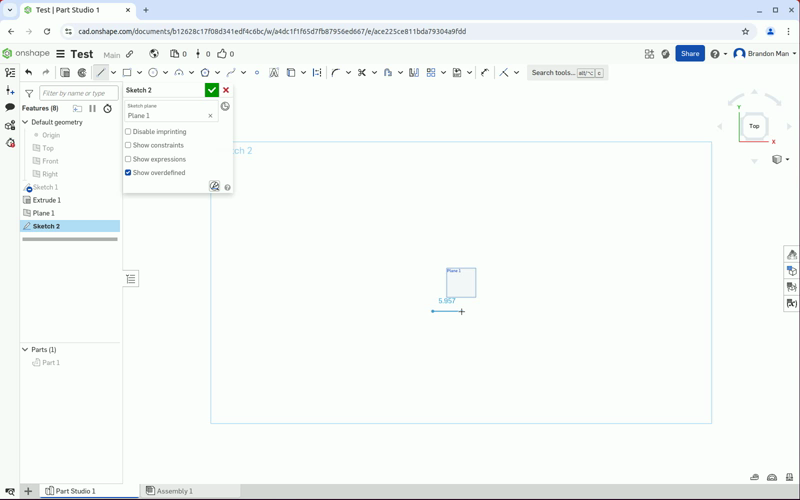
click(461, 311)
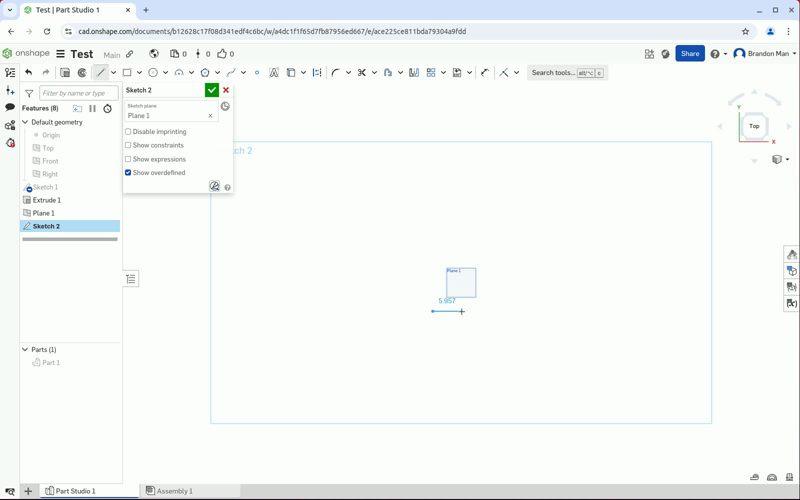
key_up(shift)
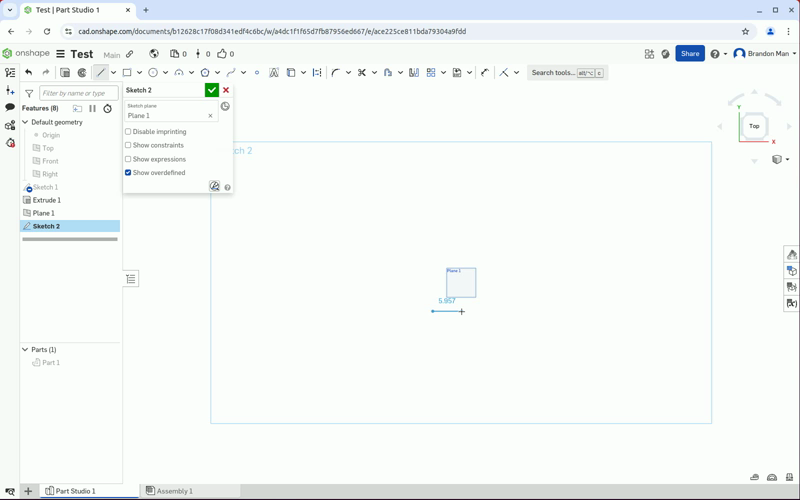
key_down(shift)
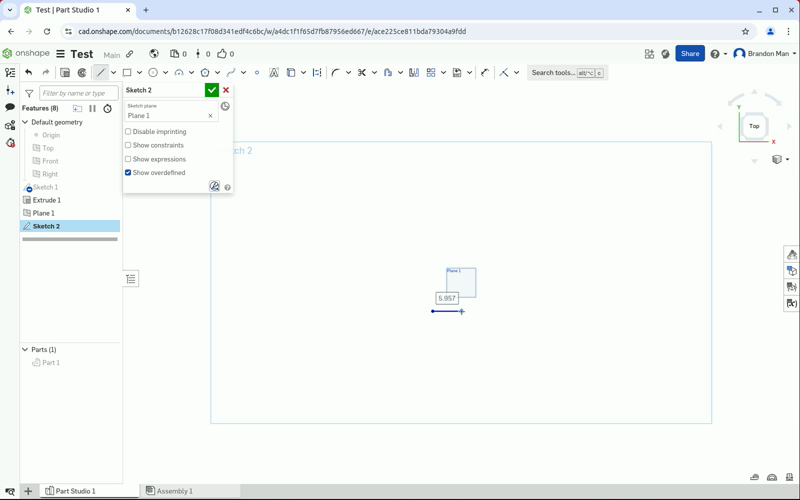
mouse_move(491, 311)
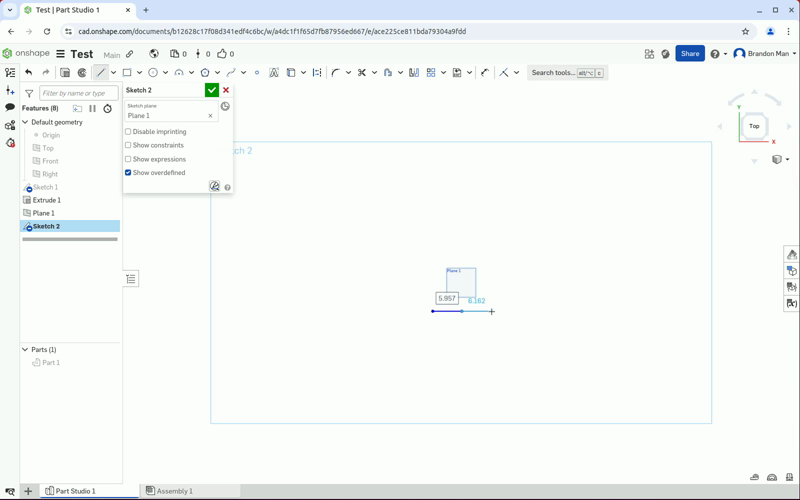
mouse_move(461, 282)
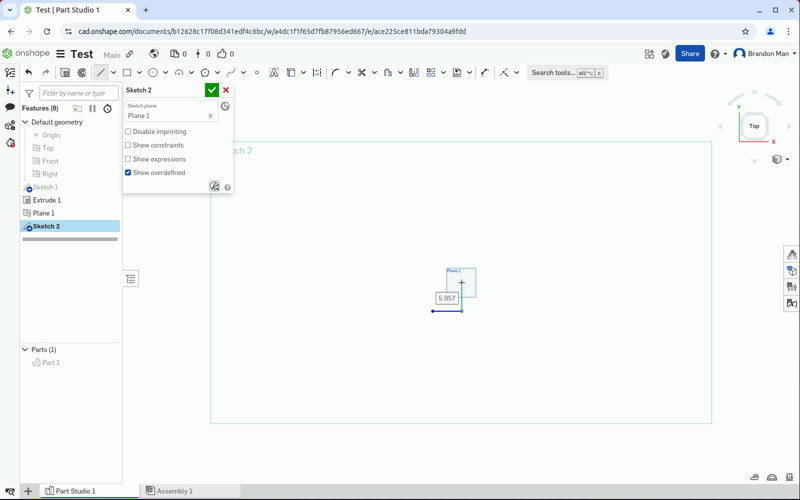
click(461, 282)
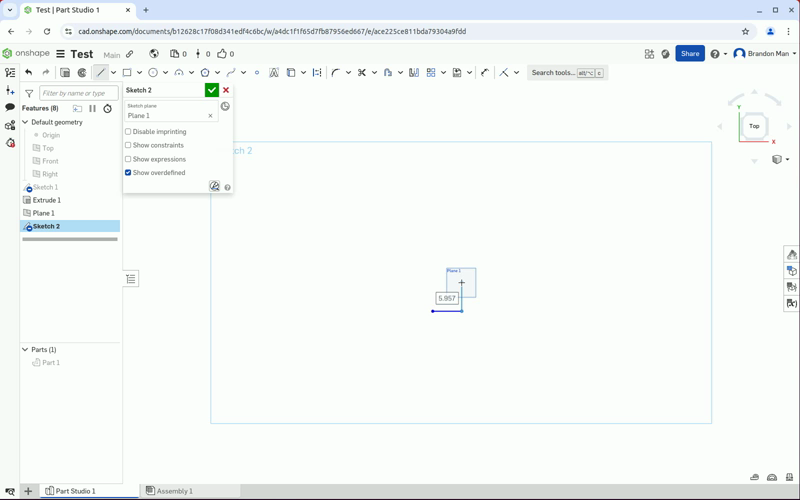
key_up(shift)
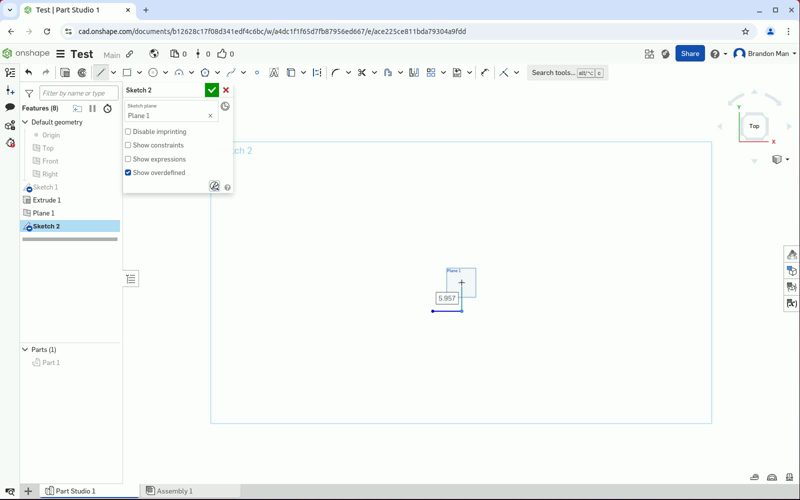
key_down(shift)
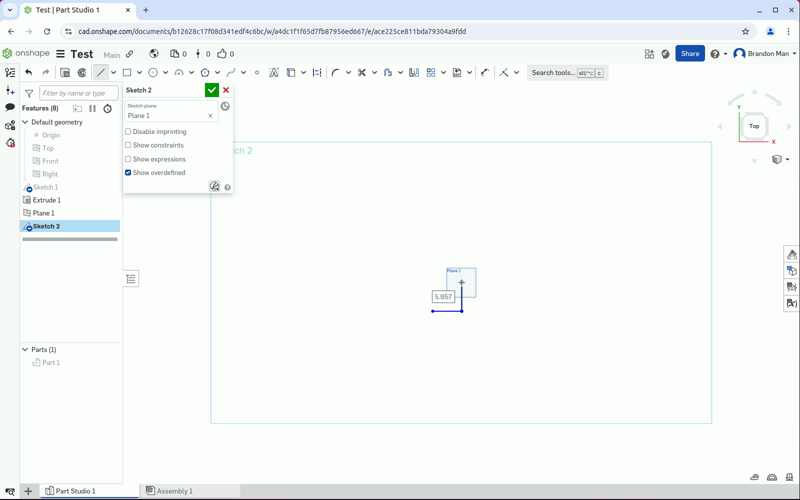
mouse_move(491, 282)
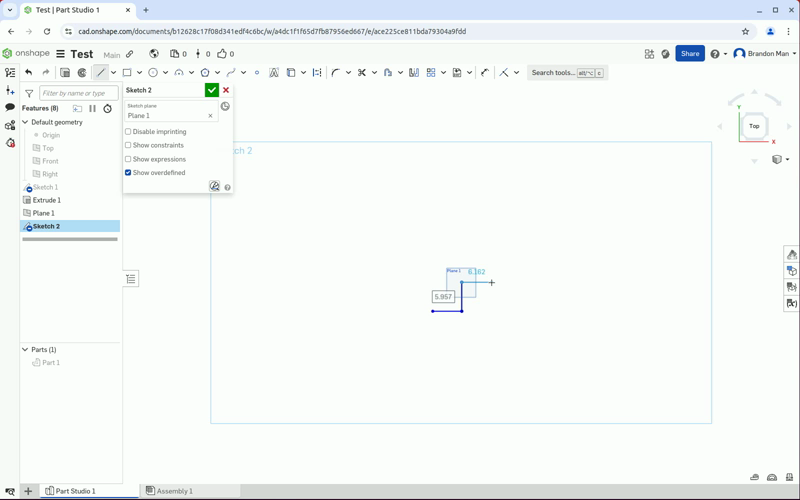
mouse_move(432, 282)
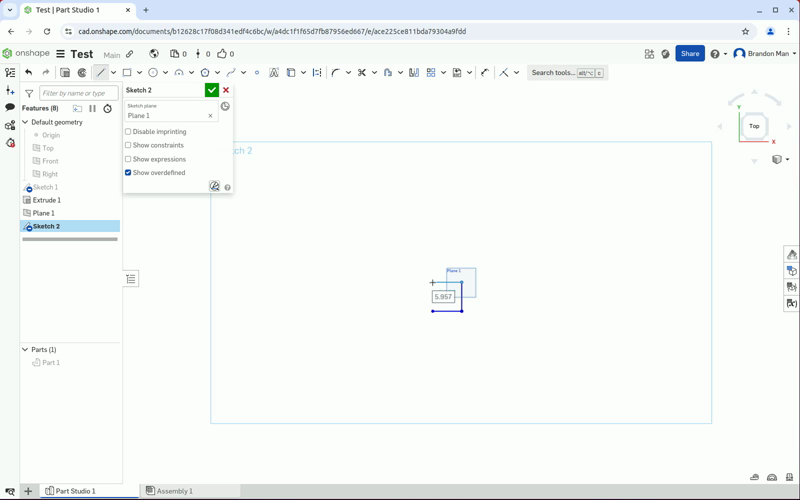
click(432, 282)
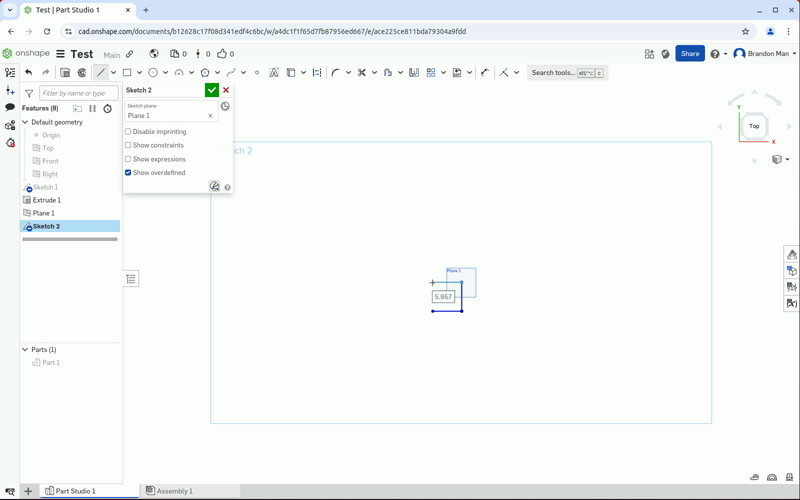
key_up(shift)
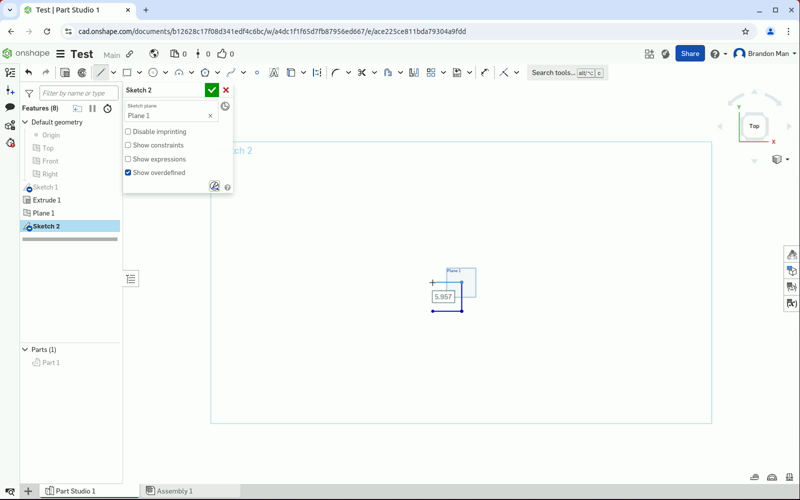
mouse_move(462, 282)
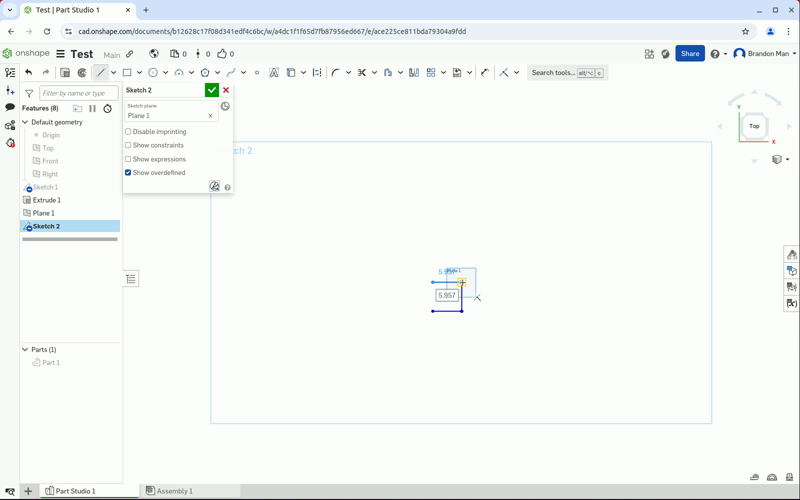
key_down(shift)
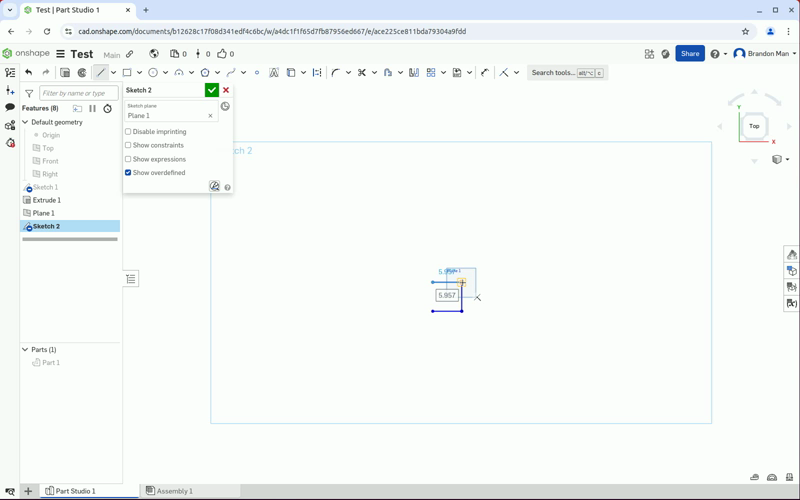
mouse_move(432, 311)
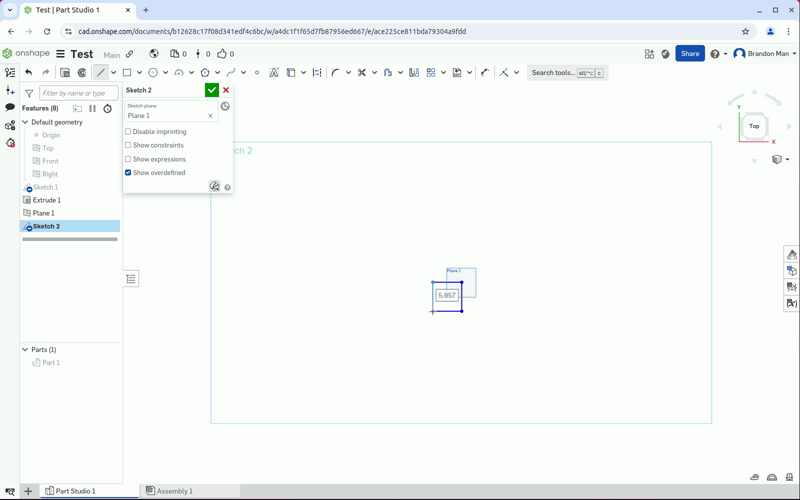
key_up(shift)
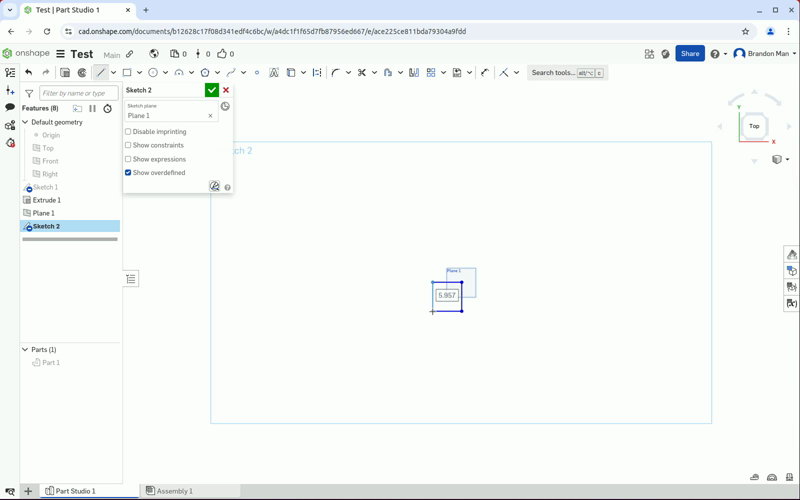
click(432, 311)
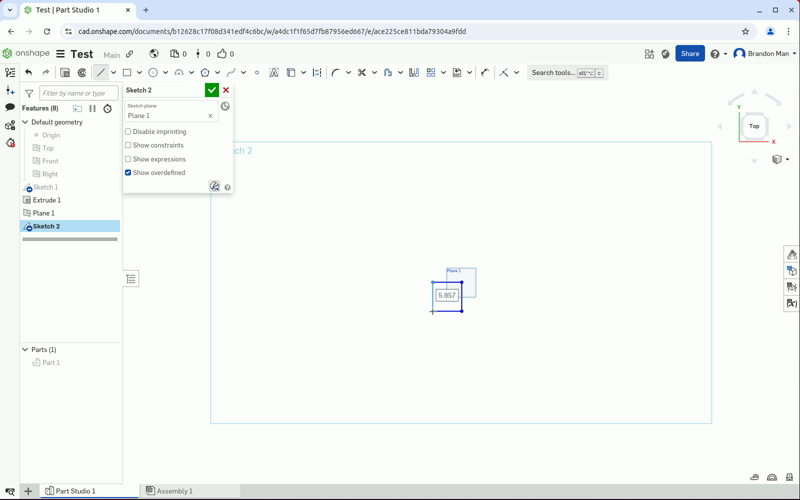
key(esc)
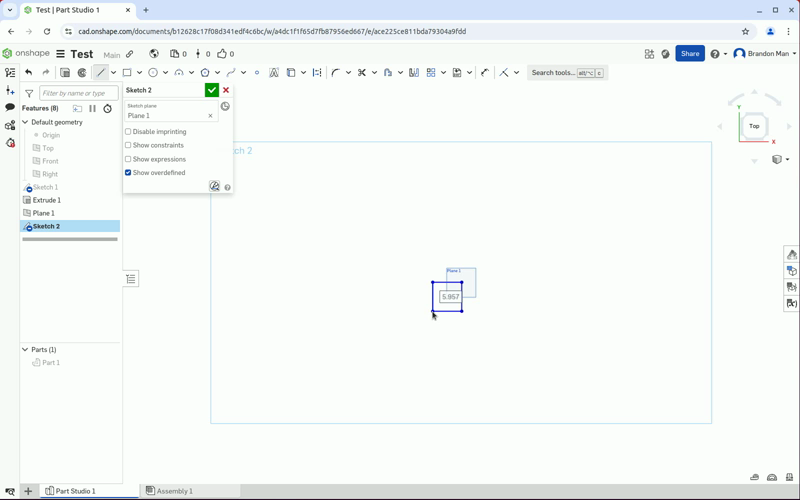
mouse_move(450, 304)
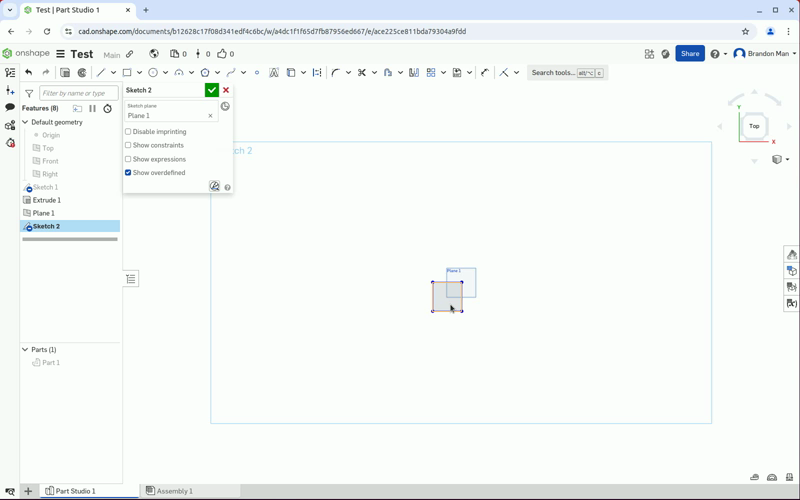
scroll(6)
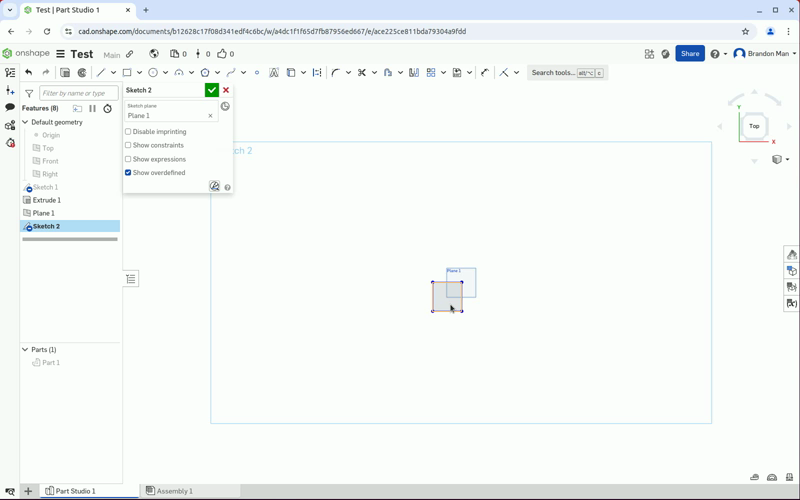
scroll(6)
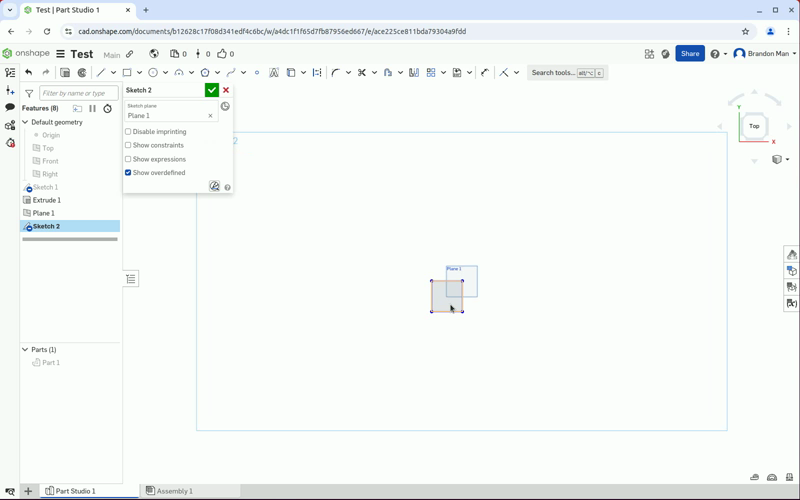
scroll(6)
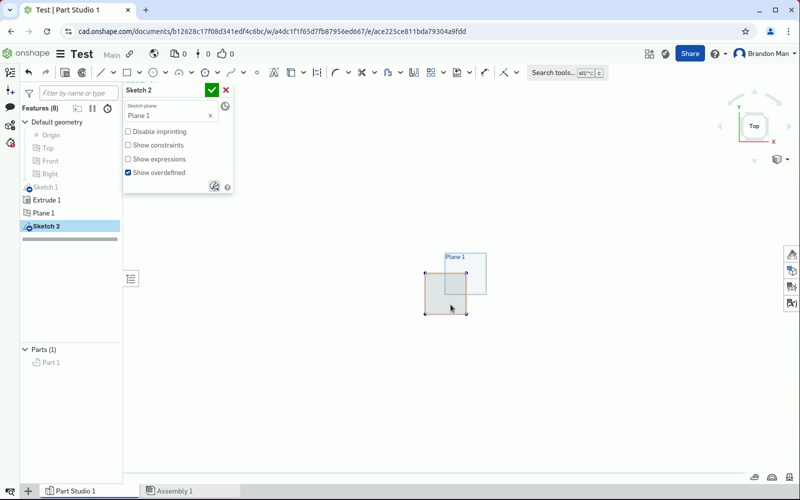
scroll(6)
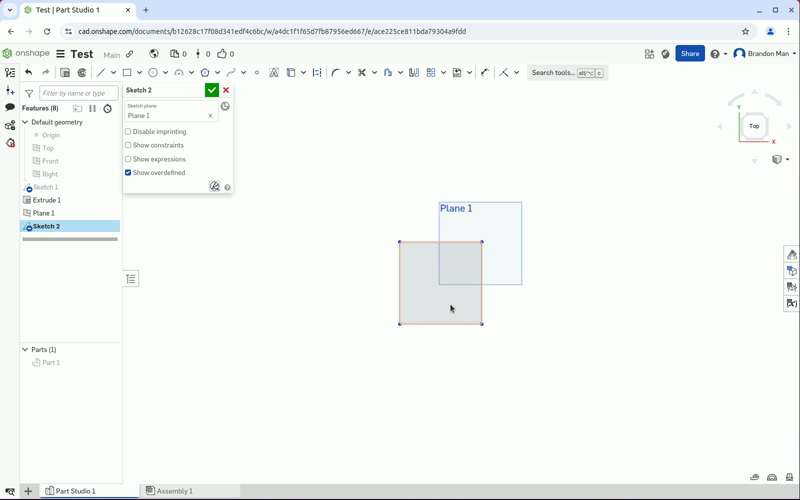
scroll(6)
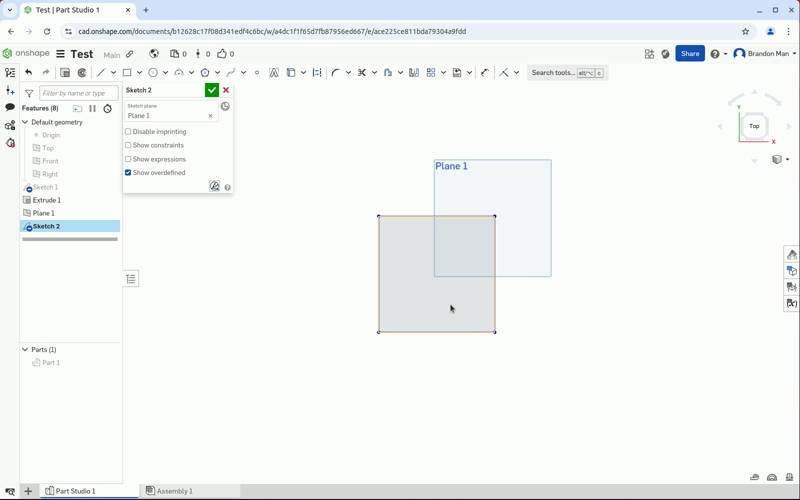
scroll(6)
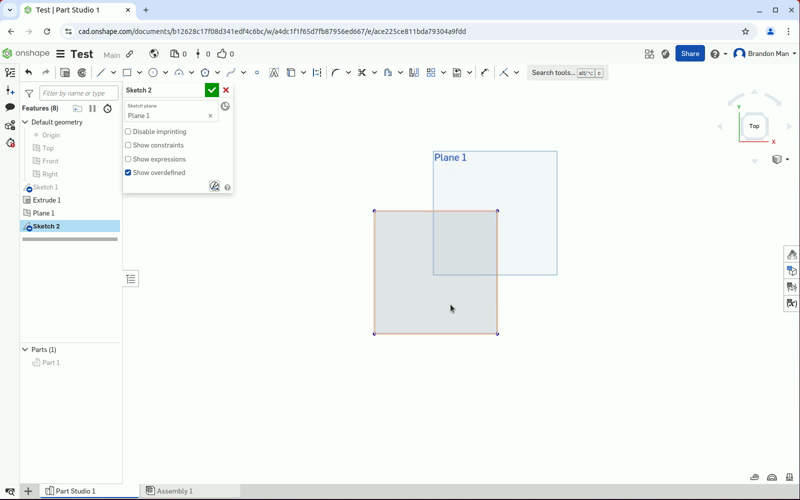
scroll(6)
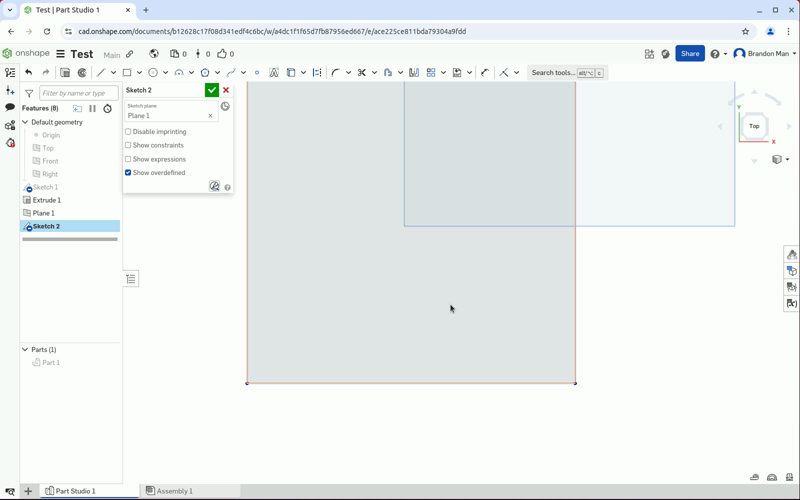
click(450, 304)
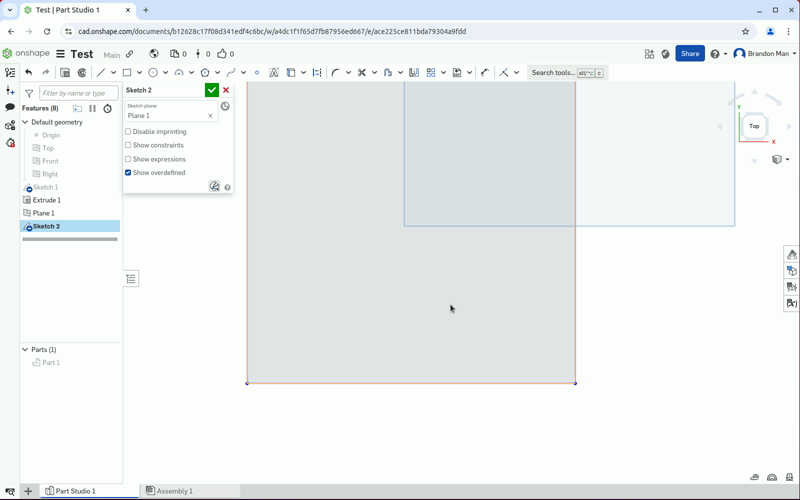
scroll(-6)
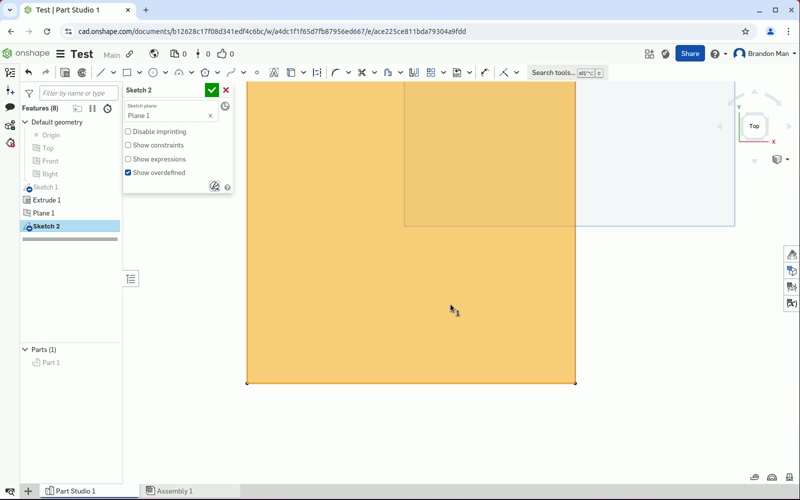
scroll(-6)
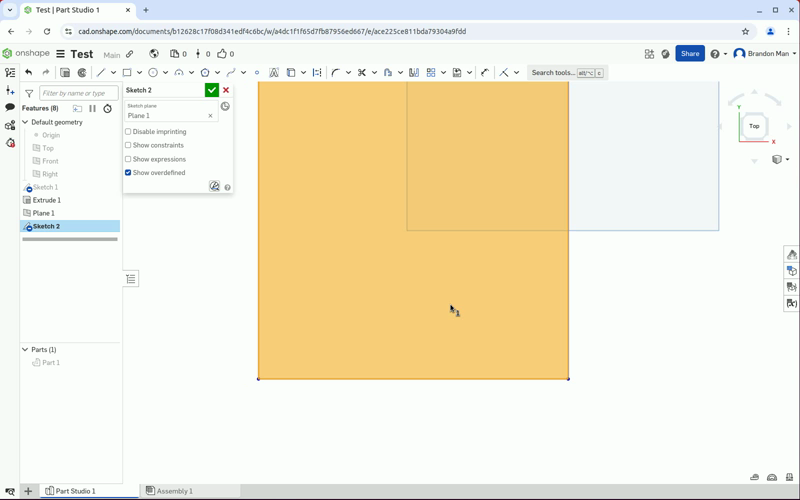
scroll(-6)
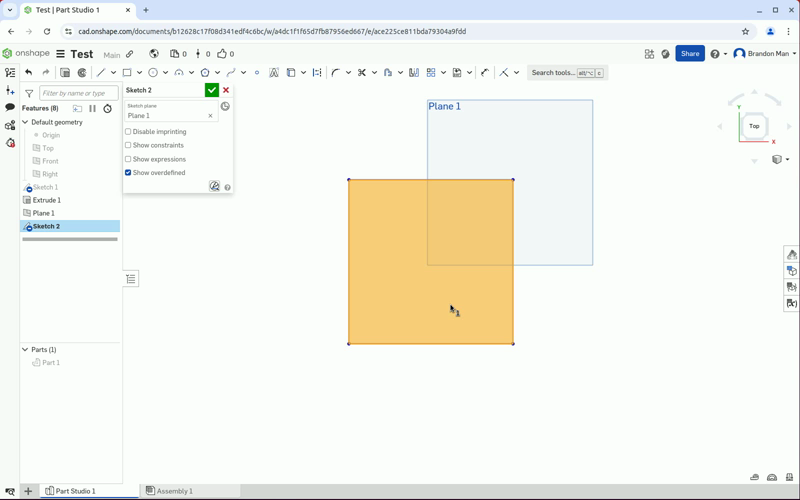
scroll(-6)
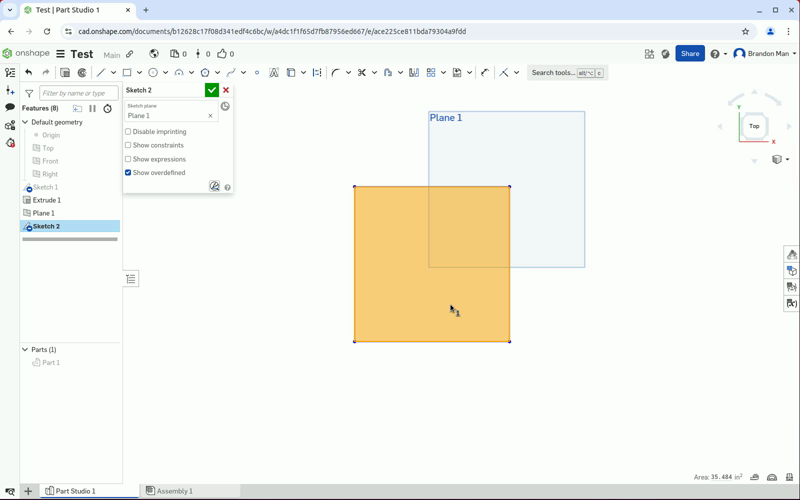
scroll(-6)
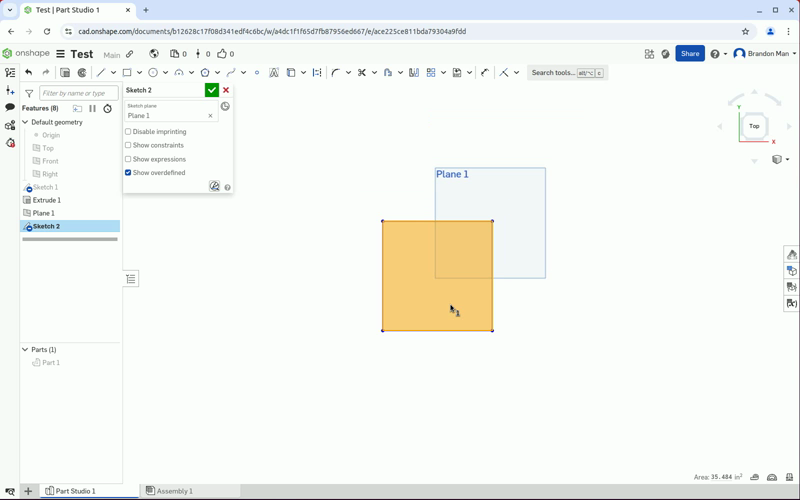
scroll(-6)
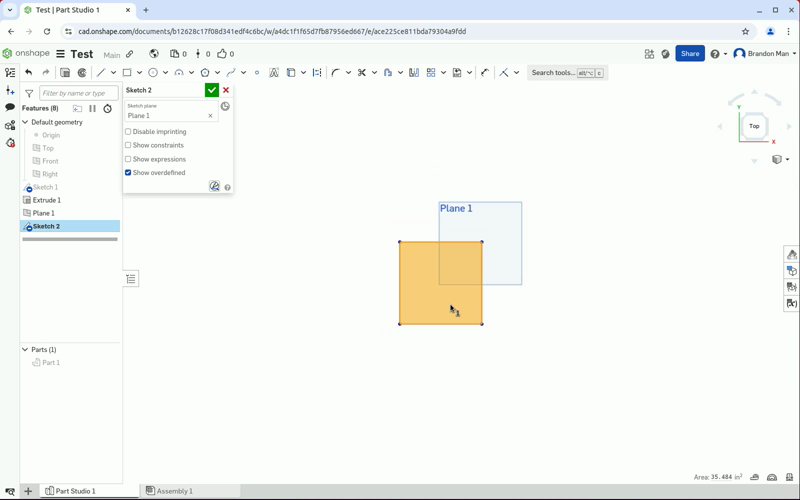
scroll(-6)
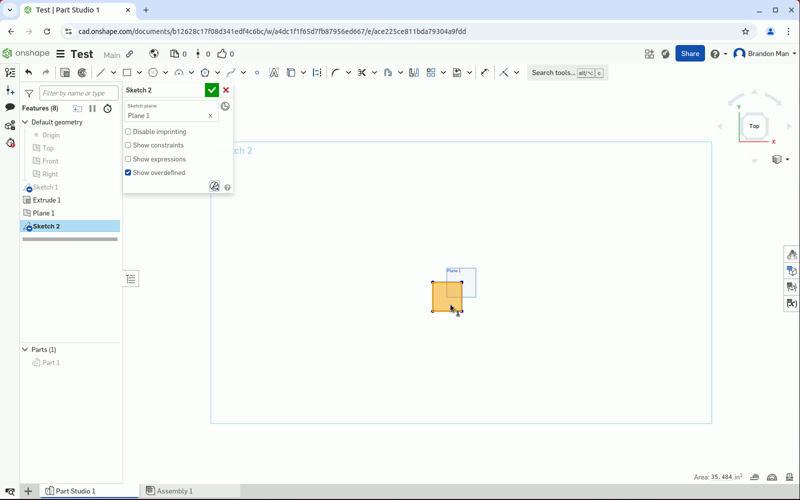
mouse_move(73, 352)
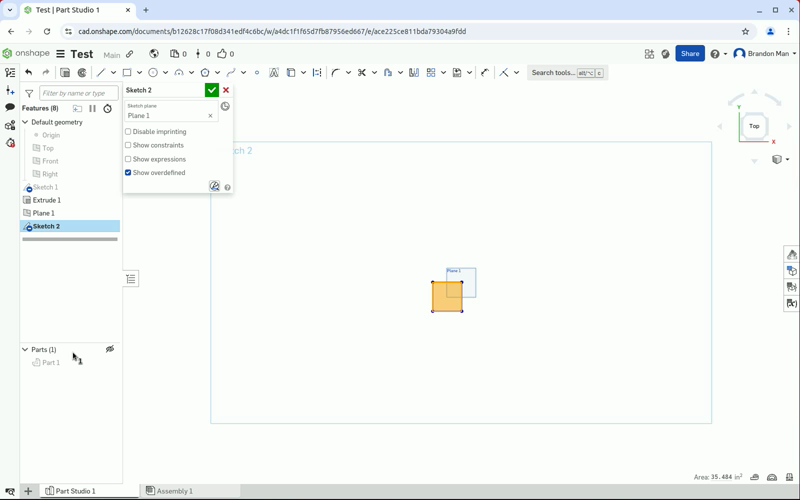
key(shift+y)
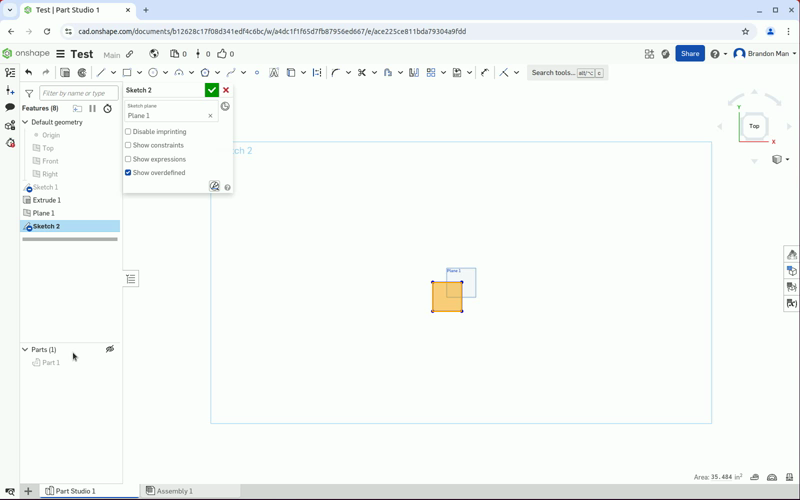
key(shift+e)
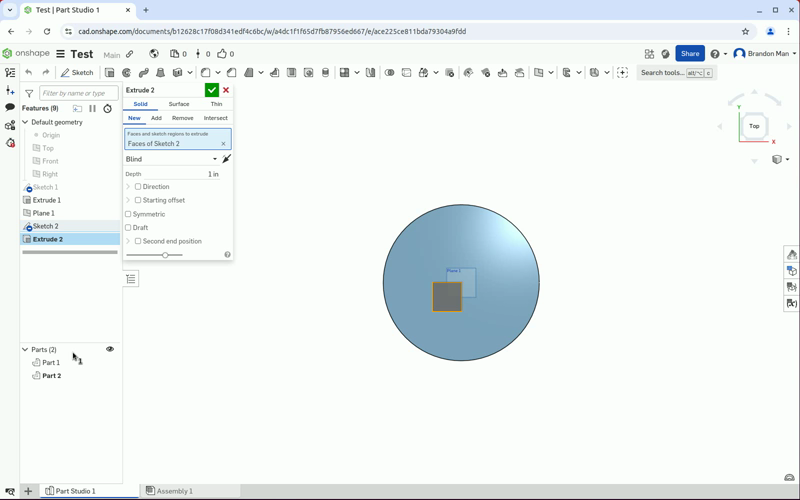
mouse_move(143, 106)
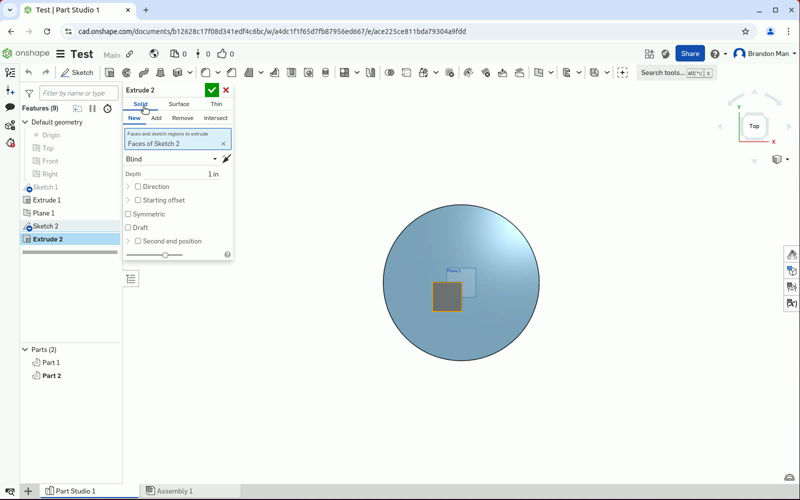
click(143, 106)
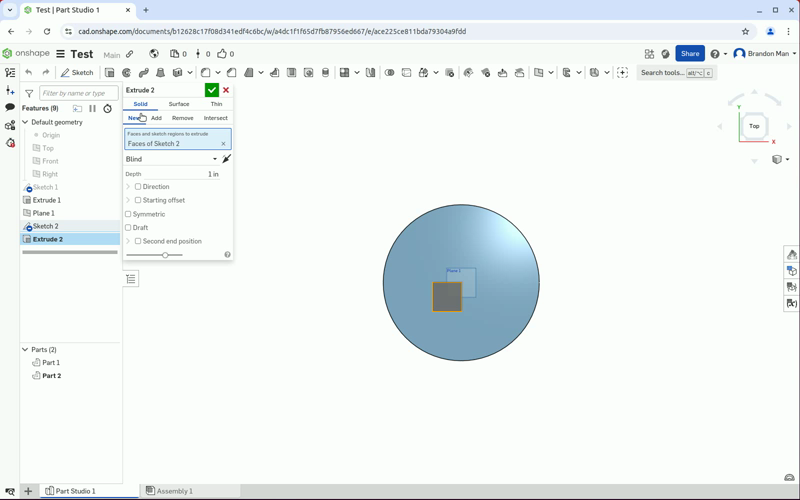
mouse_move(137, 120)
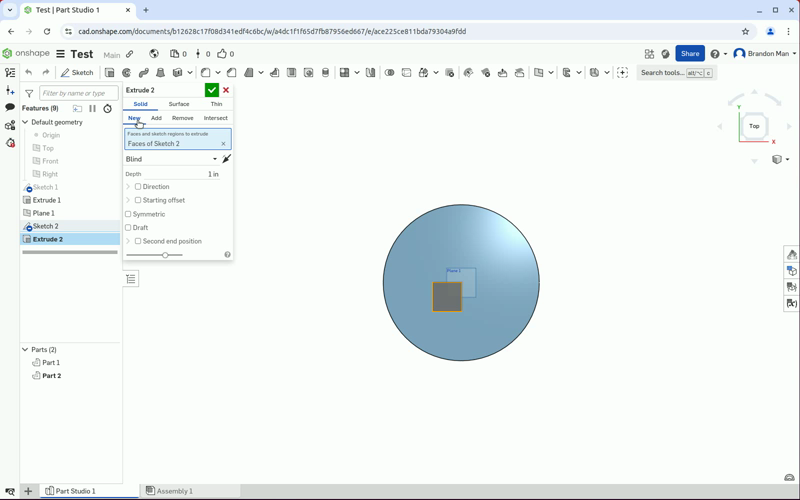
click(137, 120)
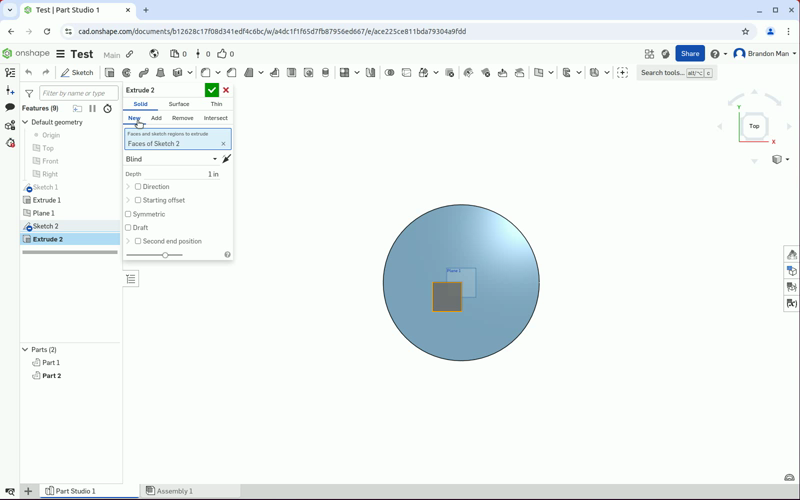
key(tab, 4)
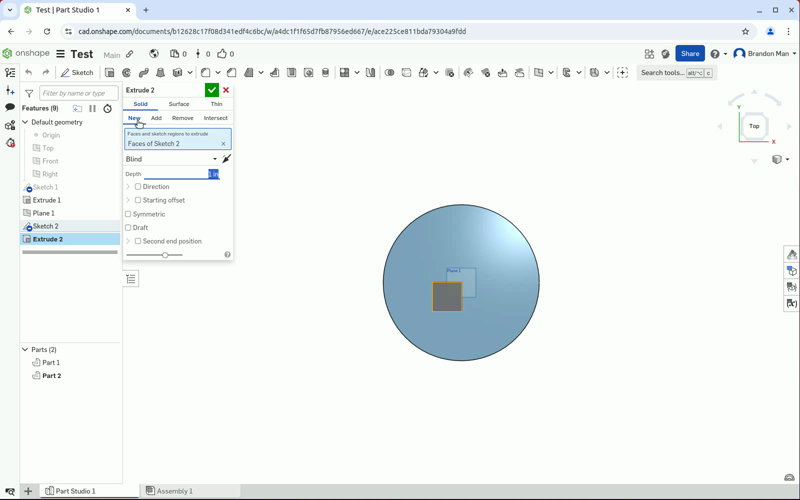
text(8.666)
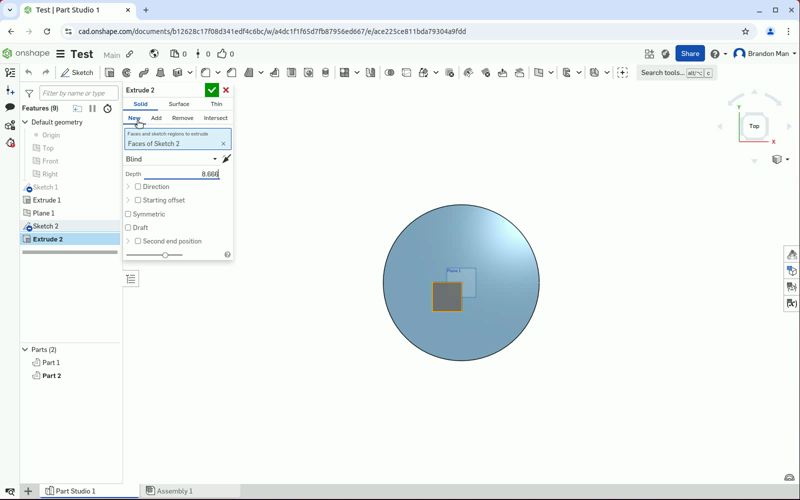
key(enter)
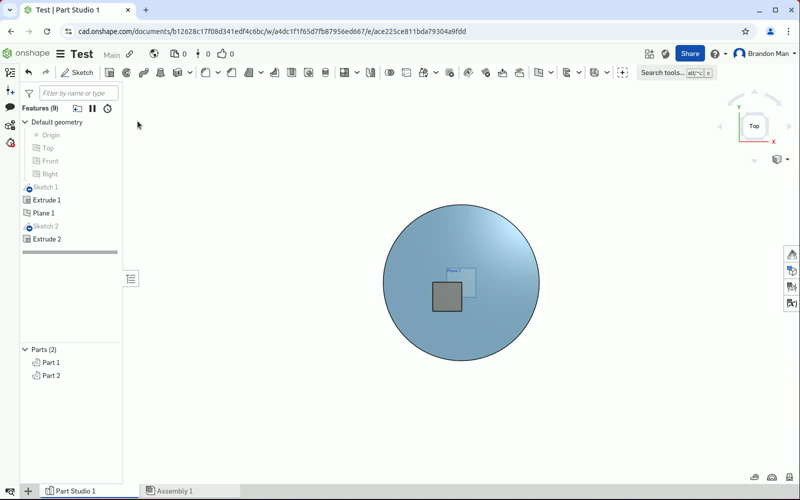
key(shift+h)
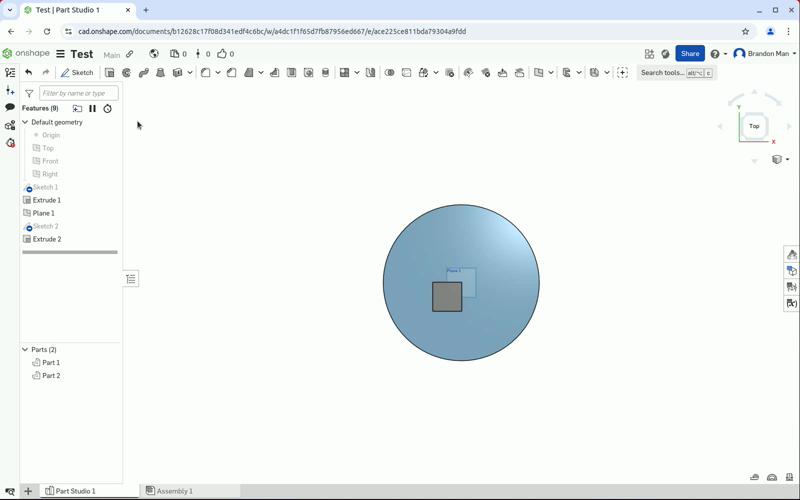
key(shift+h)
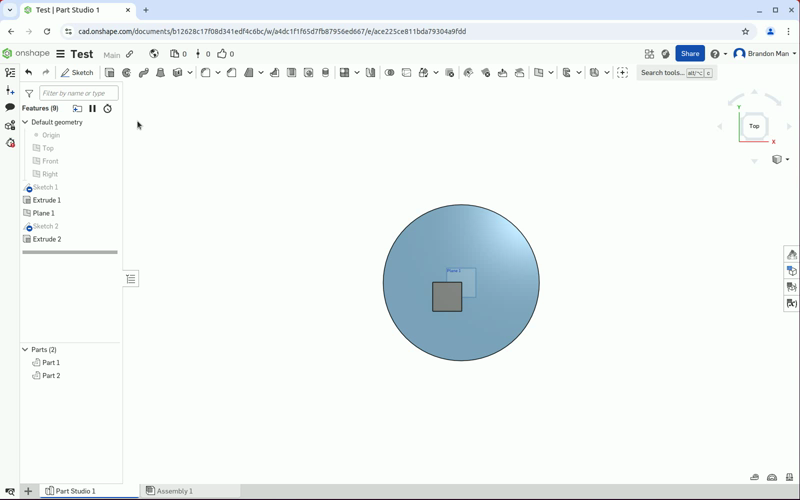
mouse_move(73, 189)
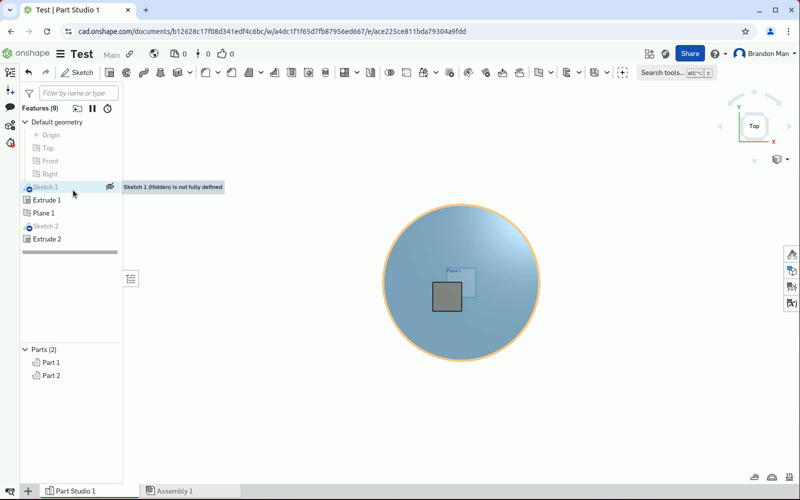
click(73, 189)
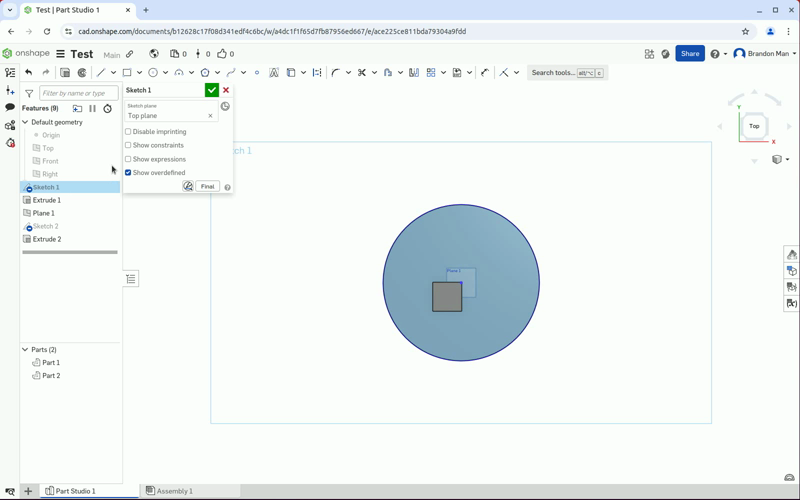
mouse_move(229, 92)
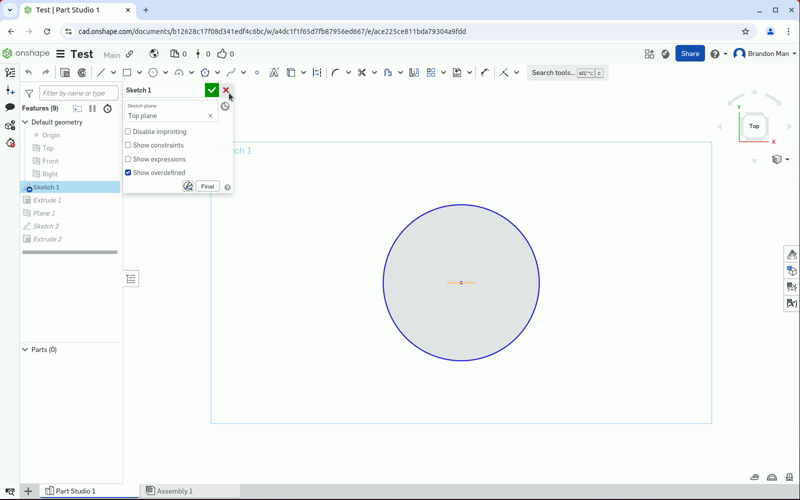
click(229, 92)
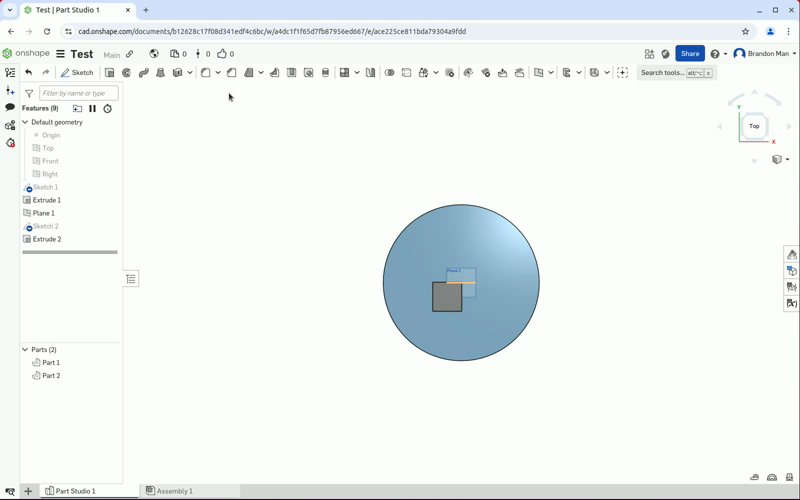
mouse_move(541, 75)
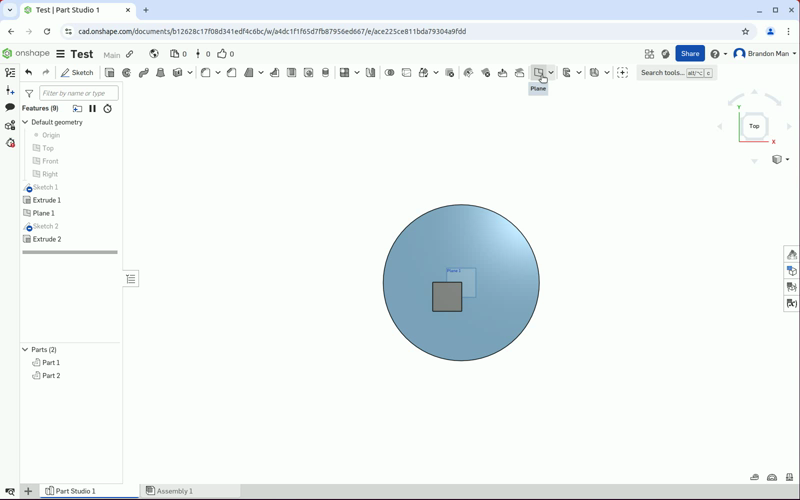
click(541, 75)
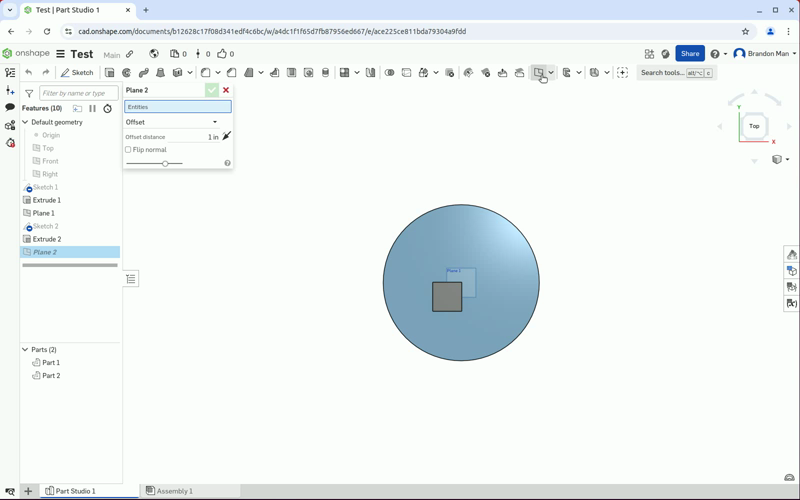
mouse_move(73, 150)
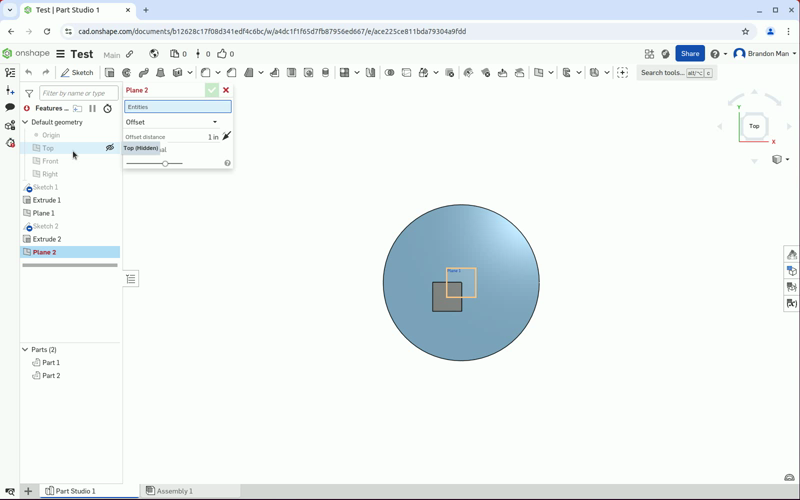
click(73, 150)
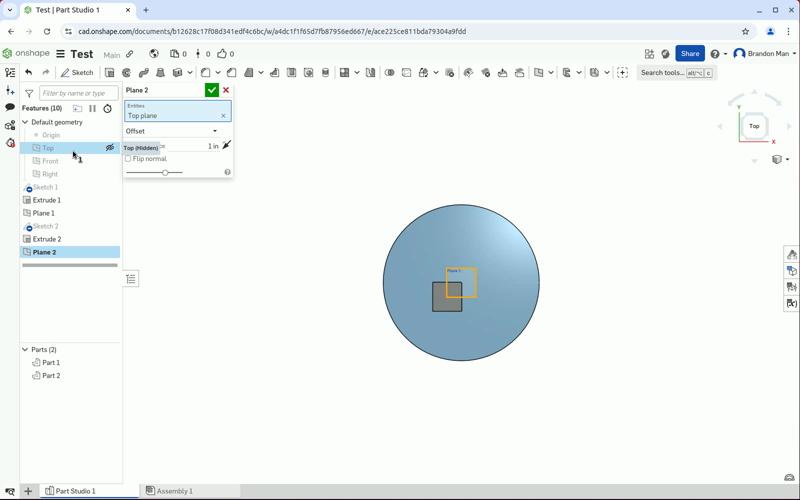
key(tab, 2)
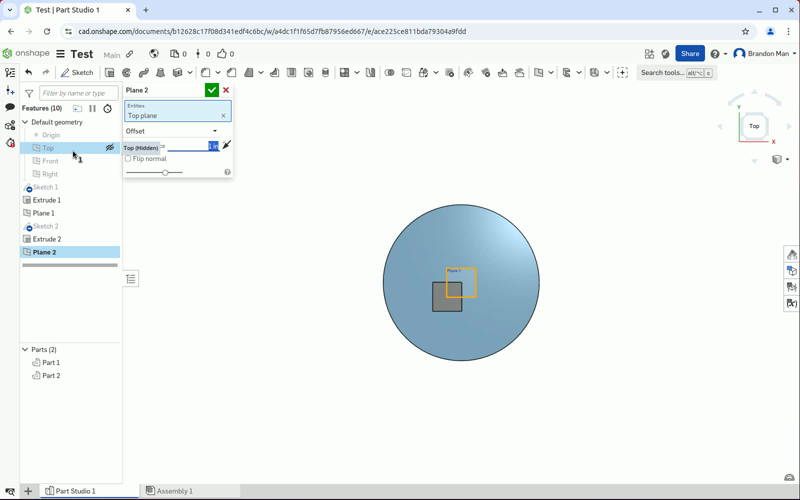
text(23.108)
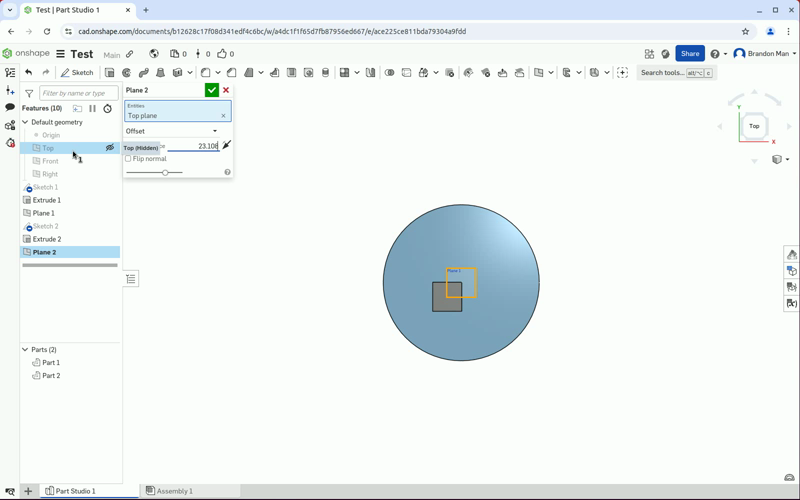
key(enter, 2)
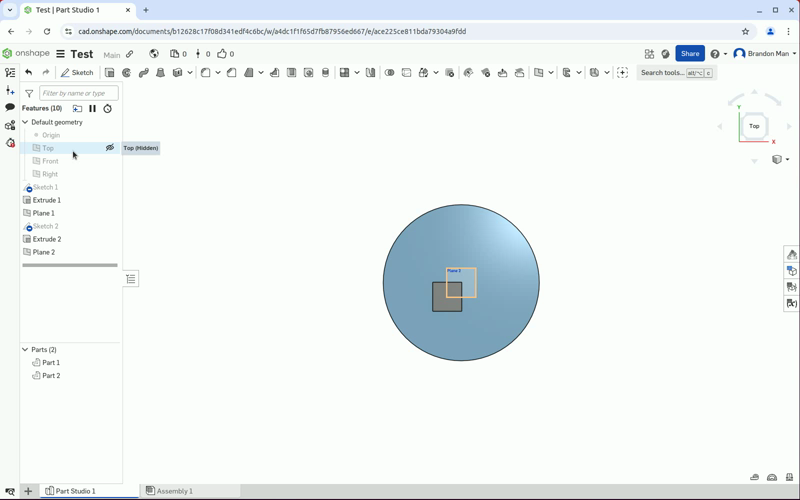
key(shift+s)
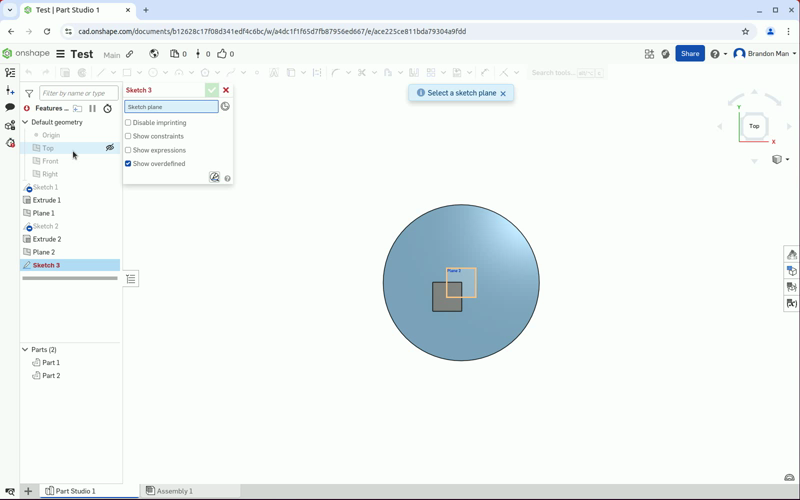
mouse_move(73, 254)
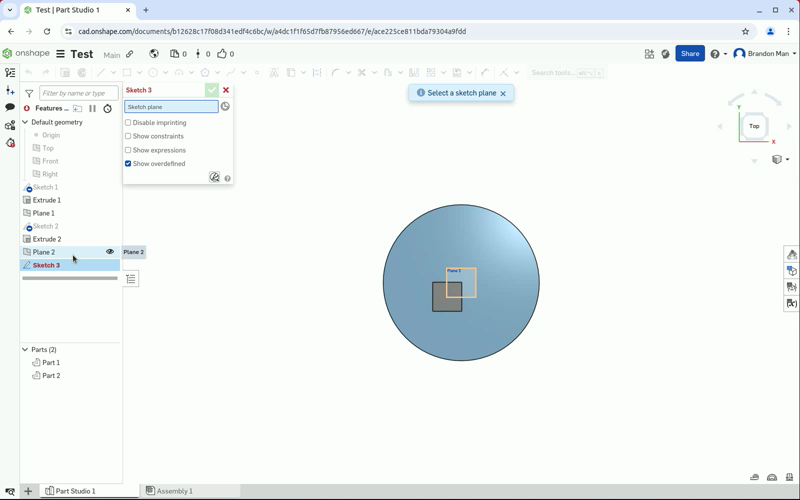
click(73, 254)
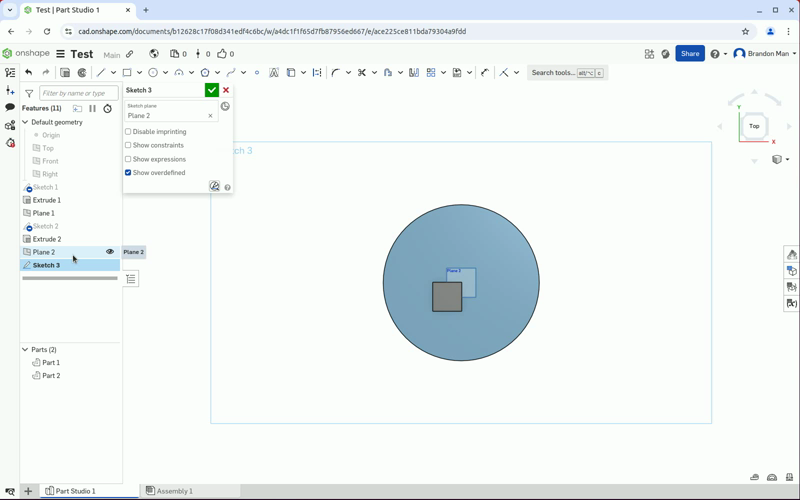
mouse_move(73, 352)
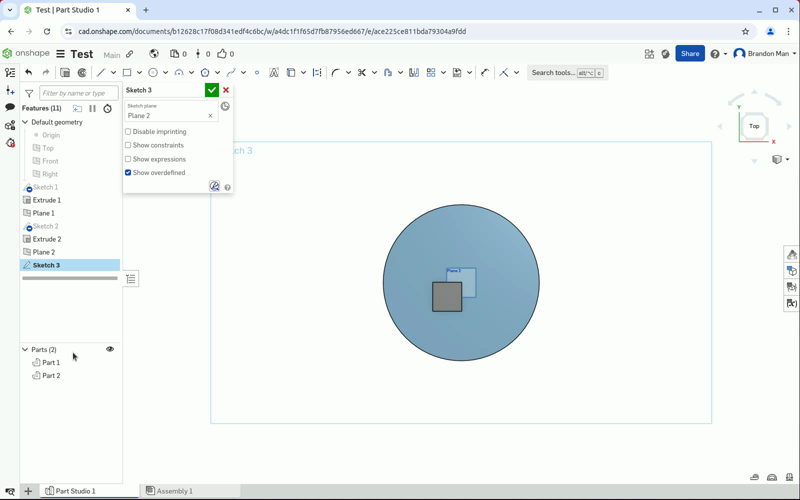
key(y)
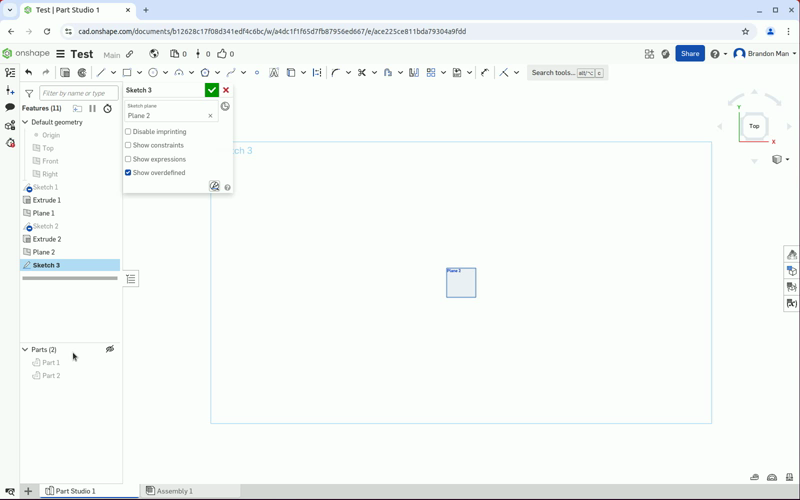
key(l)
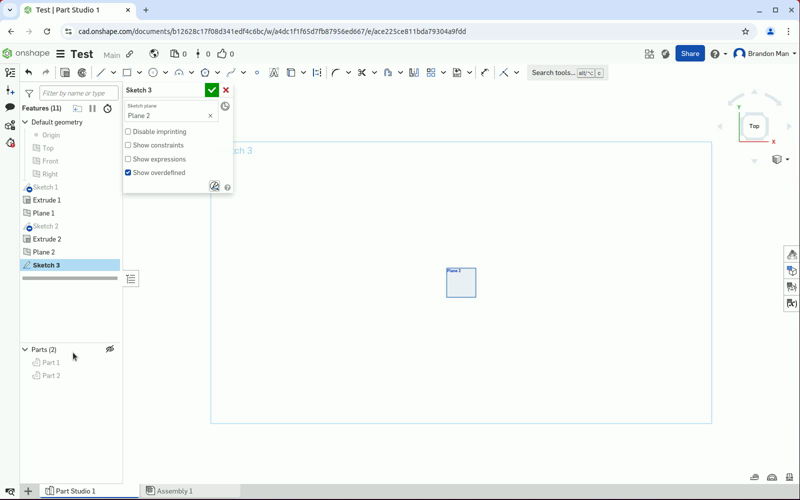
key_down(shift)
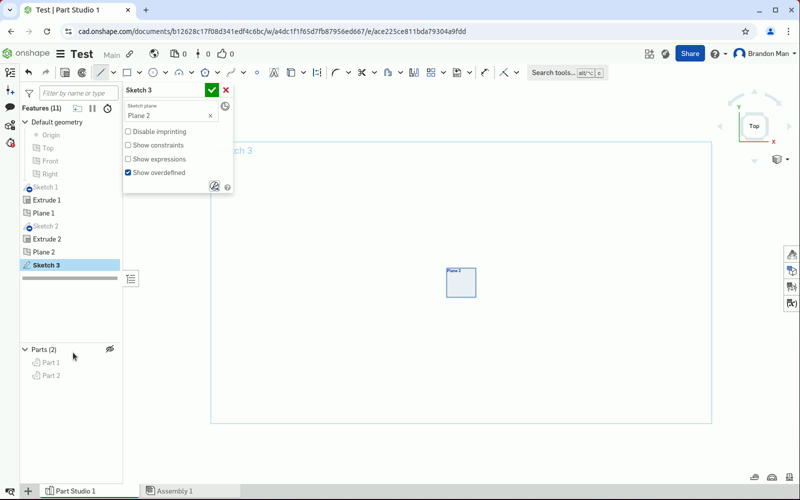
mouse_move(432, 305)
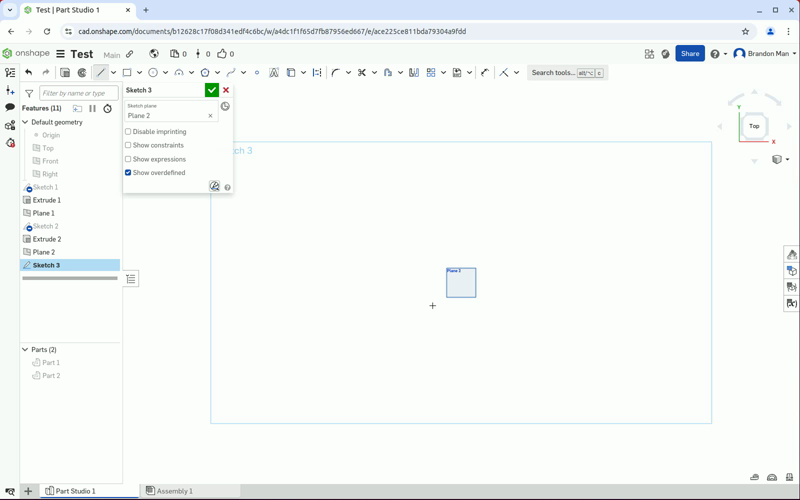
click(432, 305)
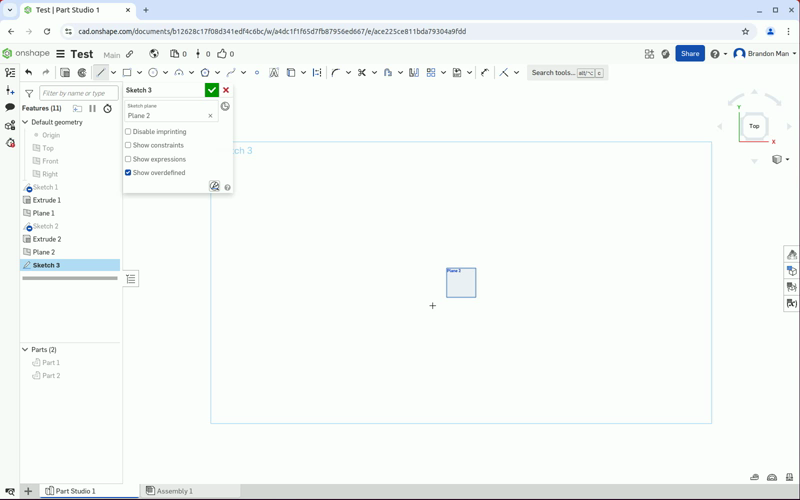
key_up(shift)
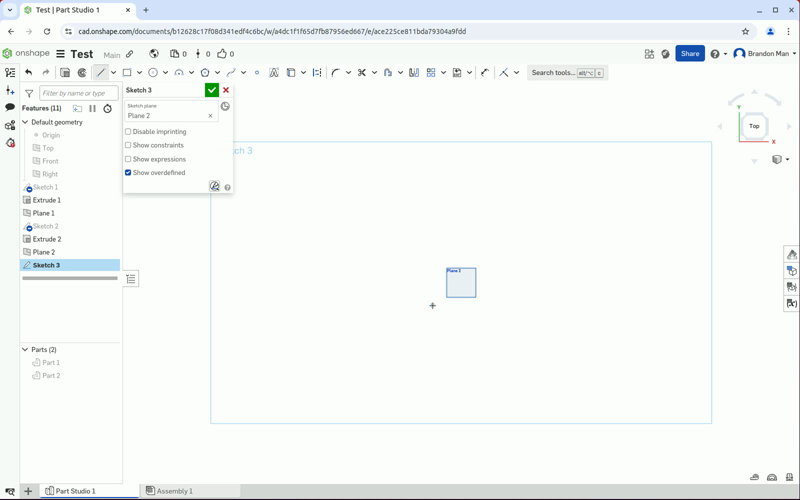
key_down(shift)
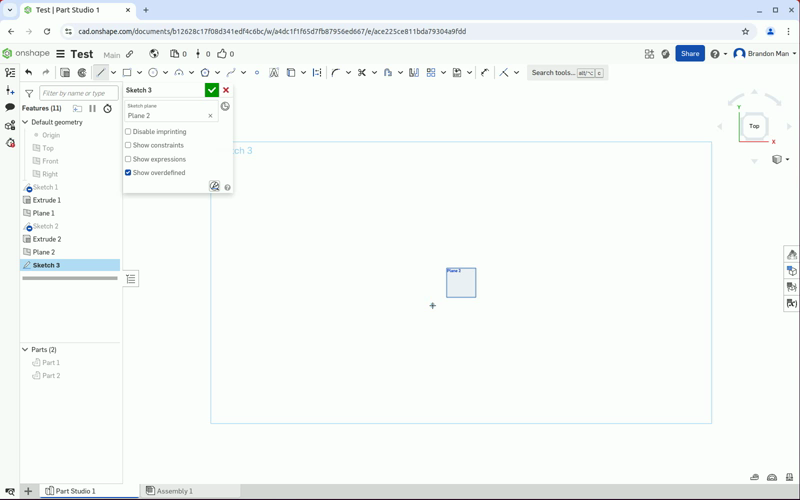
mouse_move(462, 305)
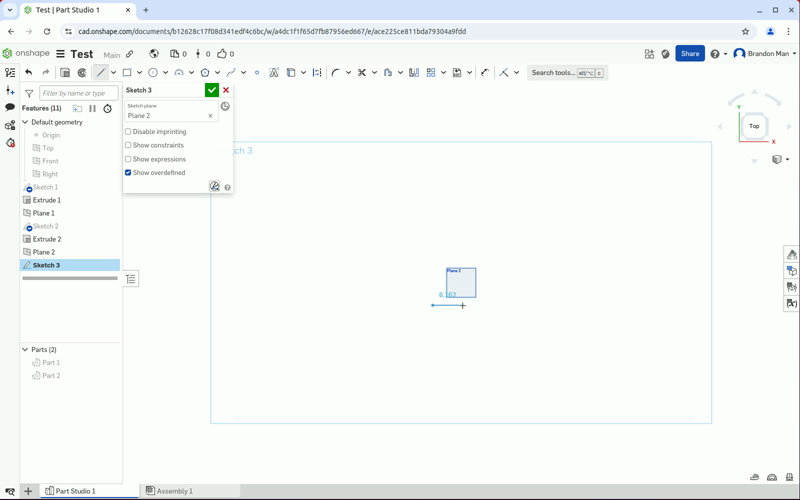
mouse_move(447, 313)
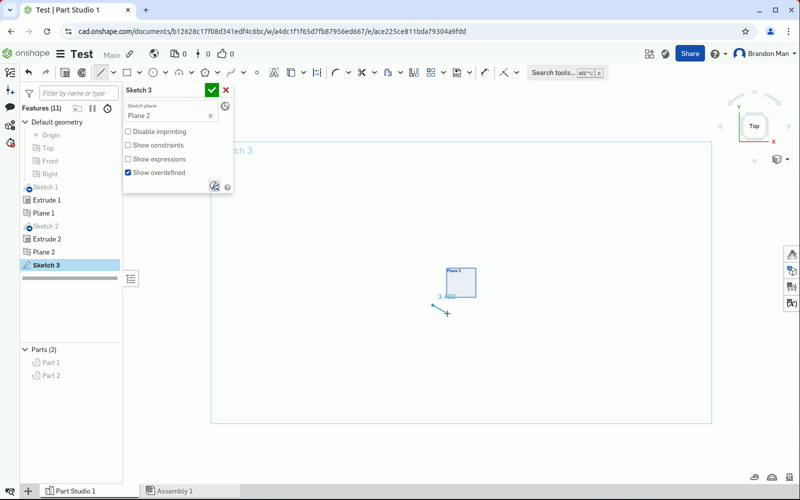
click(447, 313)
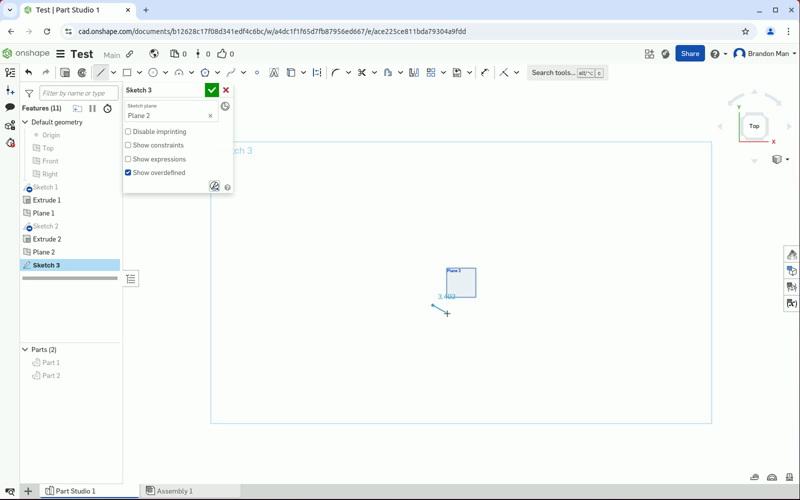
key_up(shift)
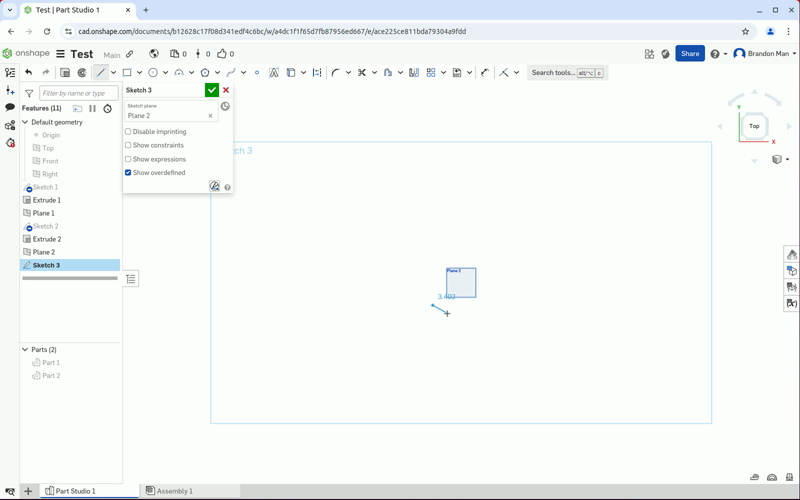
key_down(shift)
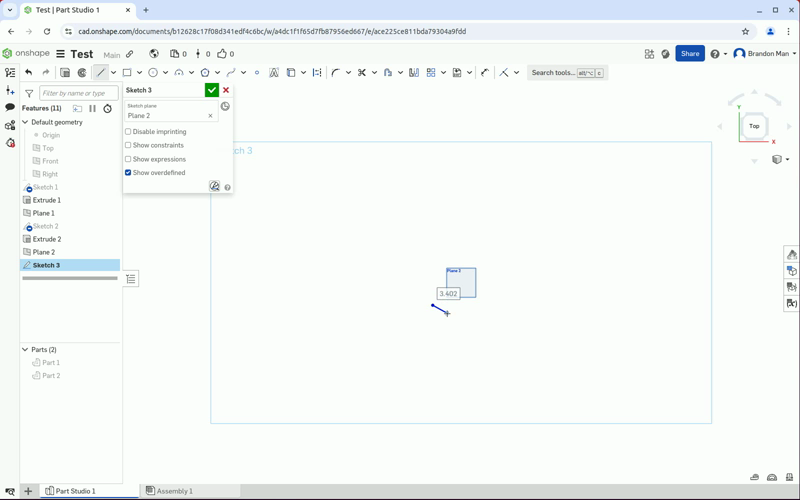
mouse_move(477, 313)
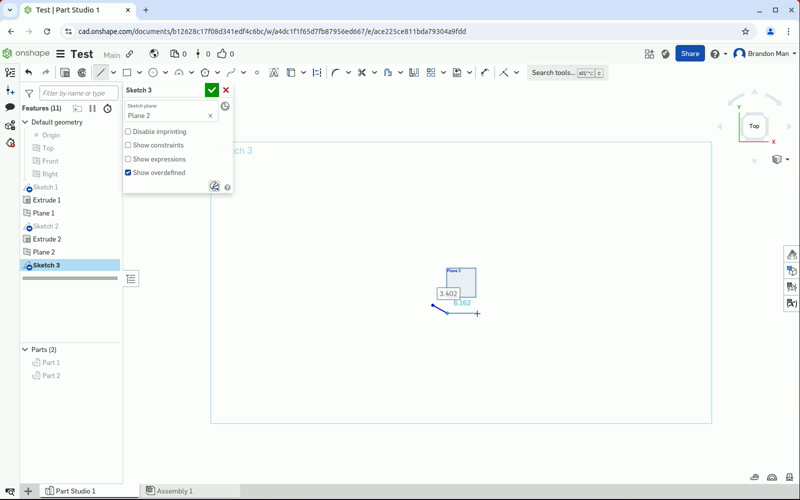
mouse_move(461, 305)
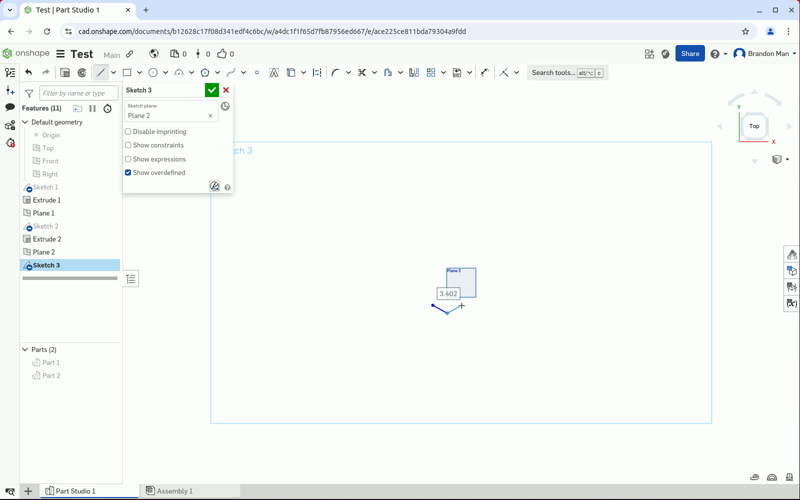
click(461, 305)
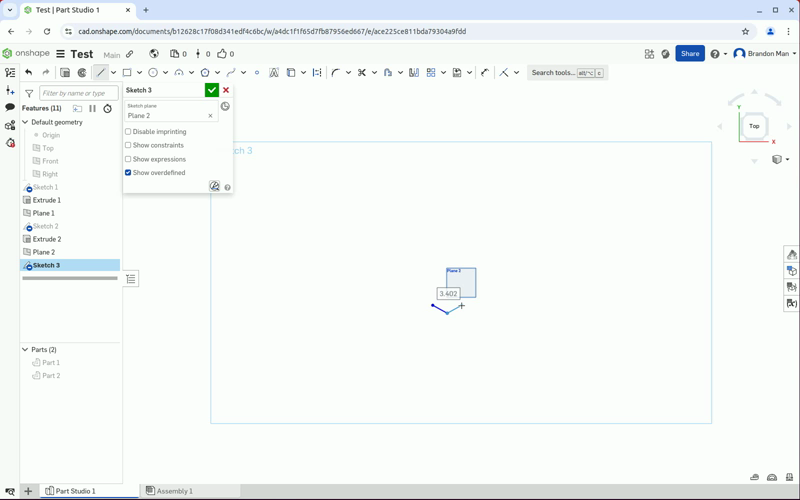
key_up(shift)
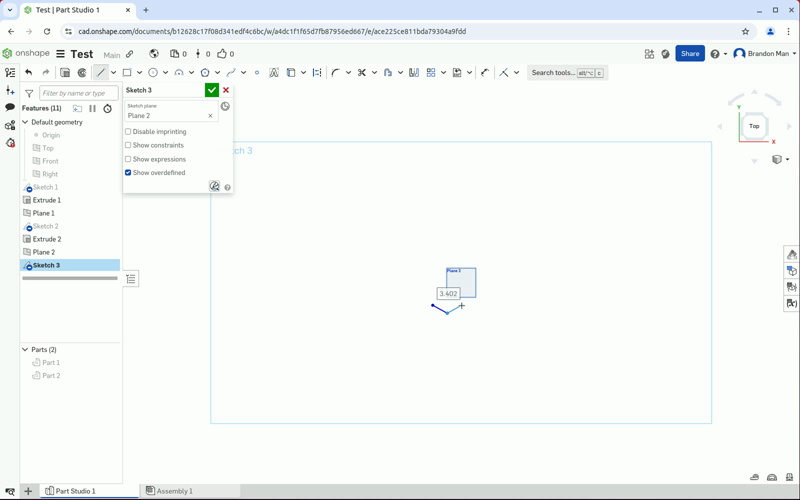
key_down(shift)
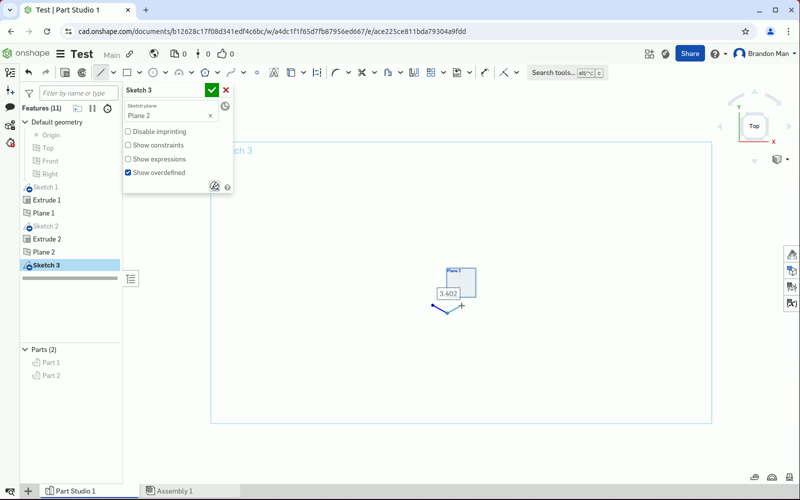
mouse_move(491, 305)
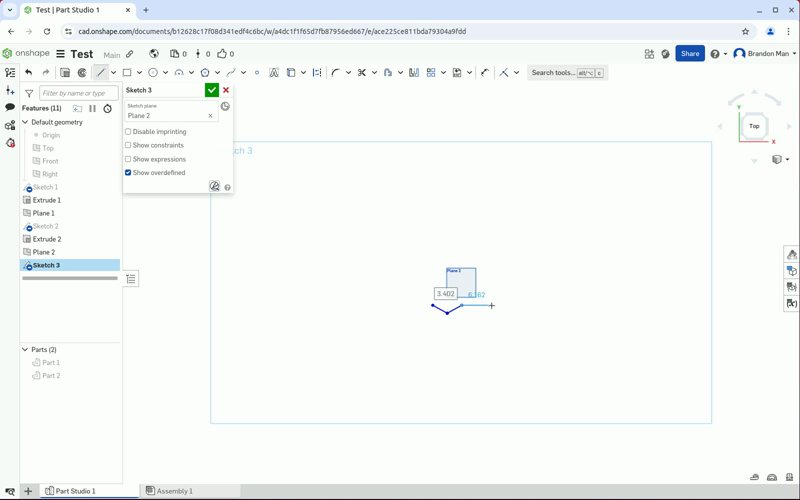
mouse_move(461, 288)
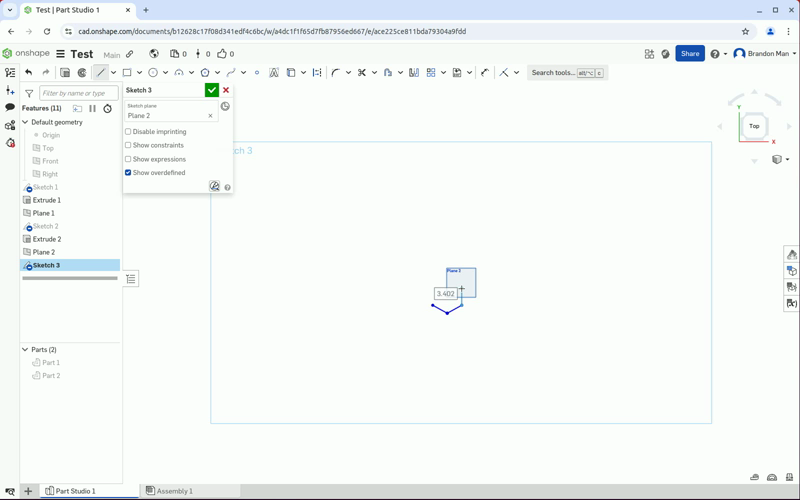
click(461, 288)
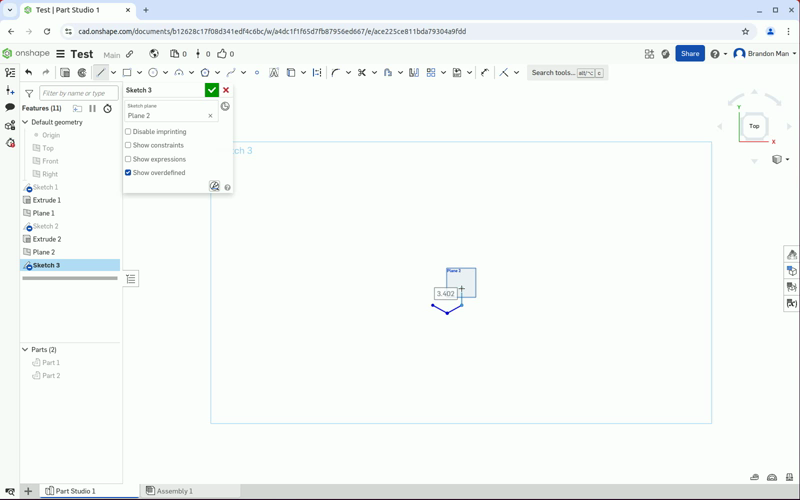
key_up(shift)
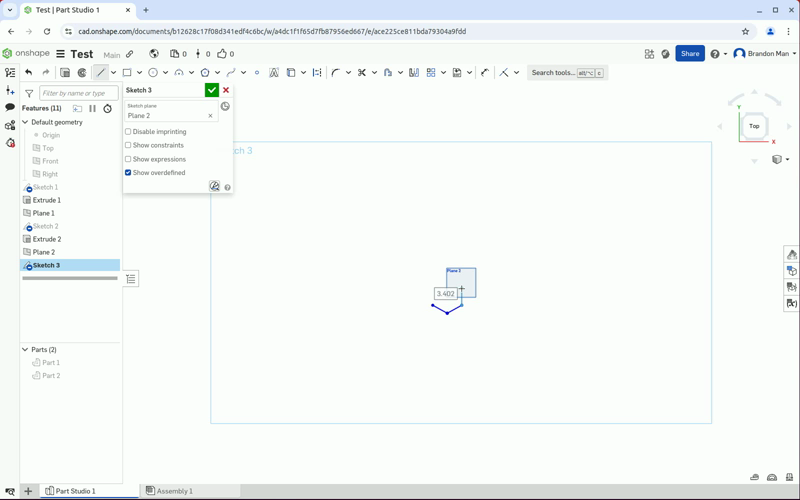
key_down(shift)
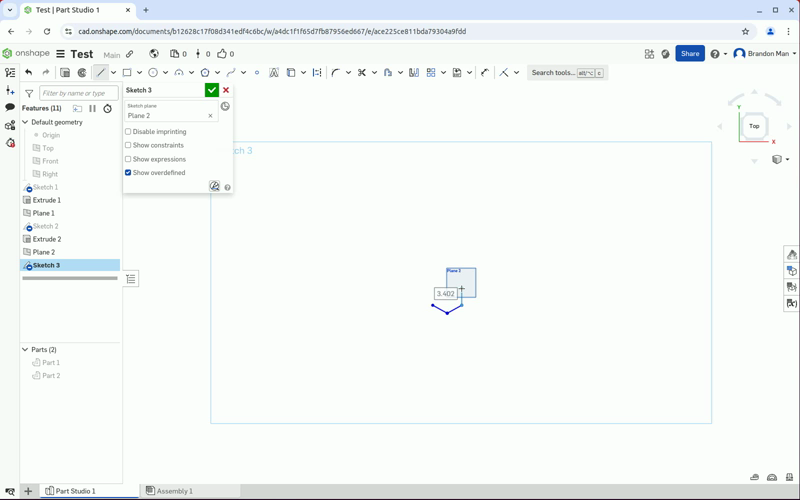
mouse_move(491, 288)
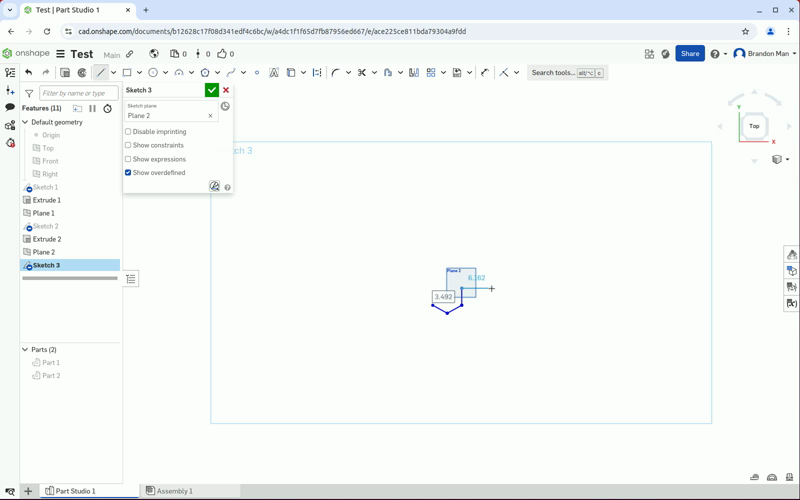
mouse_move(447, 280)
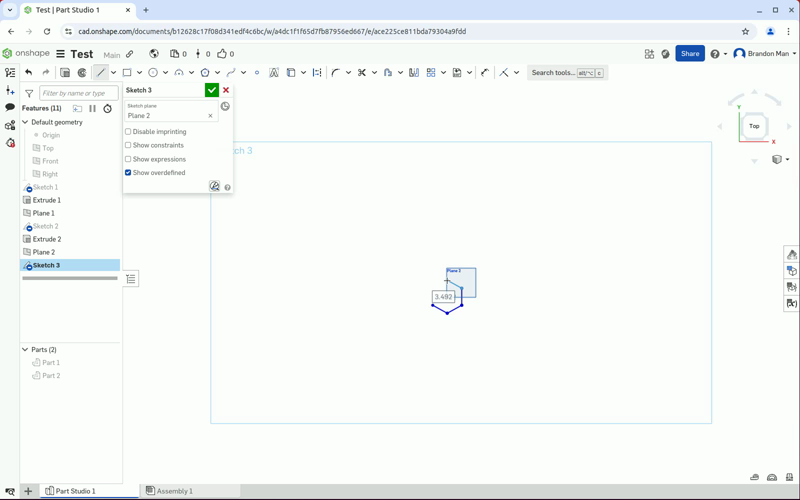
click(447, 280)
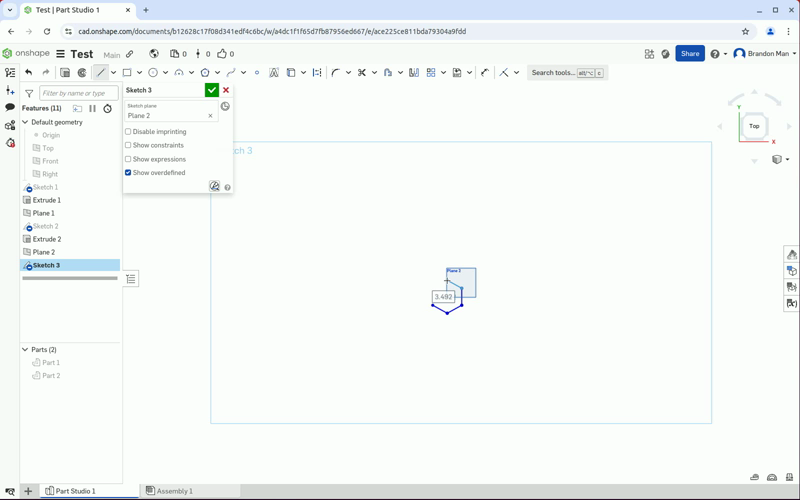
key_up(shift)
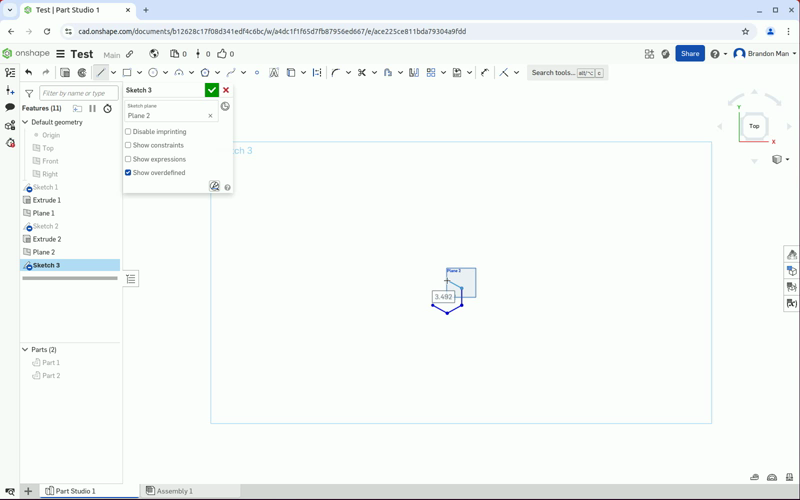
key_down(shift)
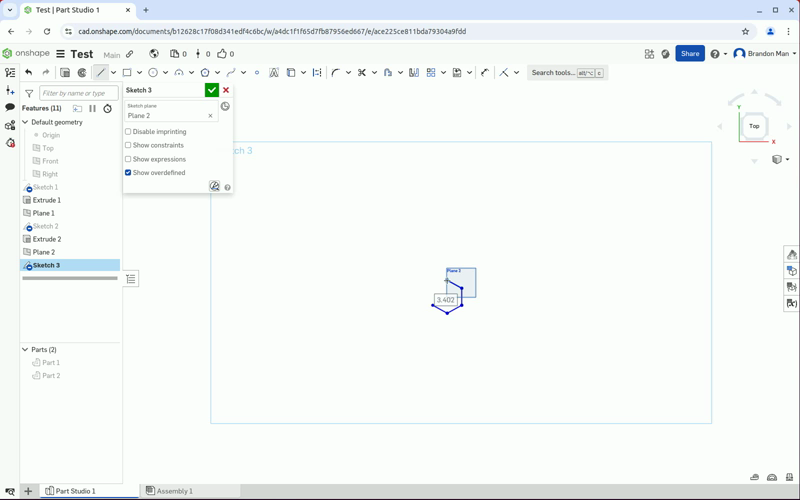
mouse_move(477, 280)
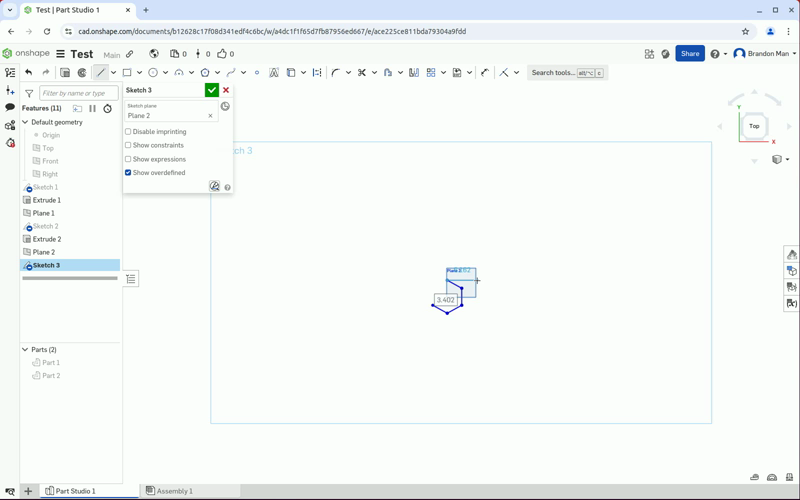
mouse_move(432, 288)
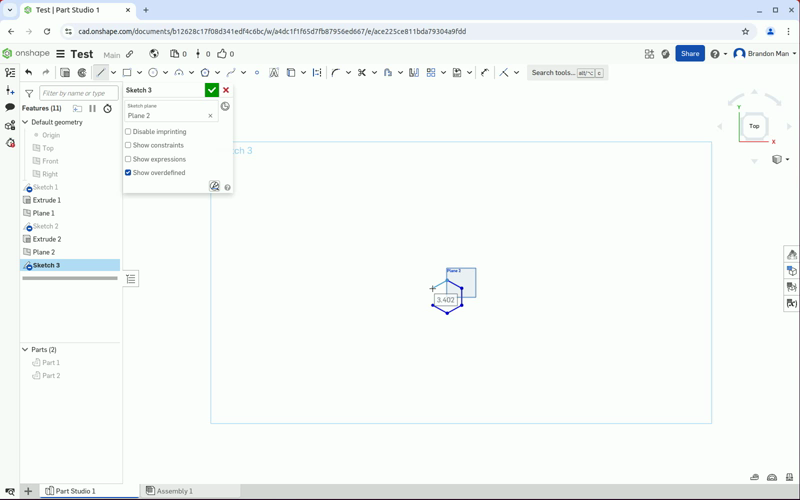
click(432, 288)
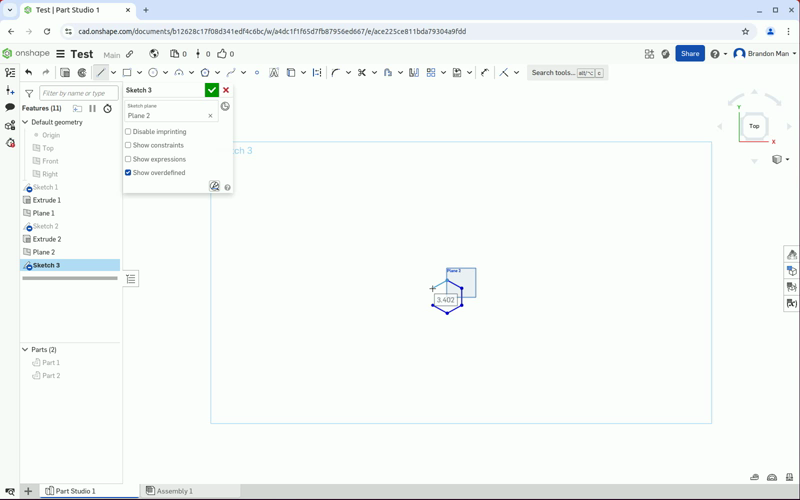
key_up(shift)
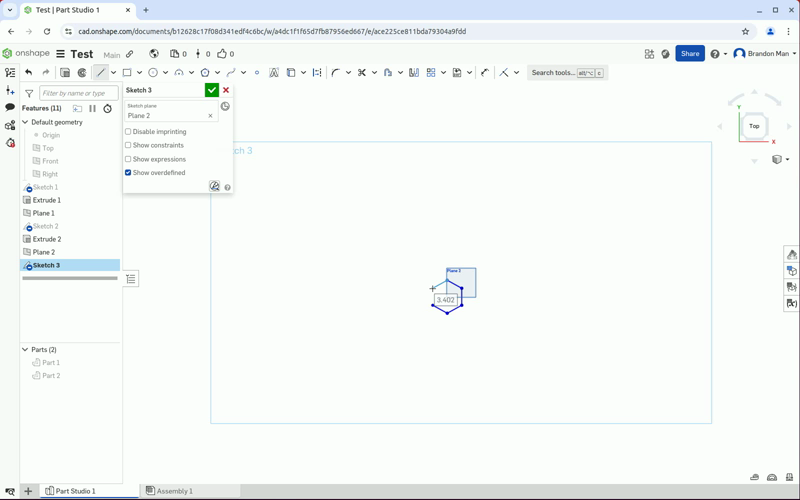
mouse_move(462, 288)
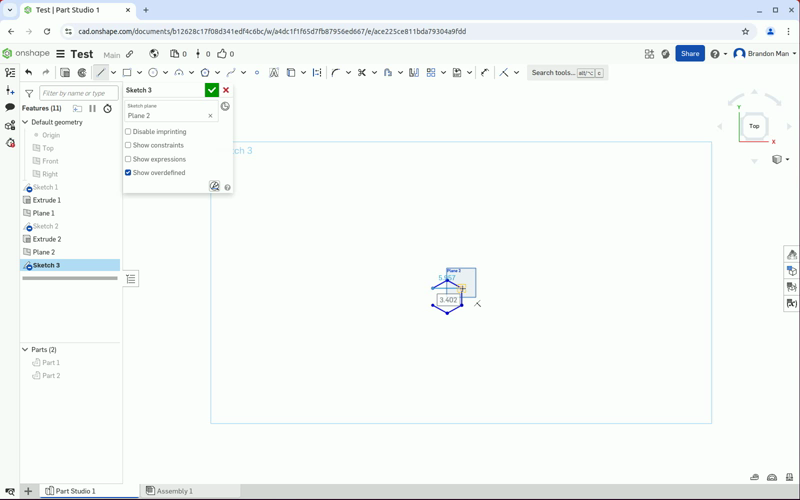
key_down(shift)
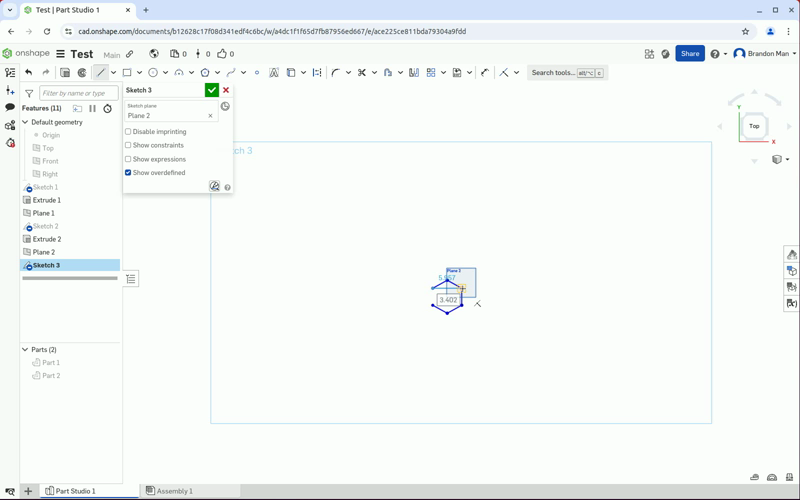
mouse_move(432, 305)
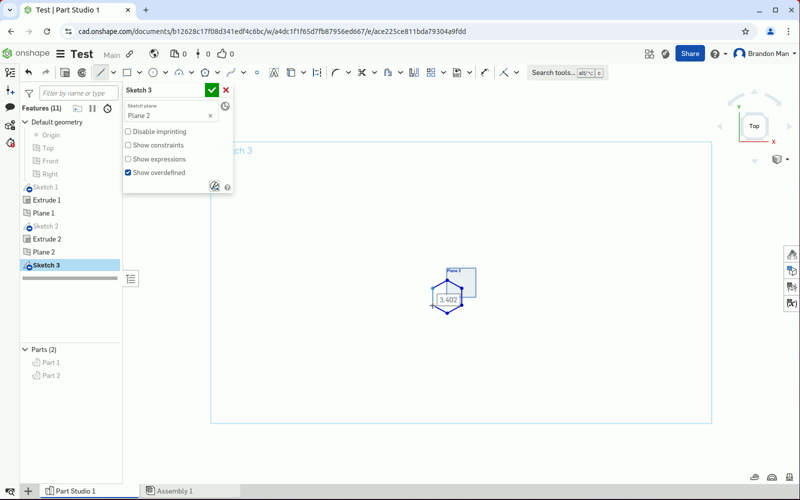
key_up(shift)
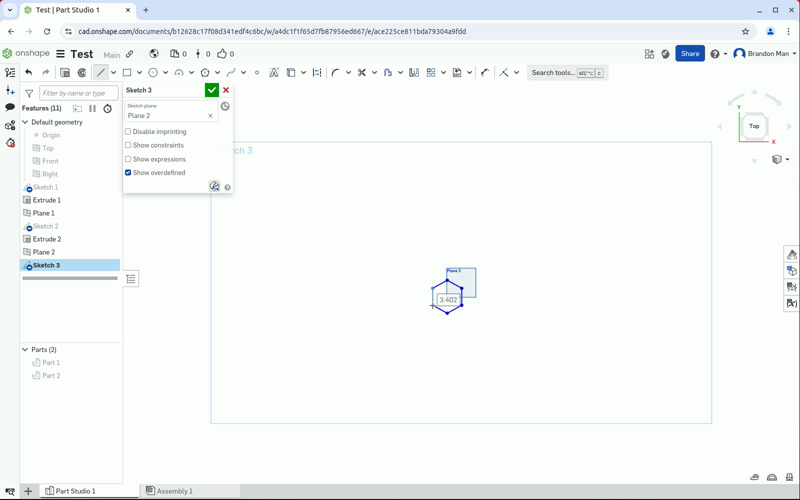
click(432, 305)
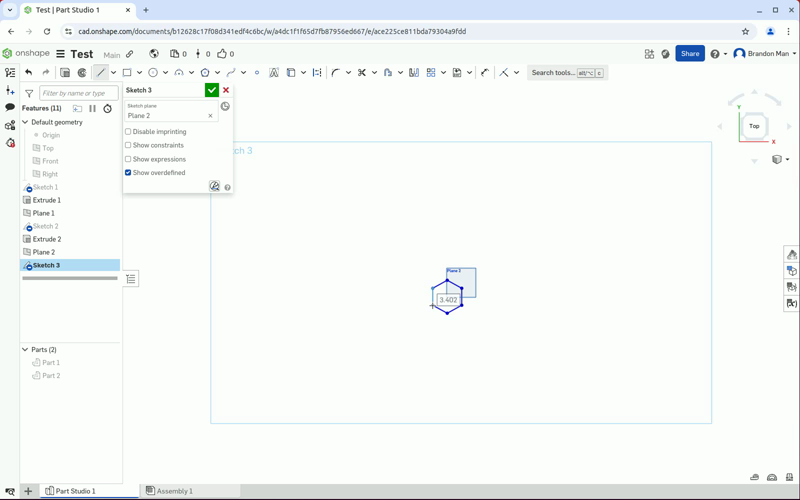
key(esc)
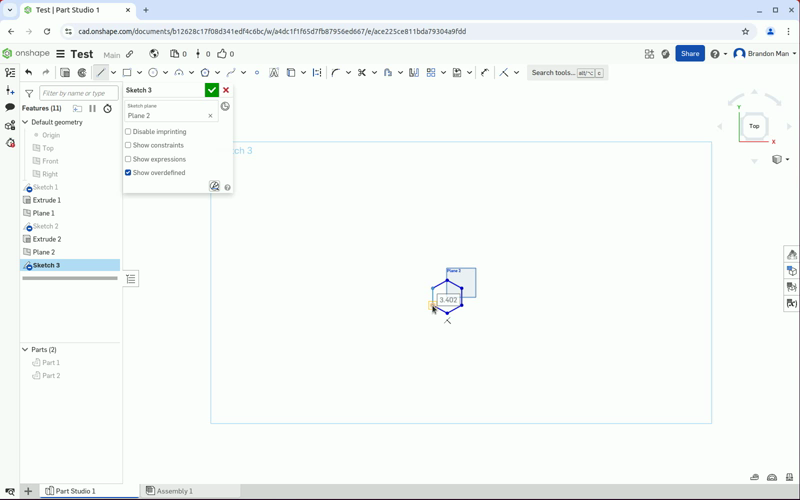
mouse_move(451, 299)
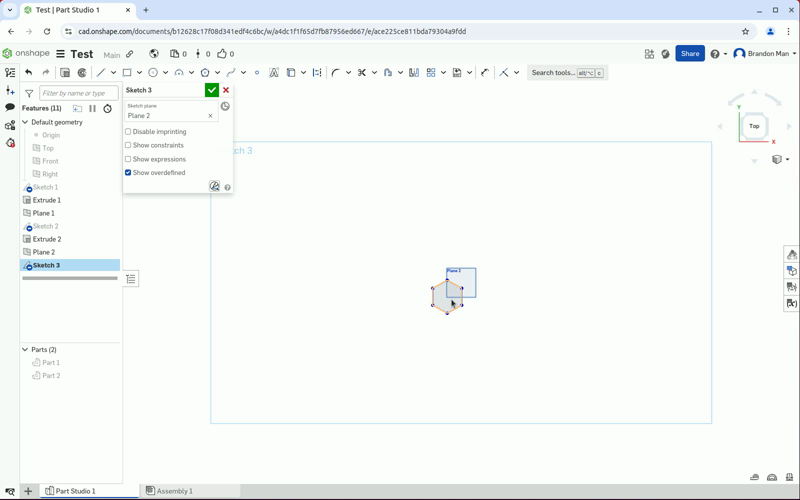
scroll(6)
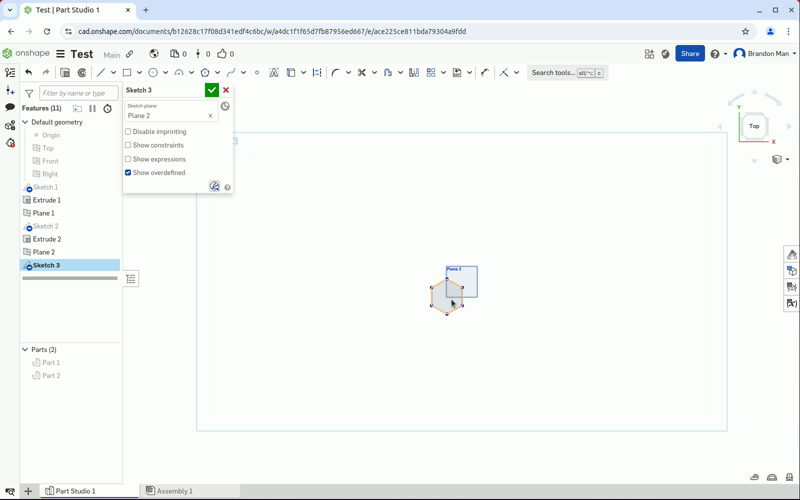
scroll(6)
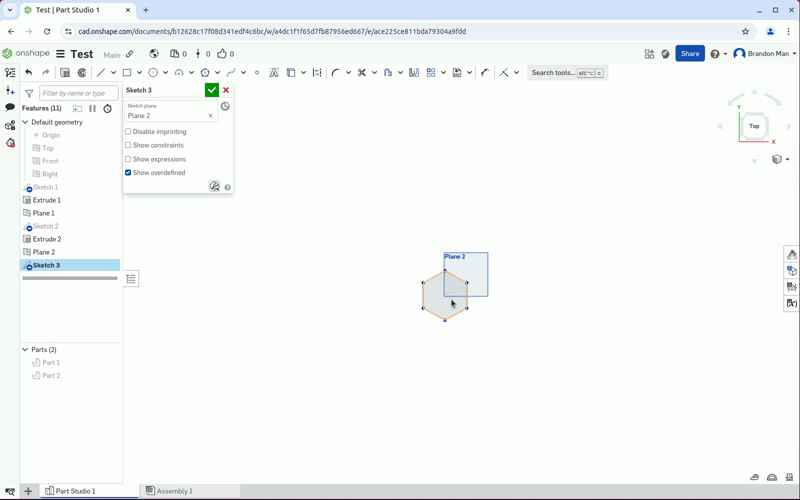
scroll(6)
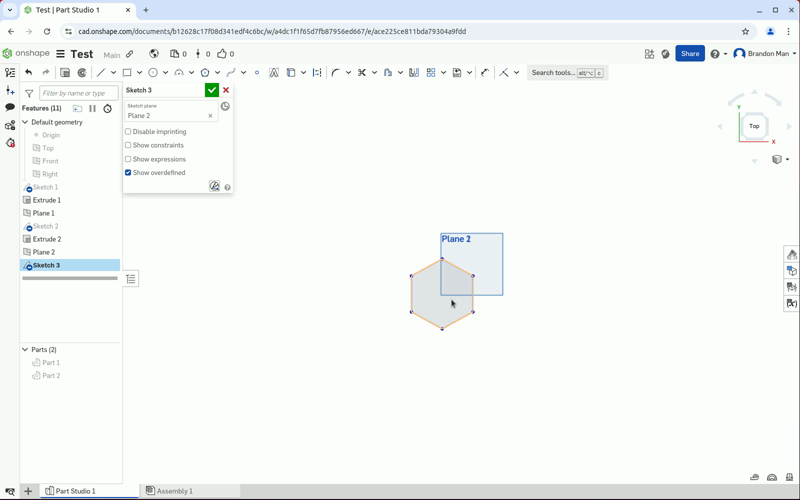
scroll(6)
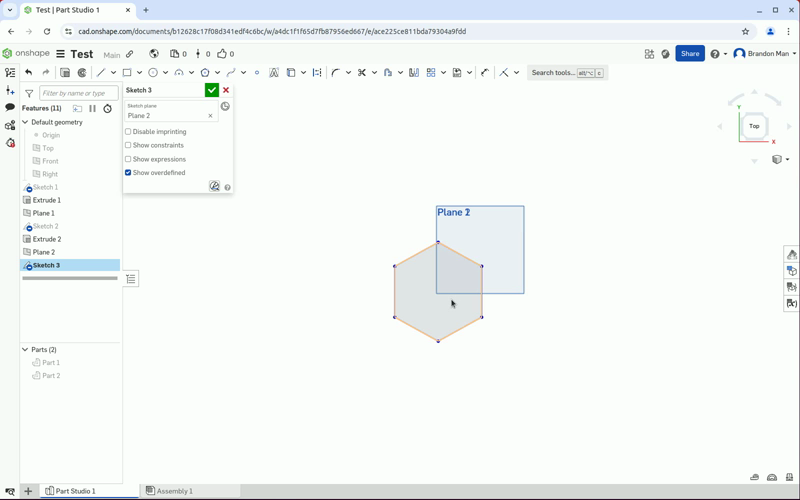
scroll(6)
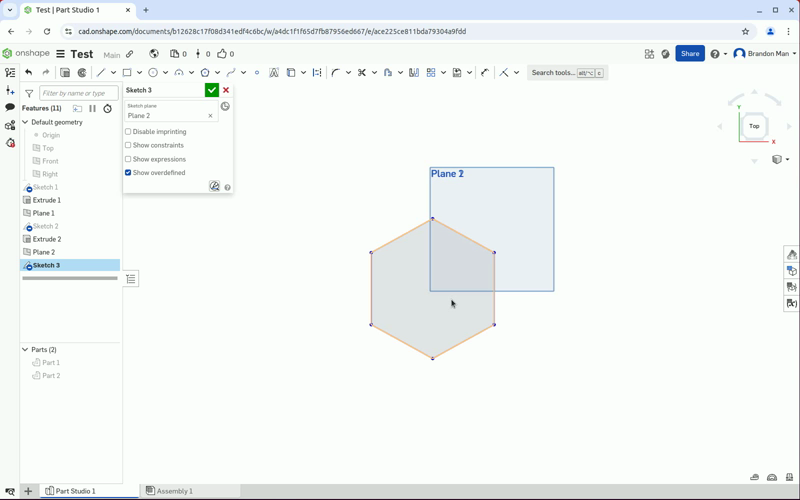
scroll(6)
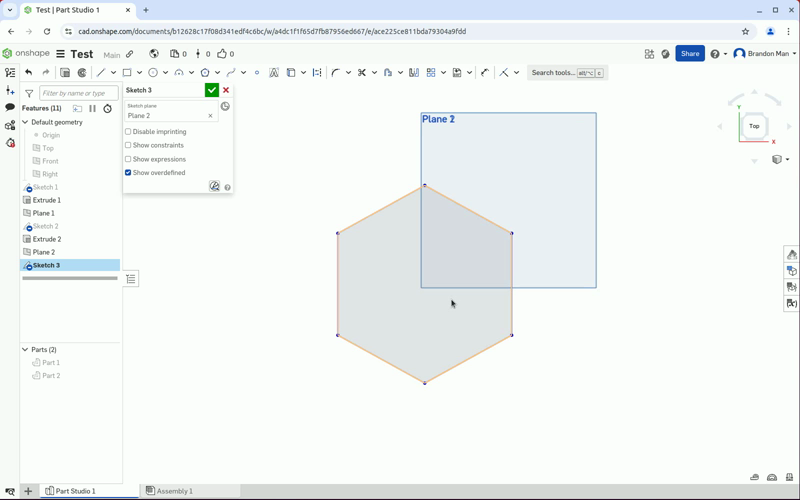
scroll(6)
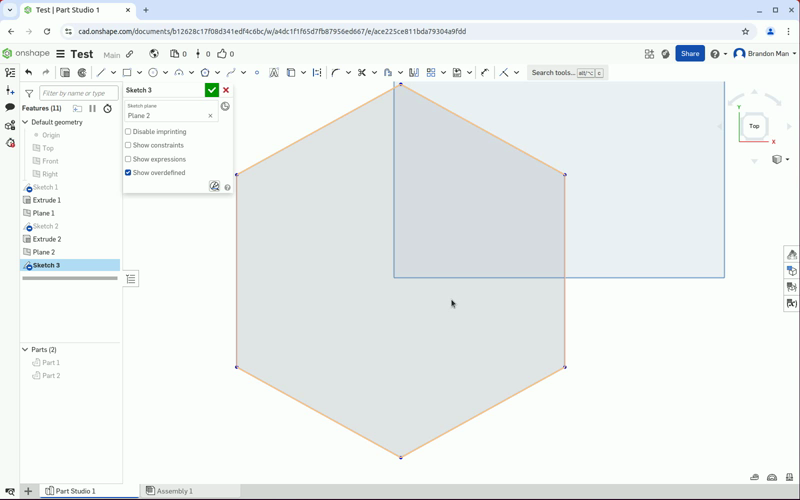
click(451, 299)
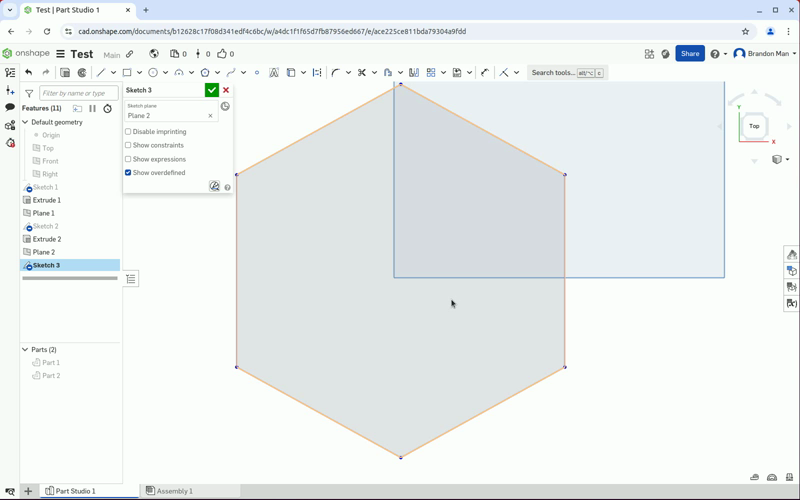
scroll(-6)
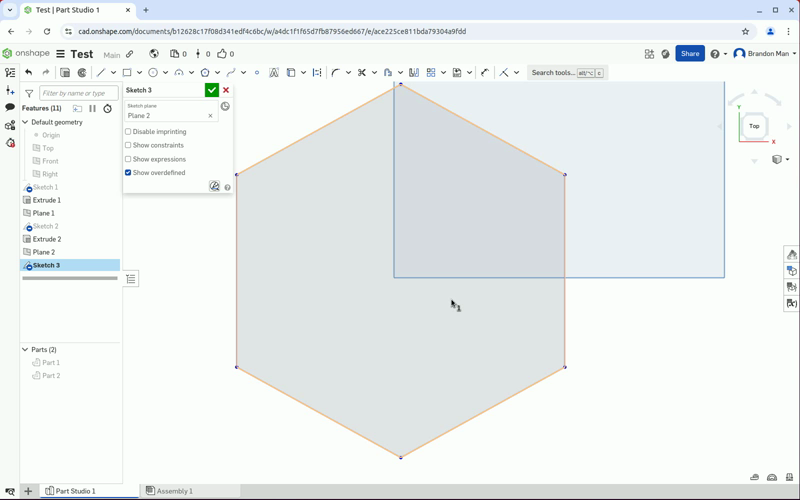
scroll(-6)
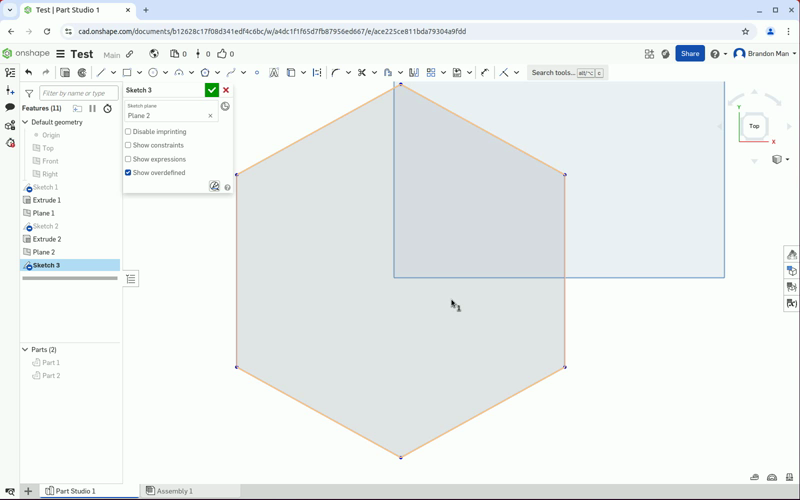
scroll(-6)
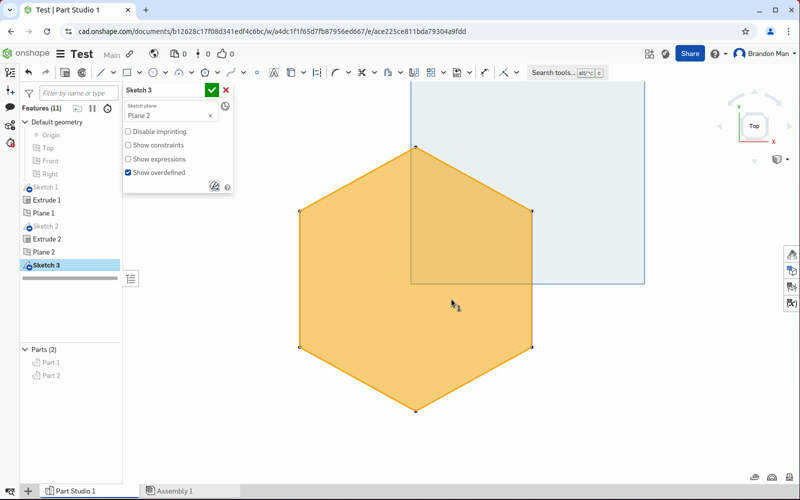
scroll(-6)
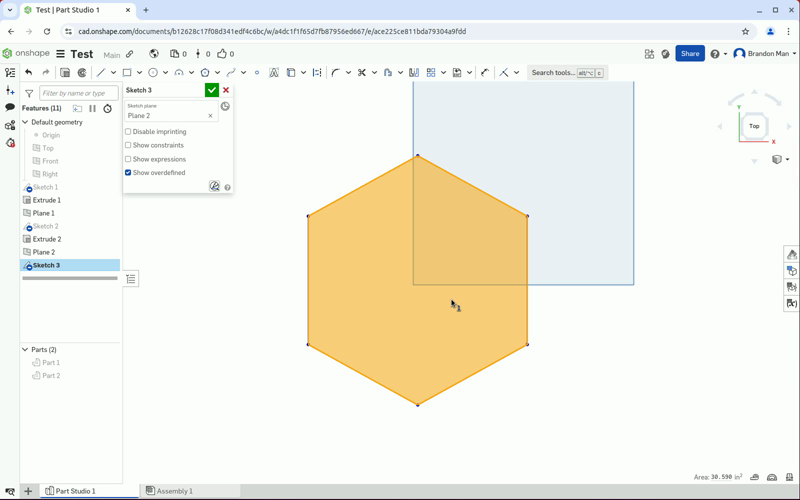
scroll(-6)
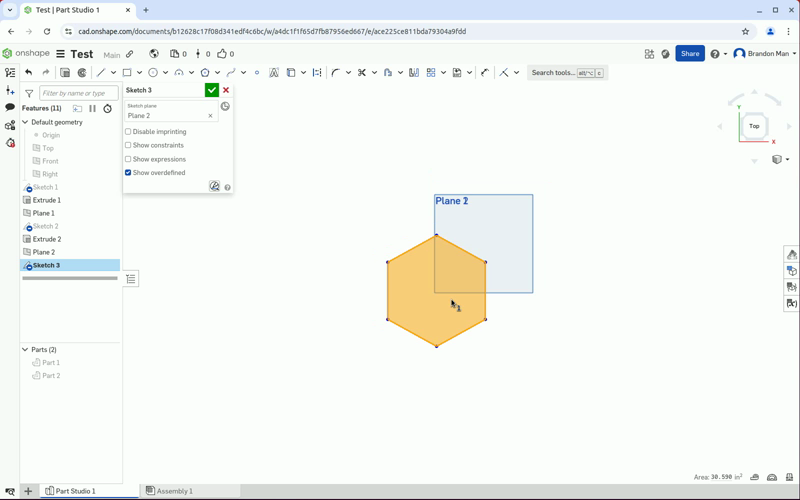
scroll(-6)
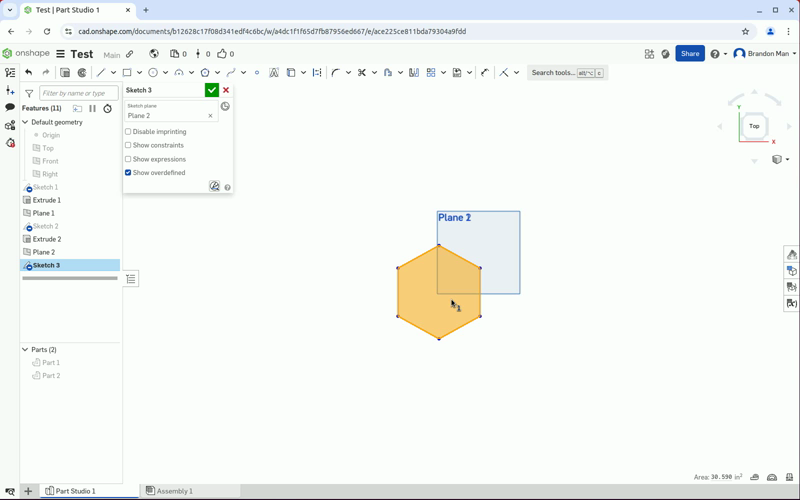
scroll(-6)
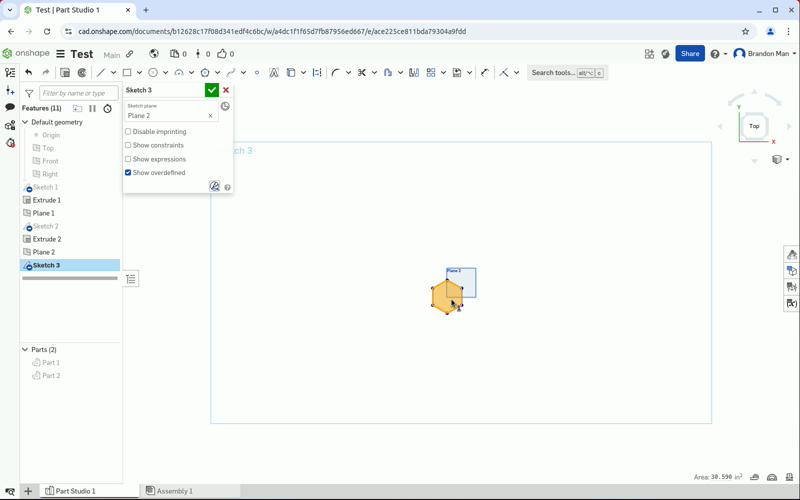
mouse_move(73, 352)
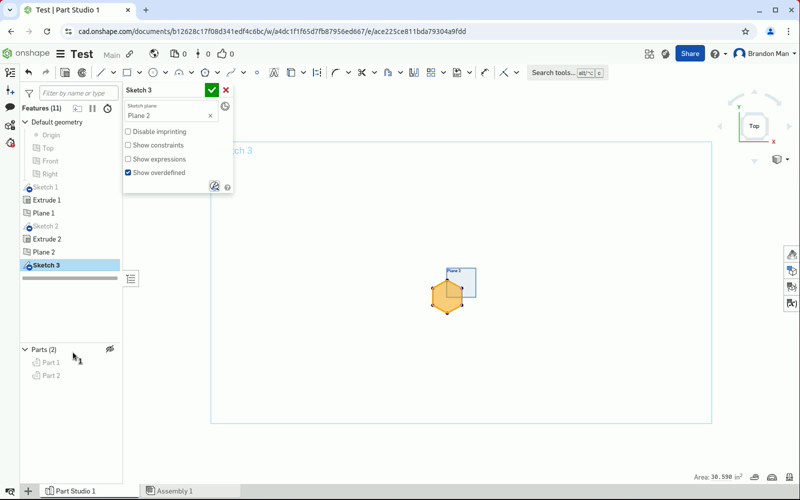
key(shift+y)
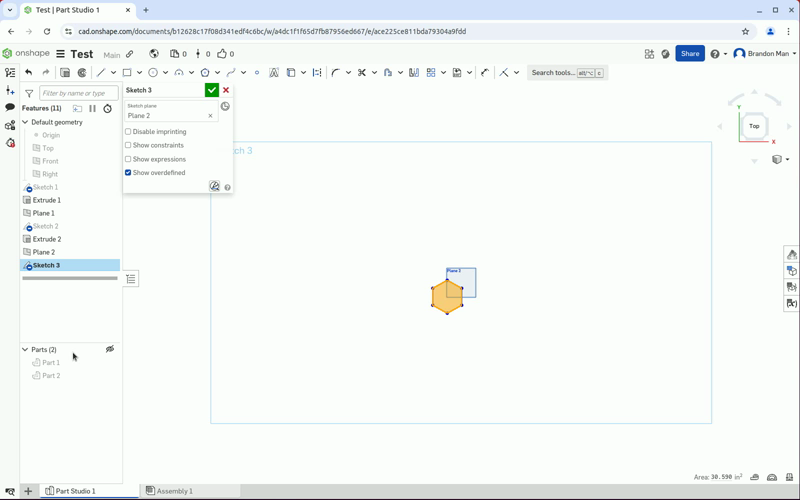
key(shift+e)
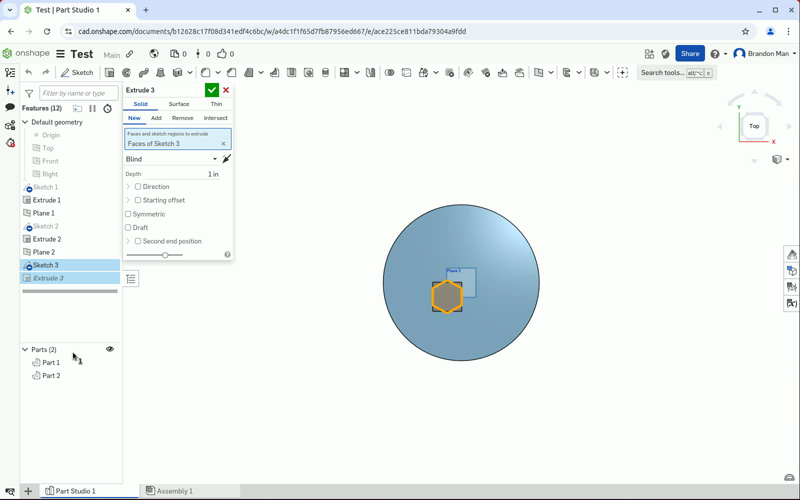
mouse_move(143, 106)
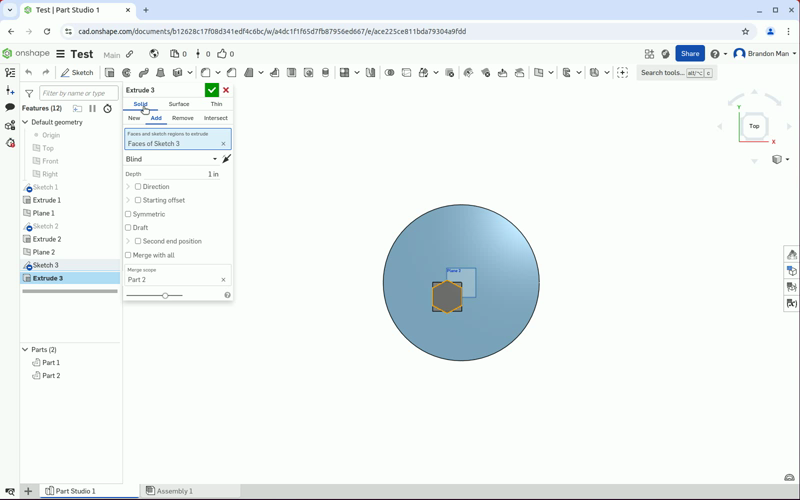
click(143, 106)
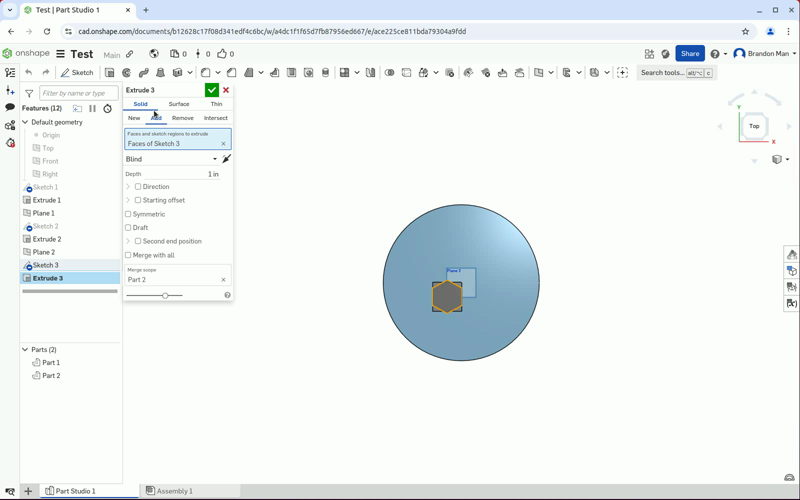
mouse_move(186, 120)
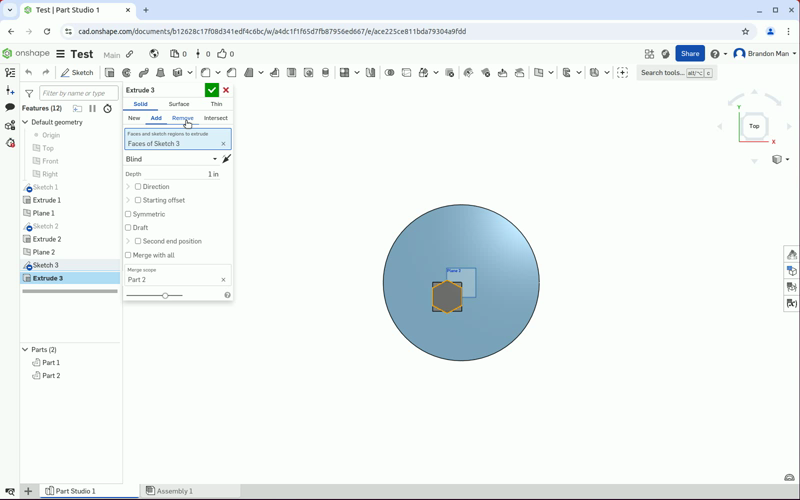
click(186, 120)
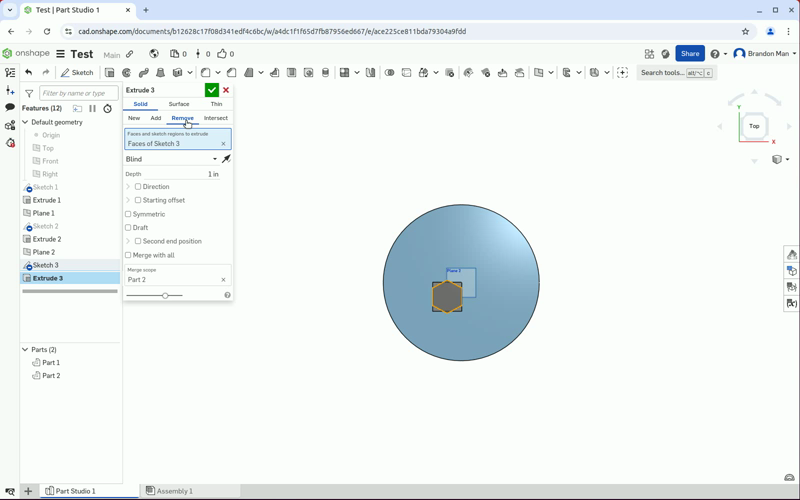
key(tab, 4)
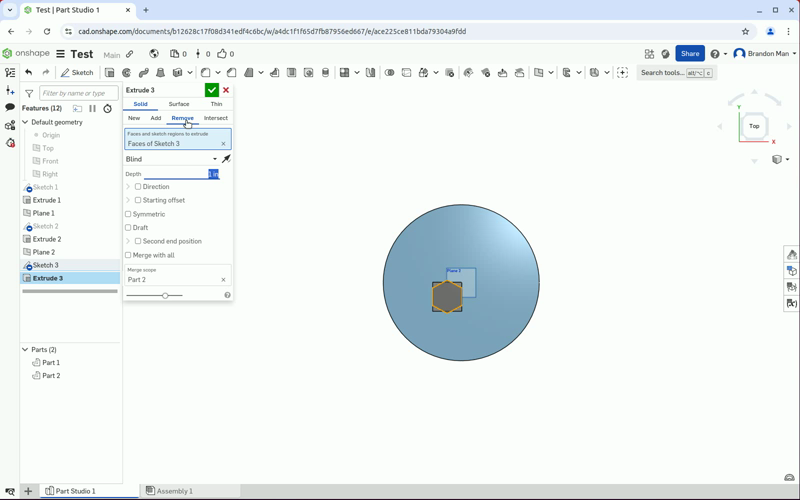
text(28.885)
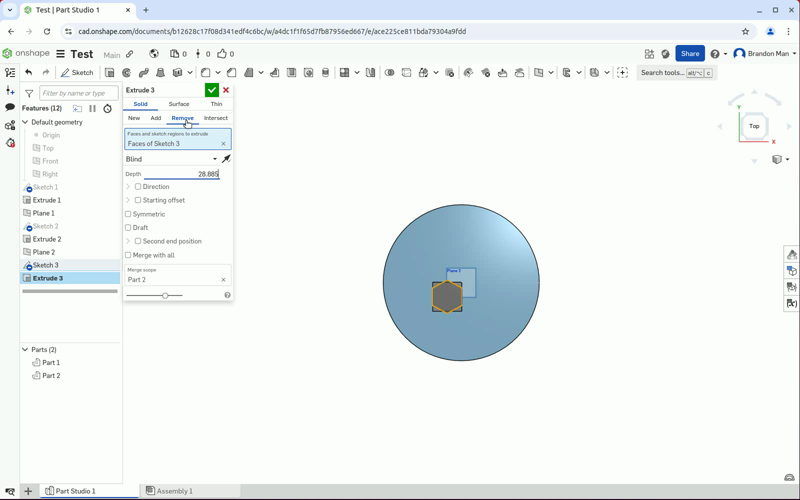
key(tab, 6)
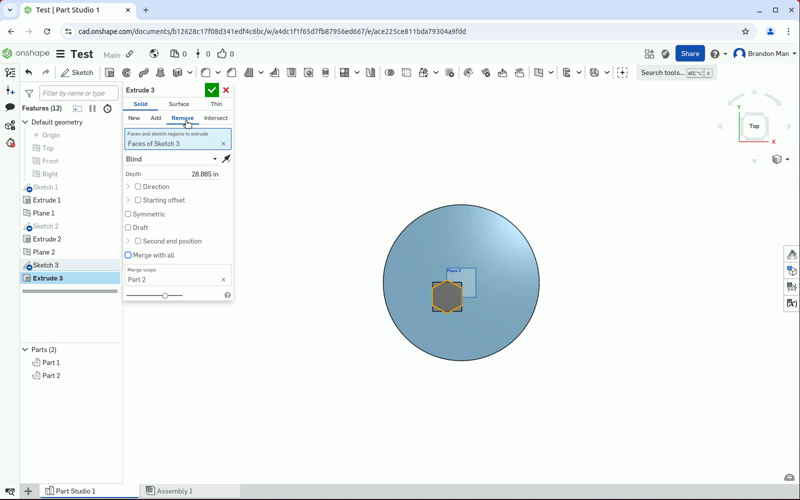
key(space)
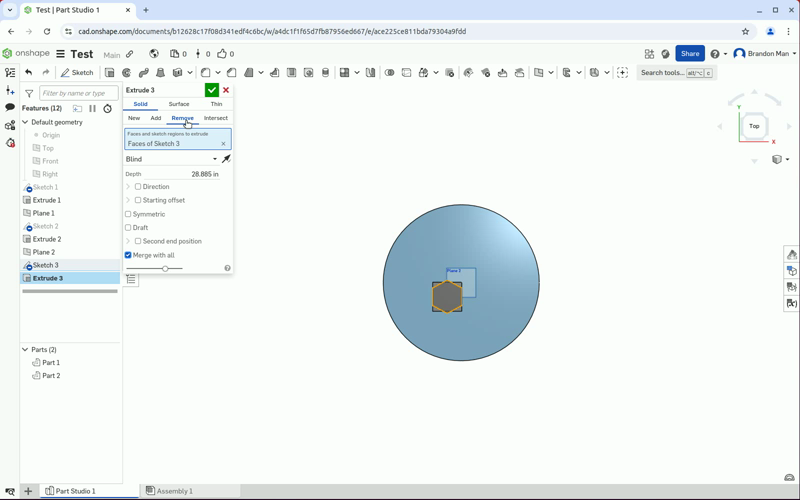
key(enter)
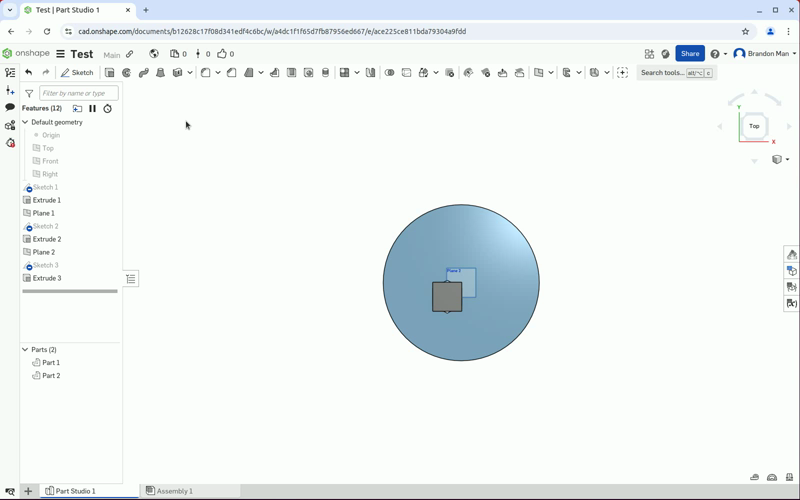
key(shift+h)
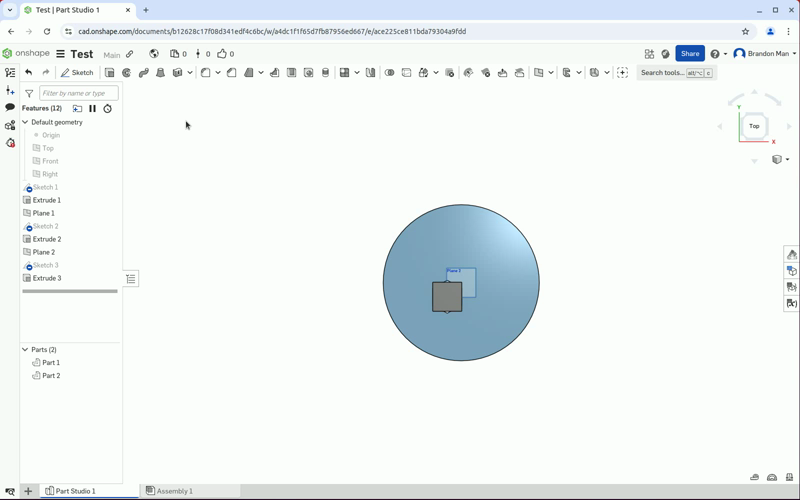
key(shift+h)
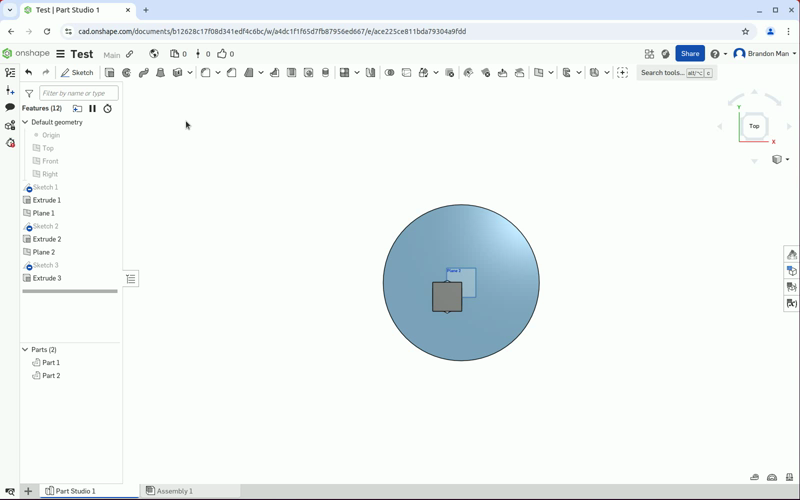
key(shift+7)
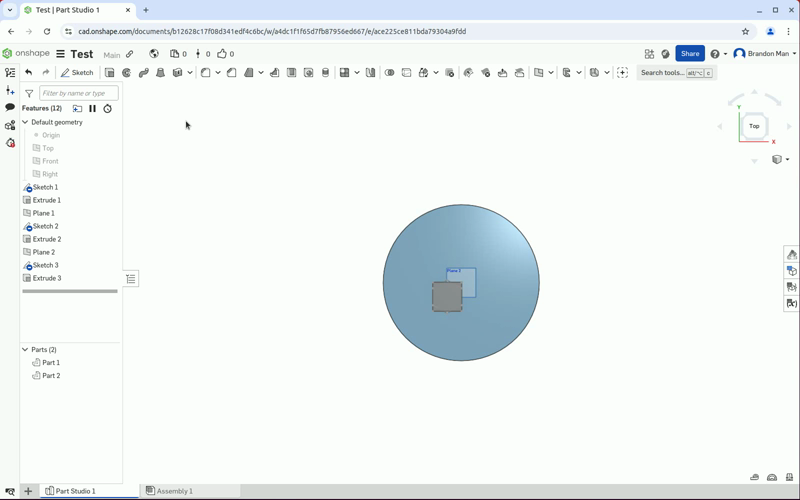
key(up, 3)
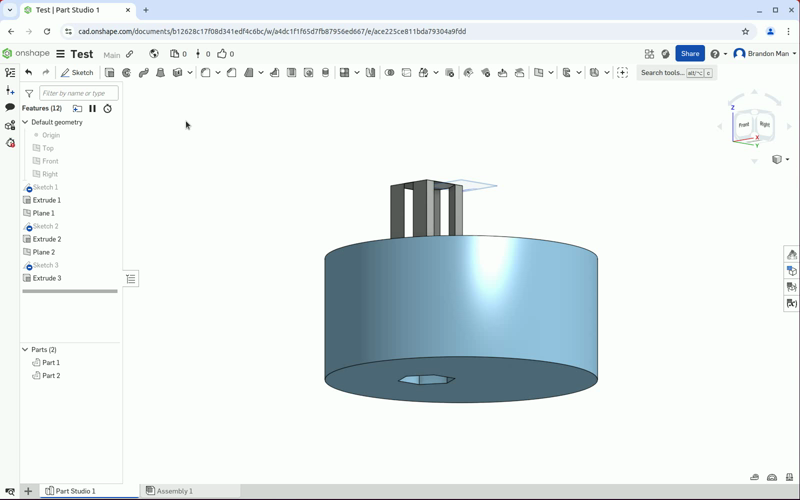
key(left, 3)
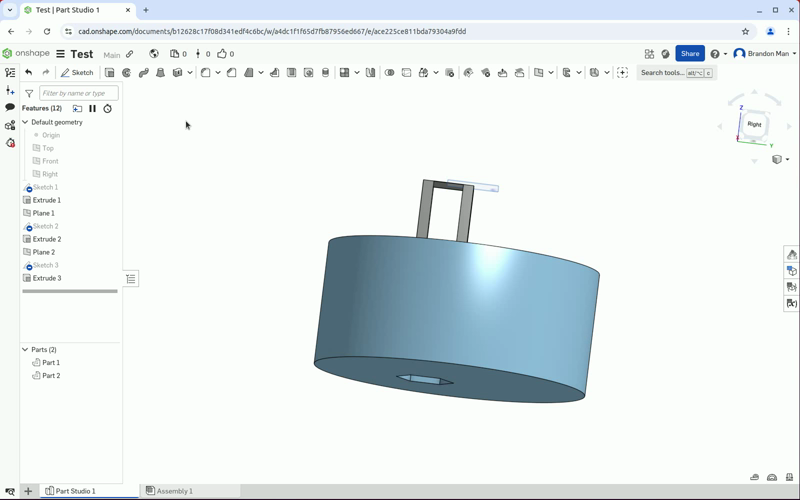
key(right, 3)
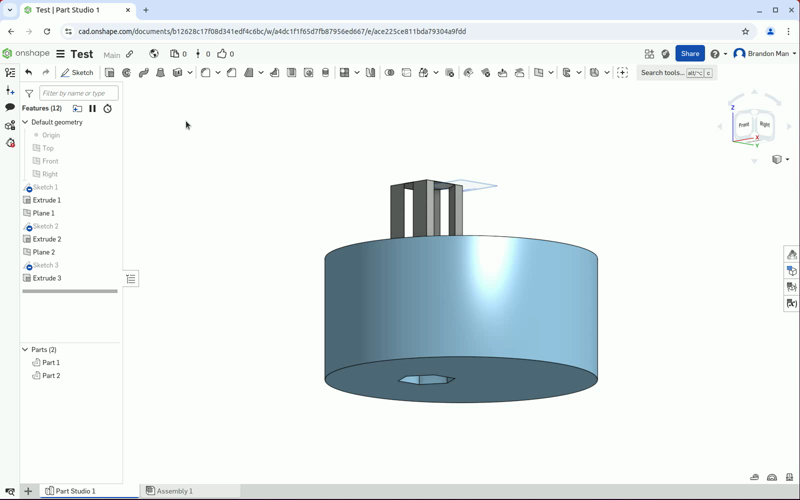
key(down, 3)
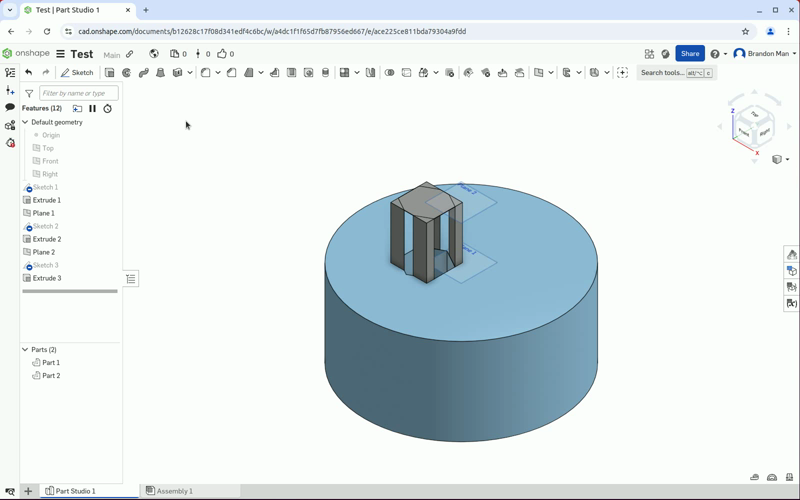
mouse_move(73, 189)
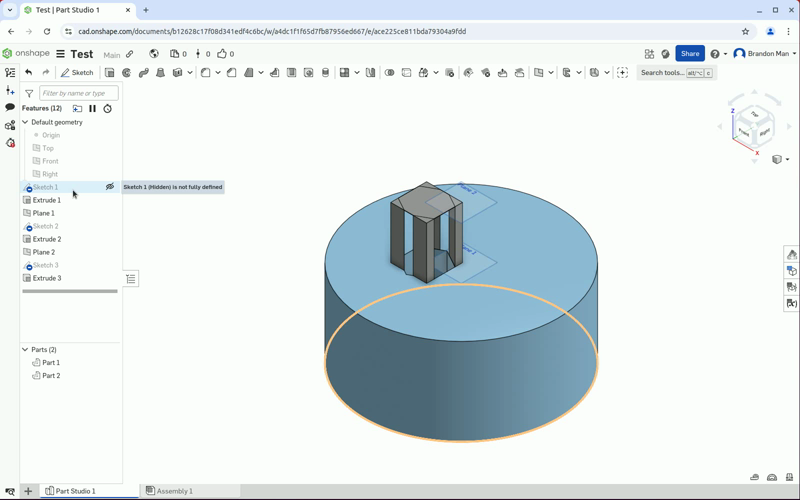
click(73, 189)